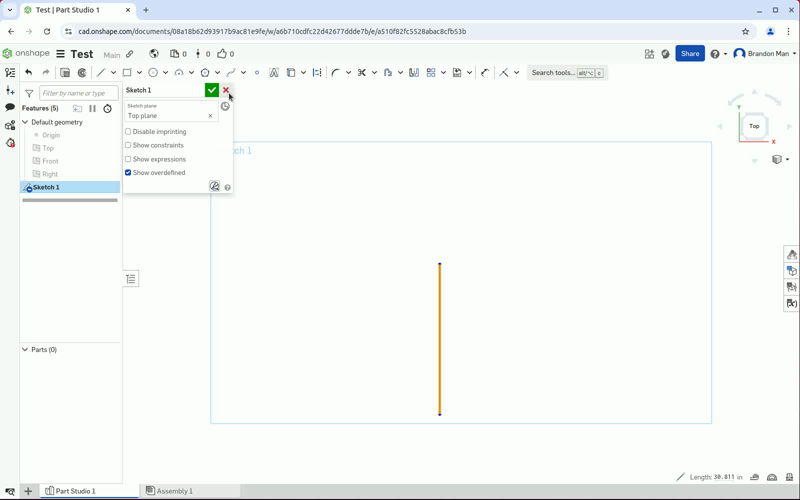
key(shift+h)
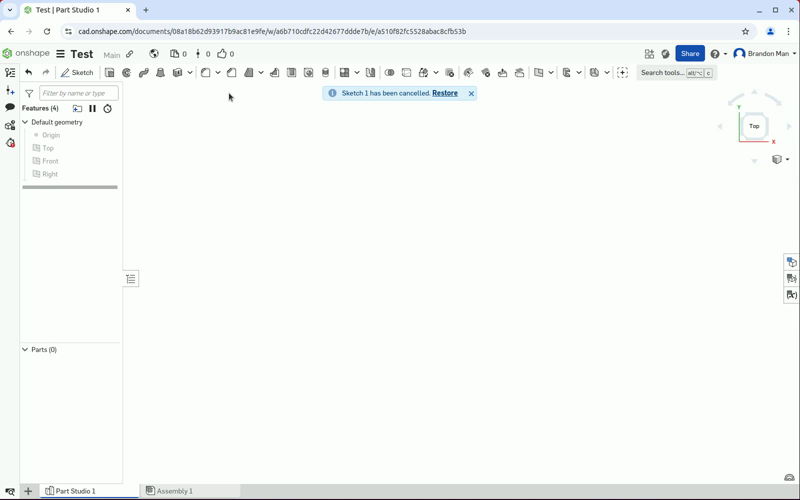
mouse_move(73, 352)
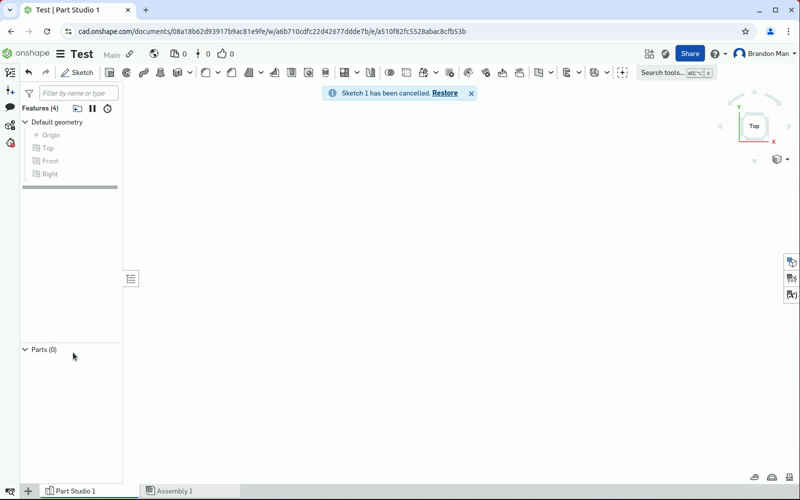
key(y)
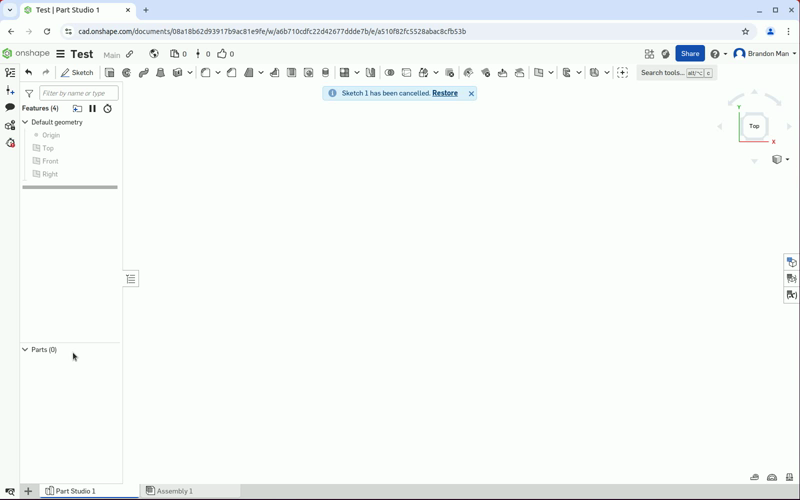
key(shift+p)
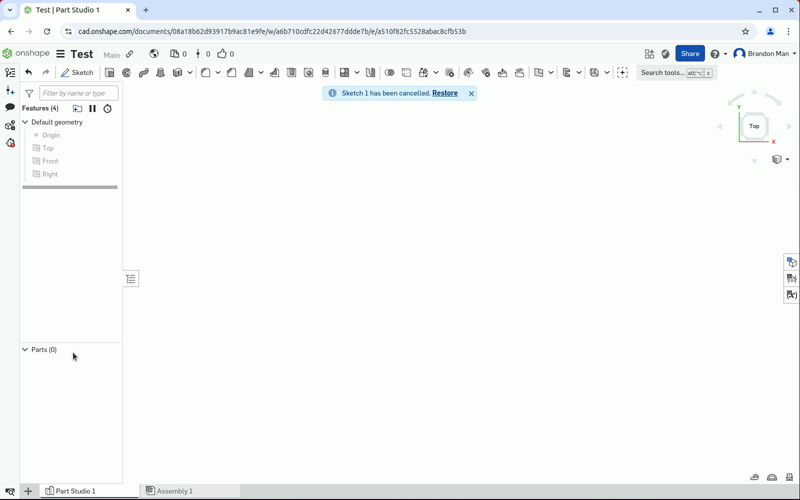
key(space)
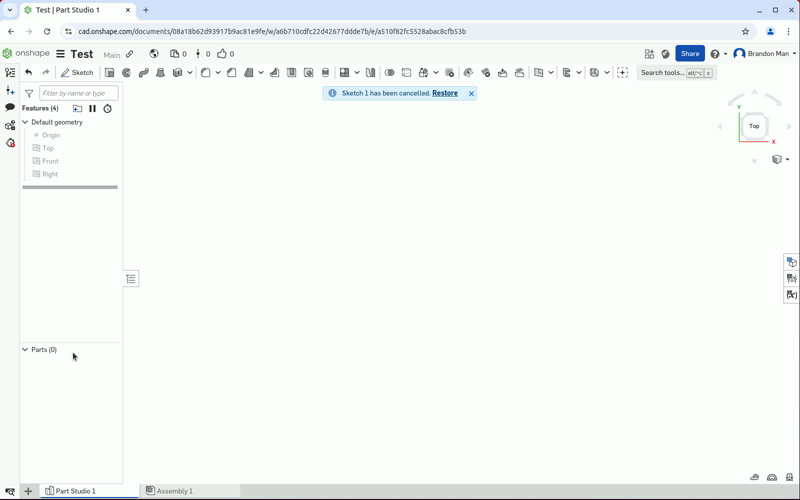
key_down(shift)
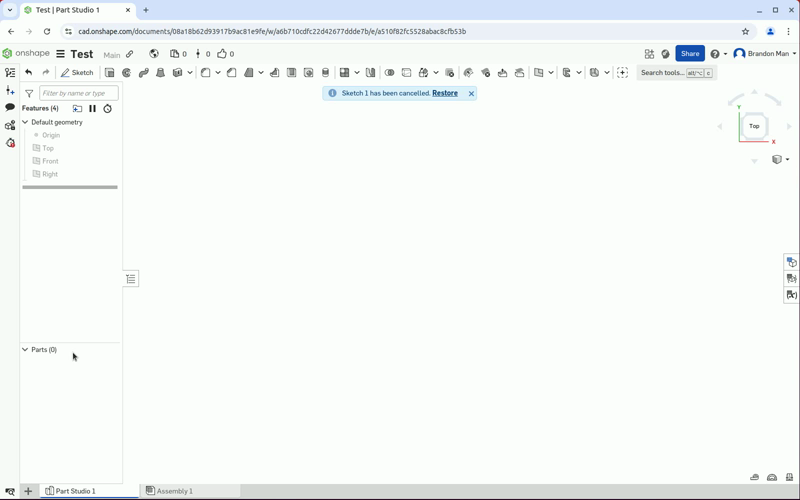
key(up)
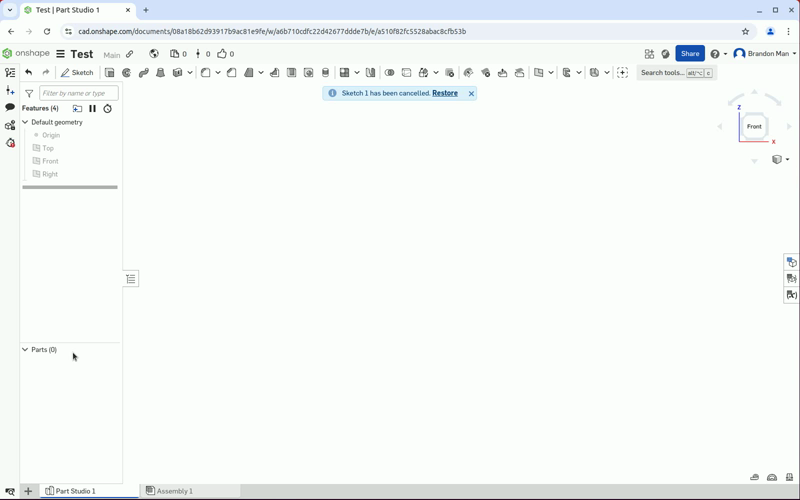
key_up(shift)
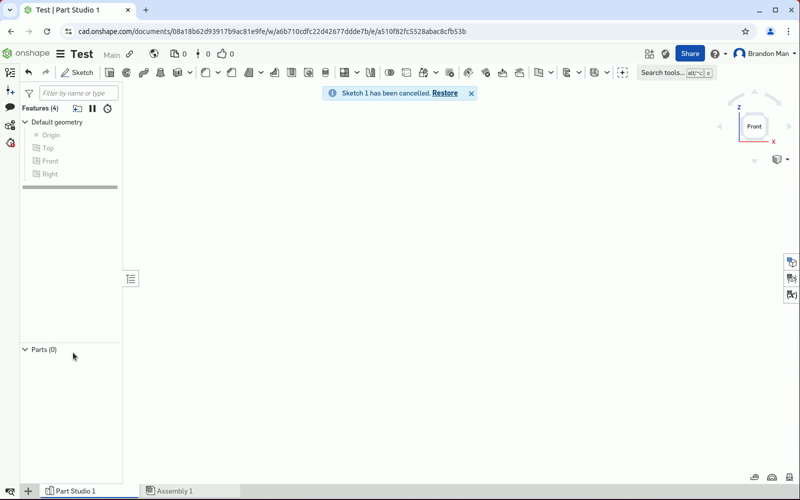
mouse_move(73, 352)
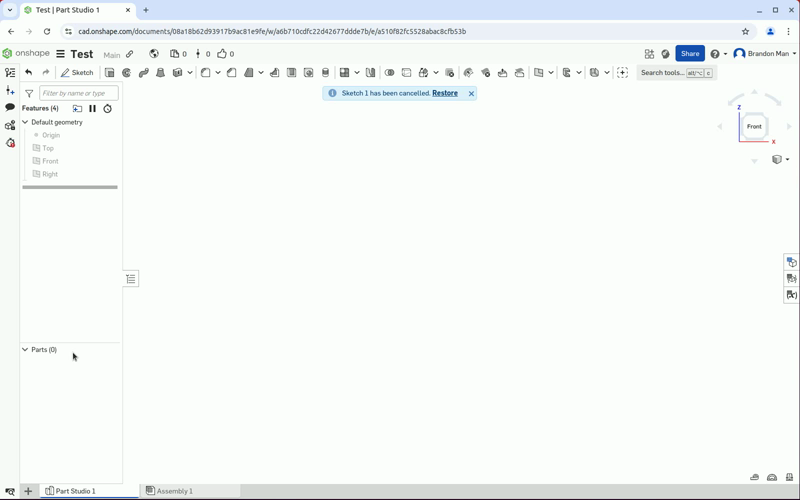
key(shift+y)
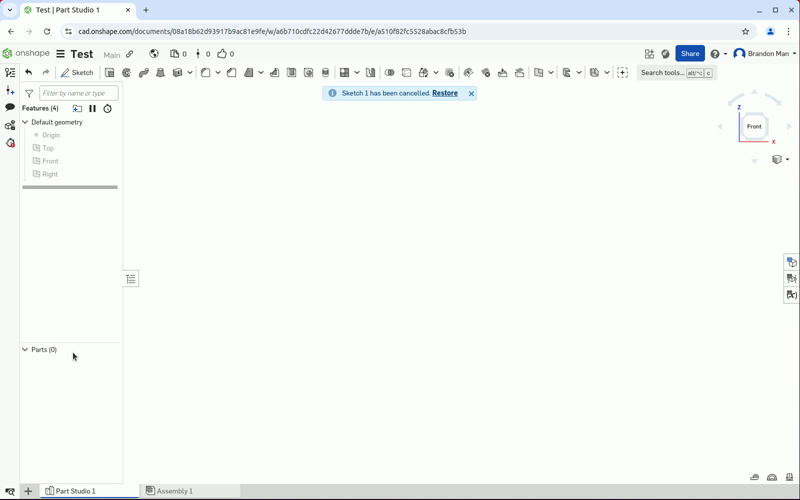
key(shift+s)
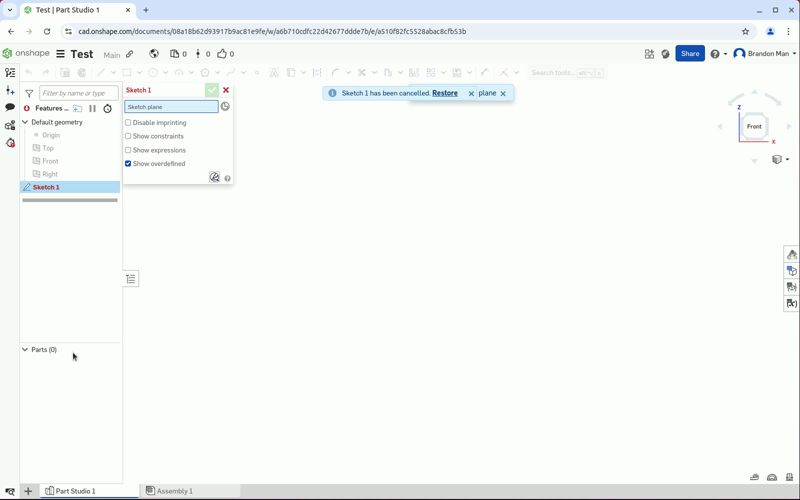
mouse_move(73, 163)
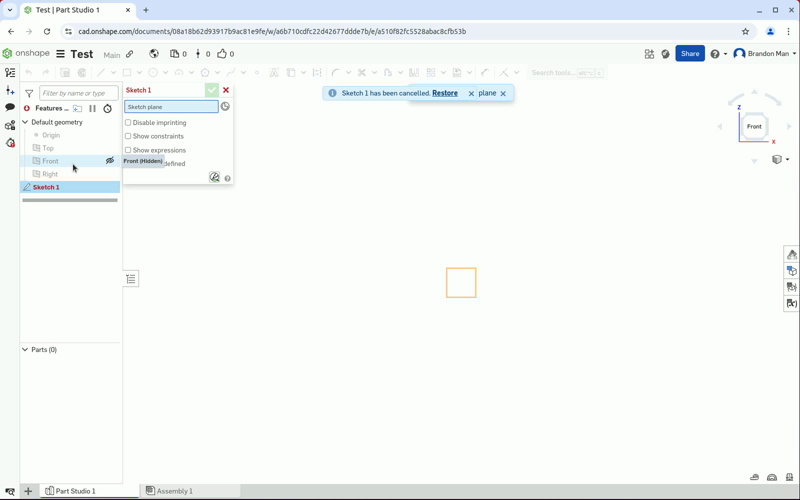
click(73, 163)
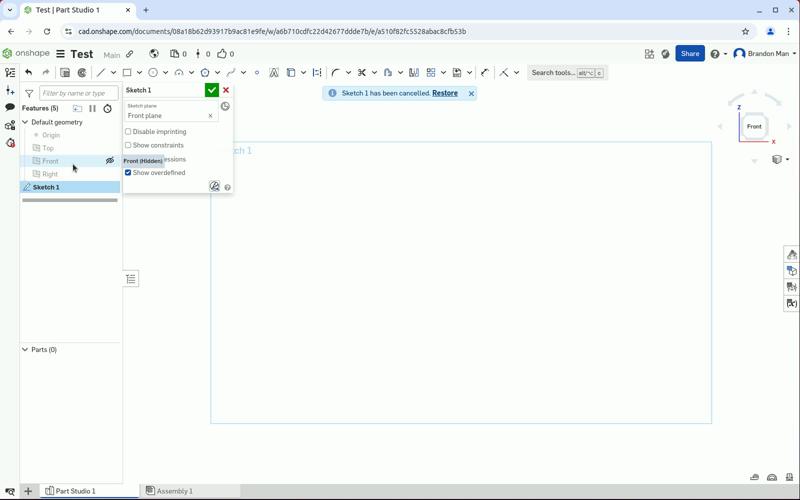
mouse_move(73, 352)
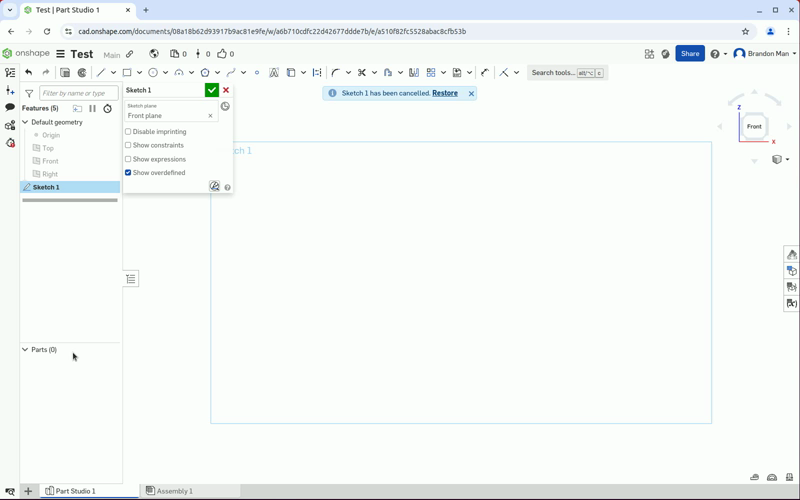
key(y)
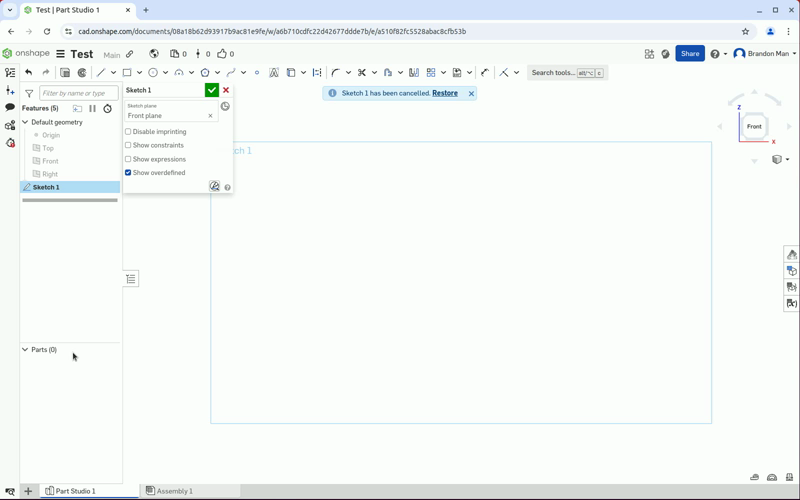
key(l)
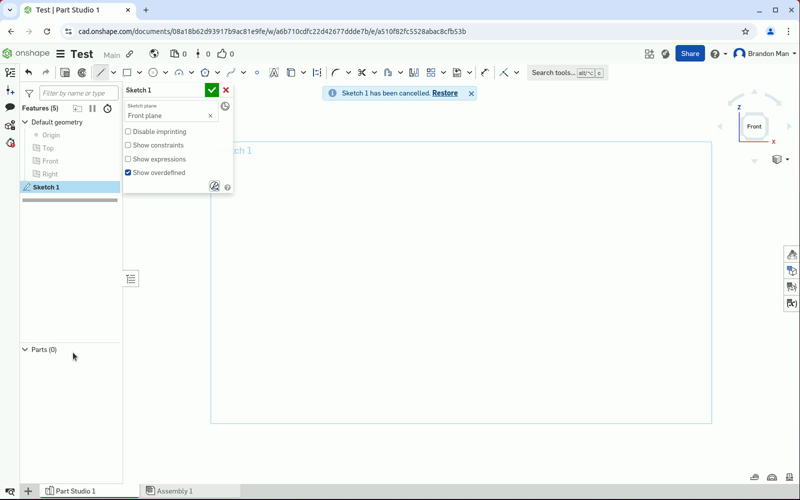
key_down(shift)
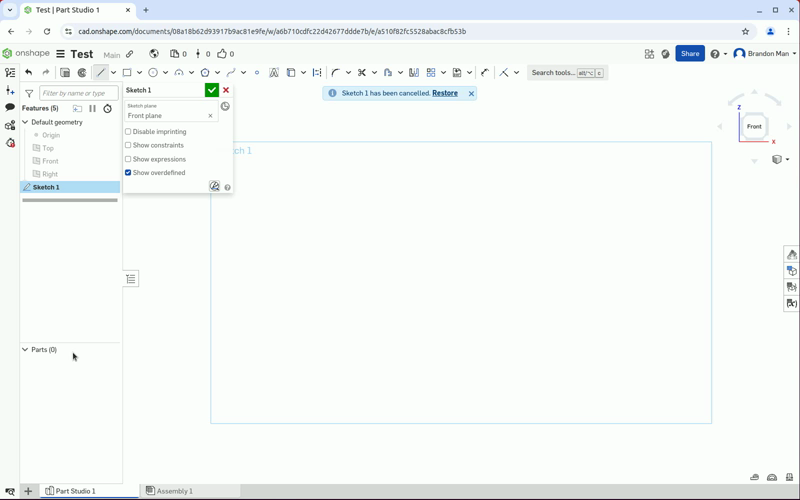
mouse_move(348, 366)
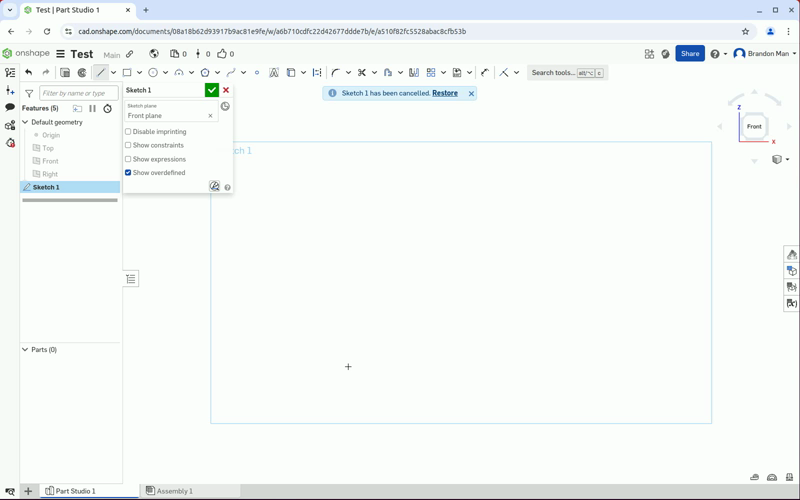
click(348, 366)
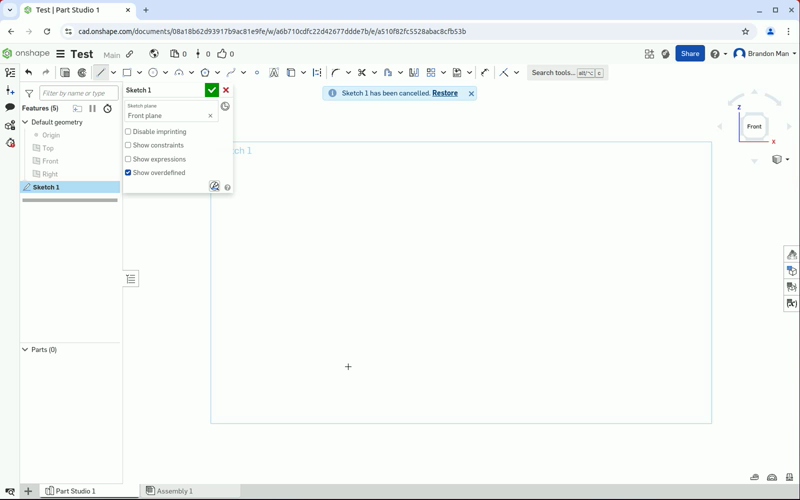
key_up(shift)
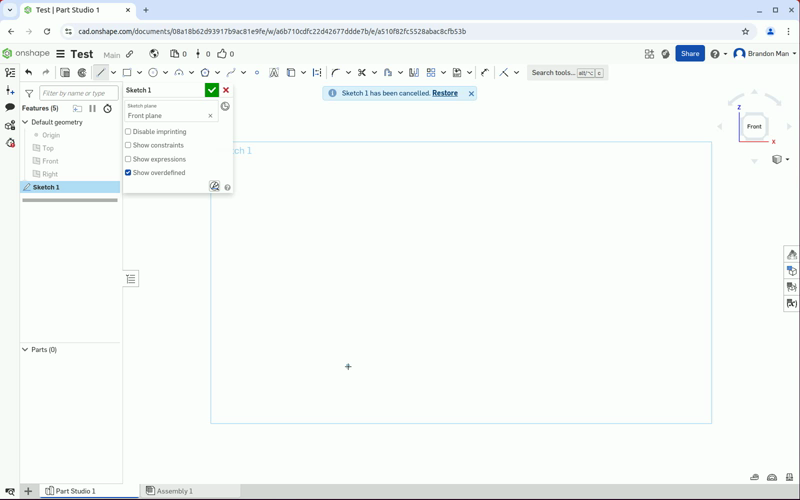
key_down(shift)
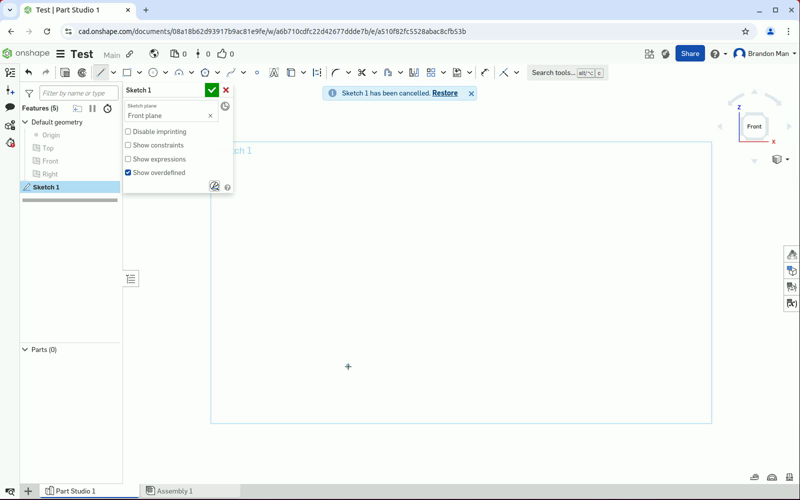
mouse_move(378, 366)
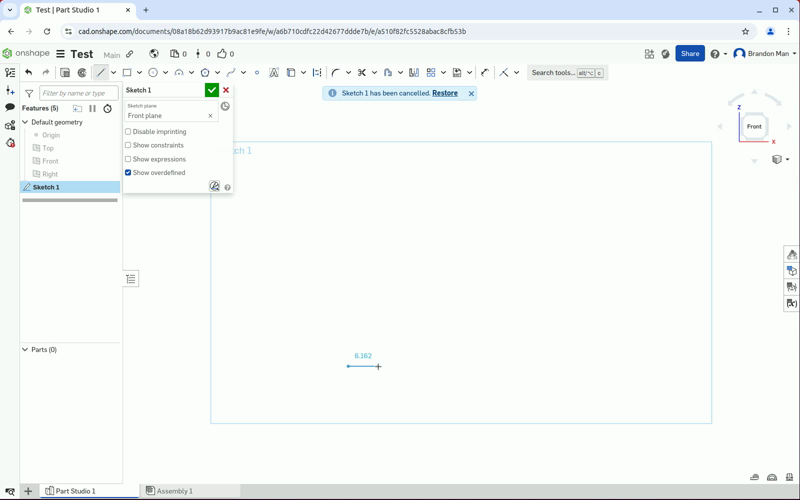
mouse_move(372, 342)
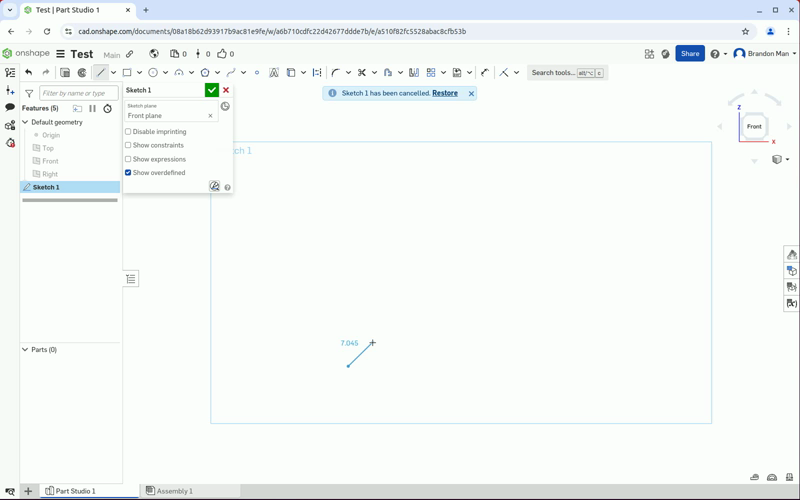
click(372, 342)
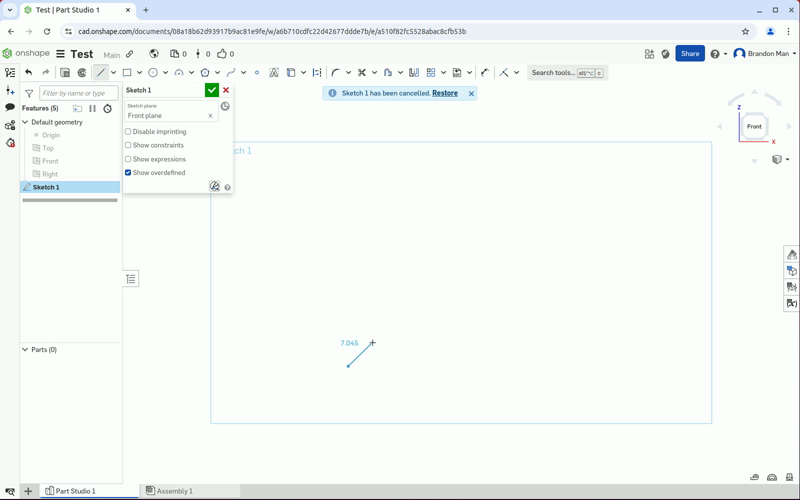
key_up(shift)
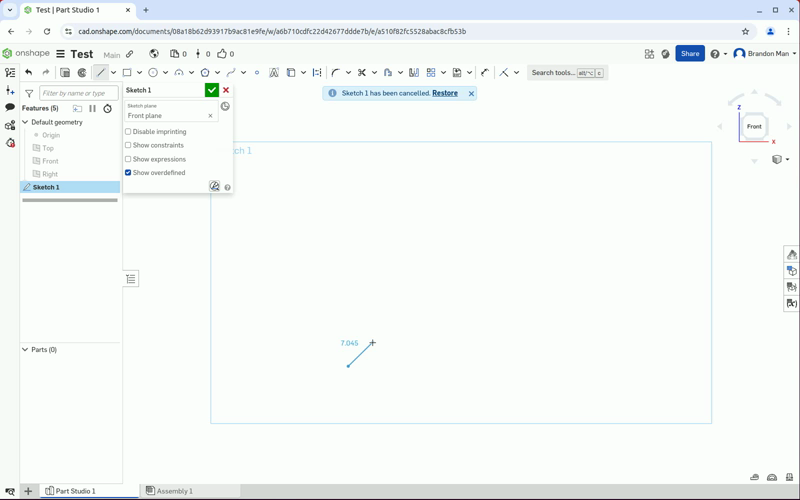
key_down(shift)
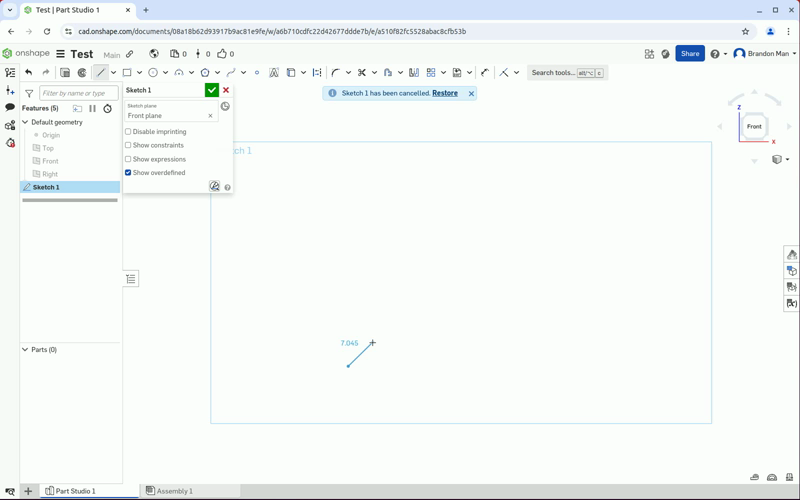
mouse_move(372, 225)
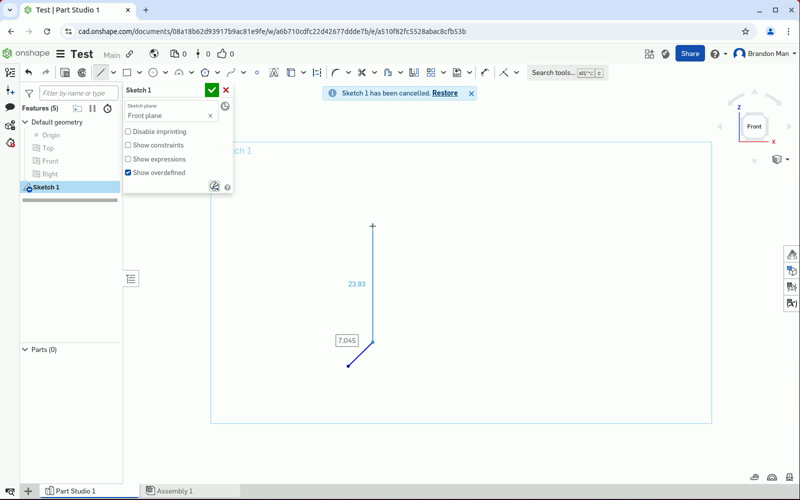
click(372, 225)
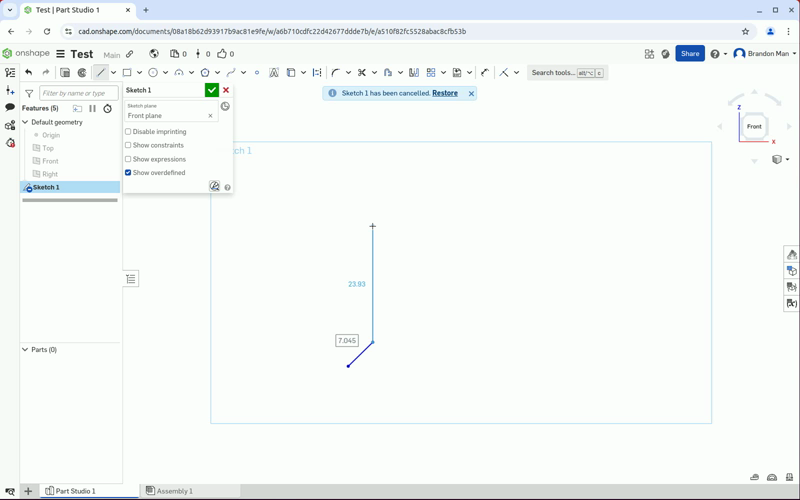
key_up(shift)
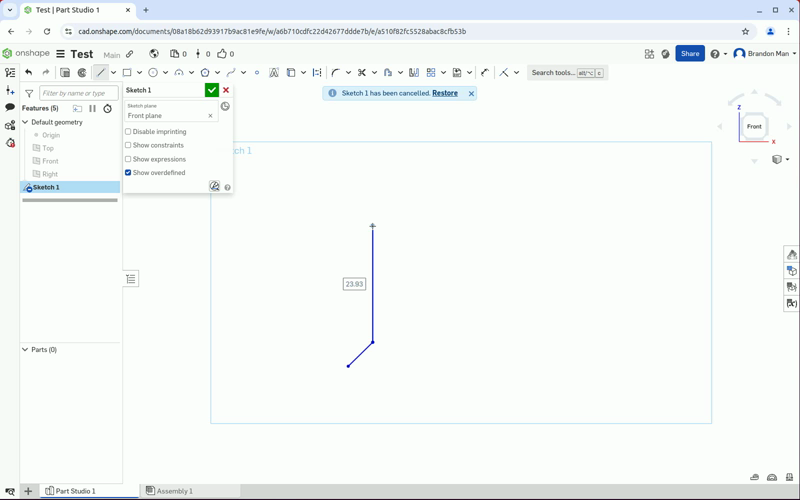
key_down(shift)
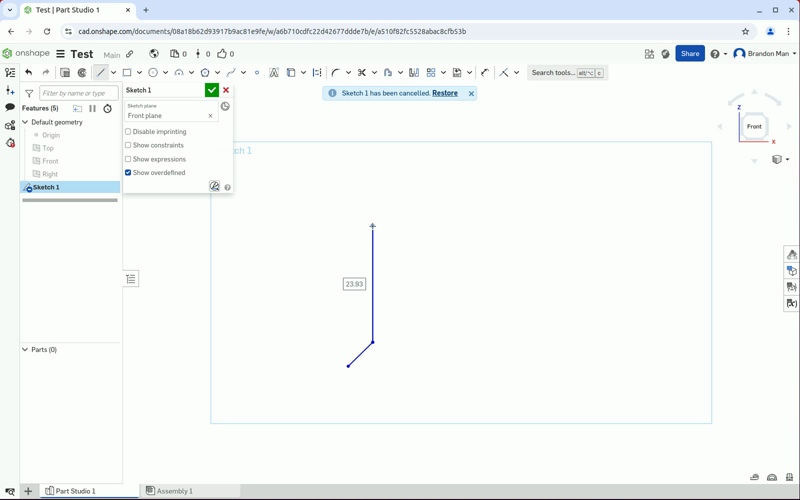
mouse_move(402, 225)
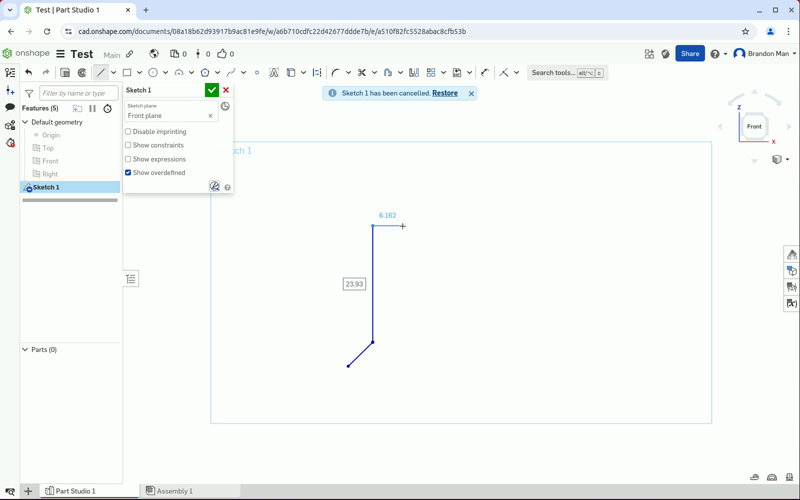
mouse_move(348, 201)
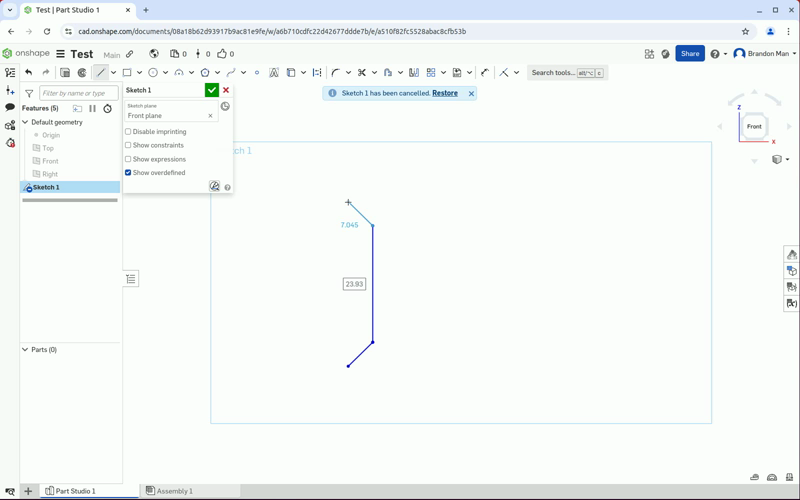
click(348, 201)
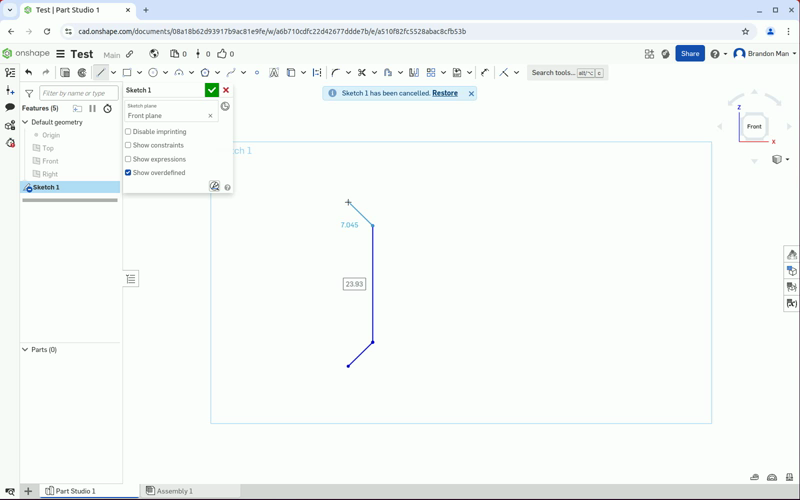
key_up(shift)
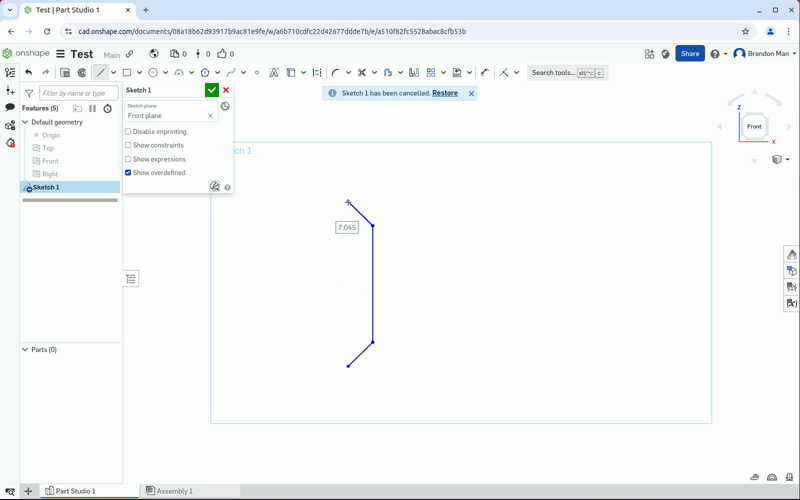
key_down(shift)
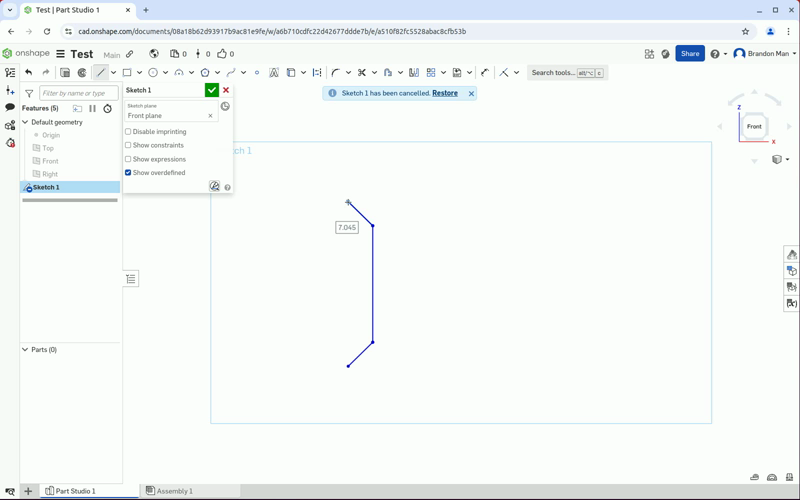
mouse_move(348, 366)
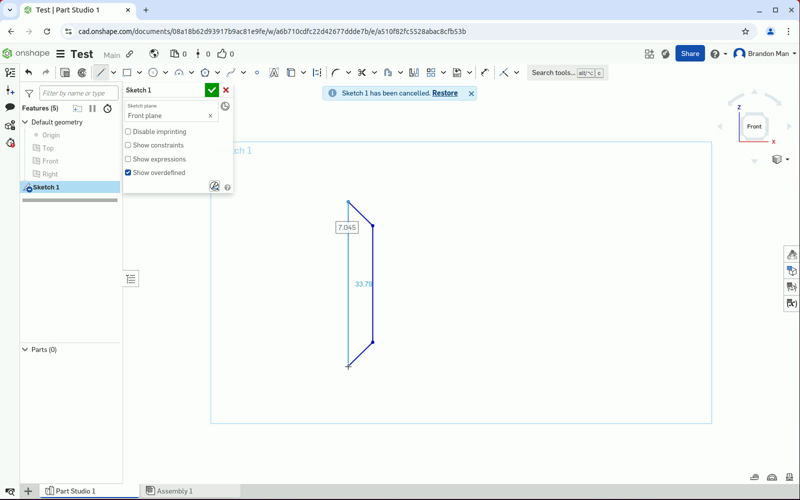
key_up(shift)
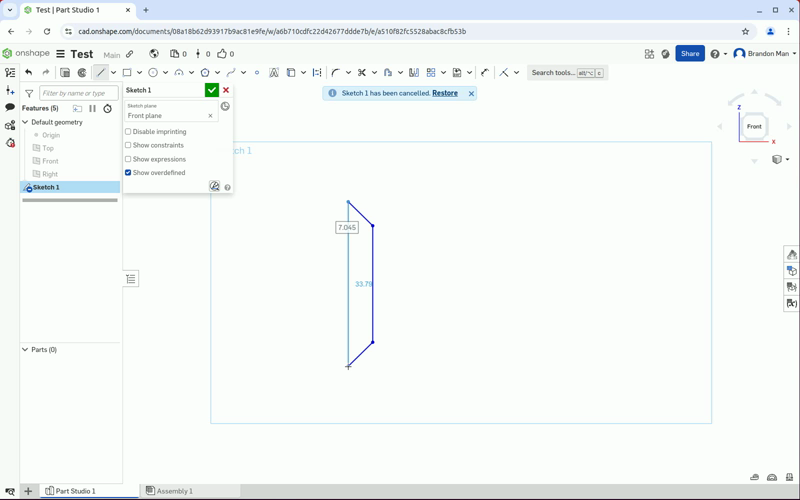
click(348, 366)
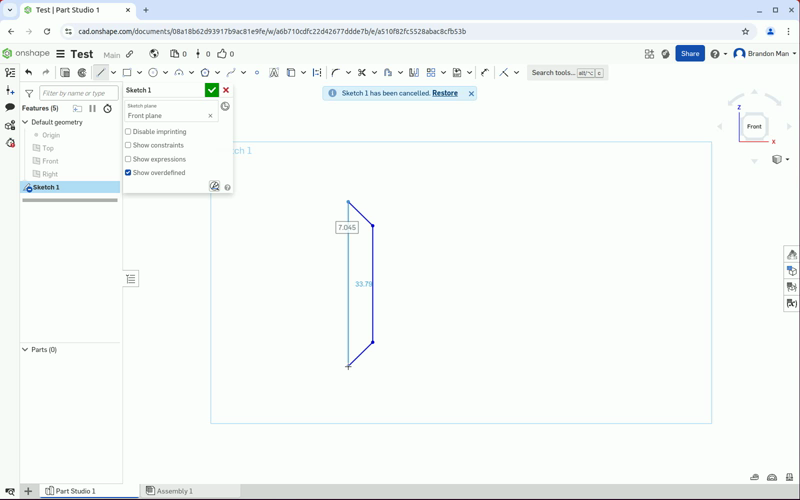
key(esc)
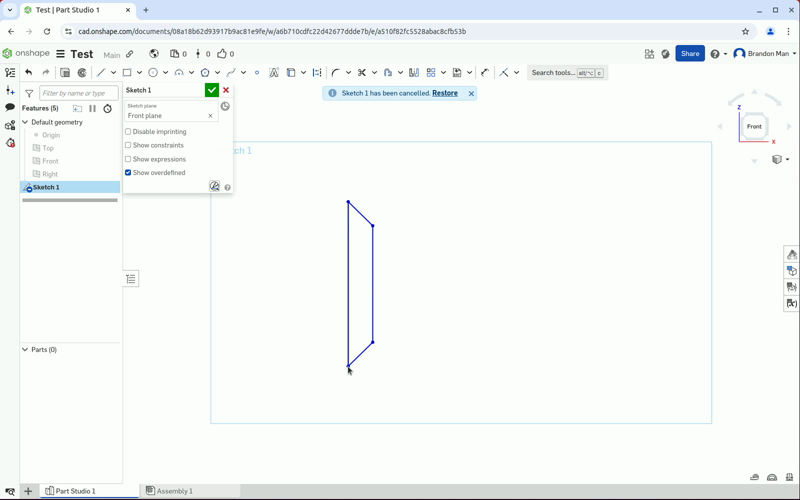
mouse_move(351, 358)
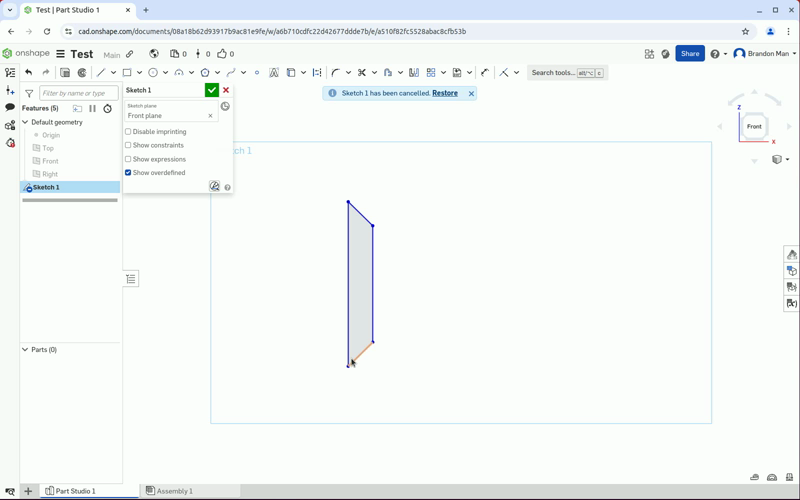
click(351, 358)
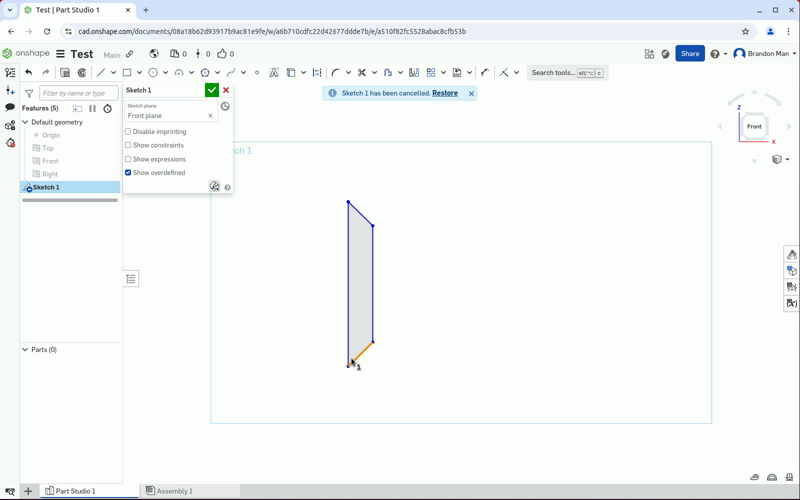
mouse_move(73, 352)
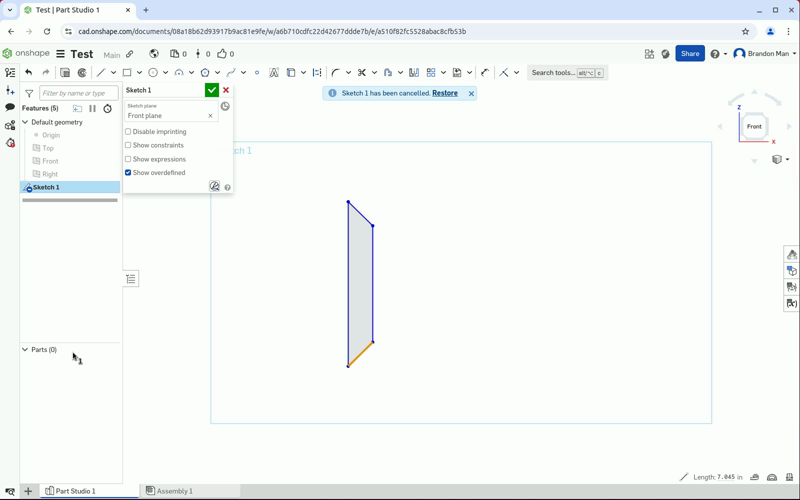
key(shift+y)
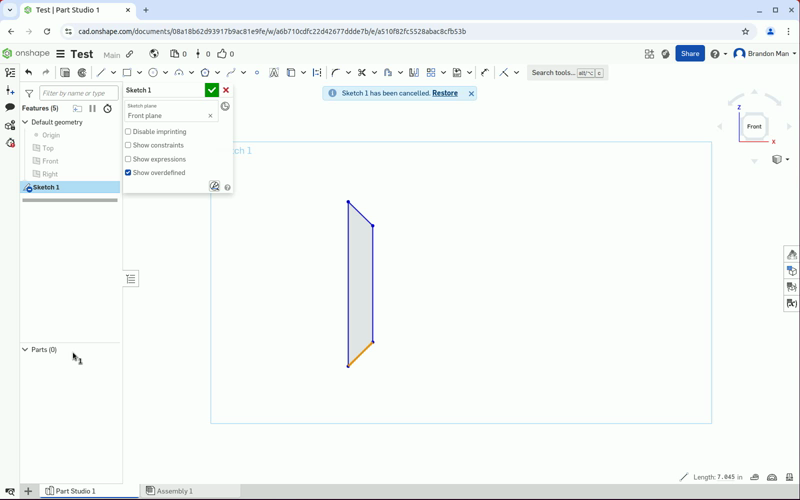
key(shift+e)
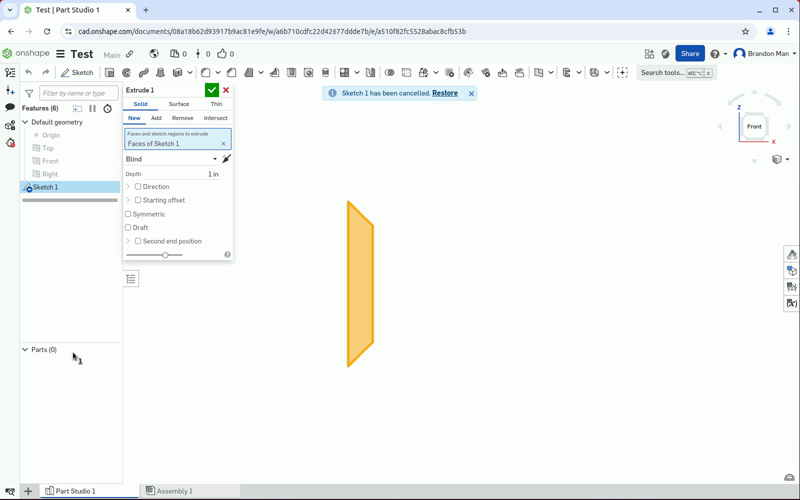
mouse_move(143, 106)
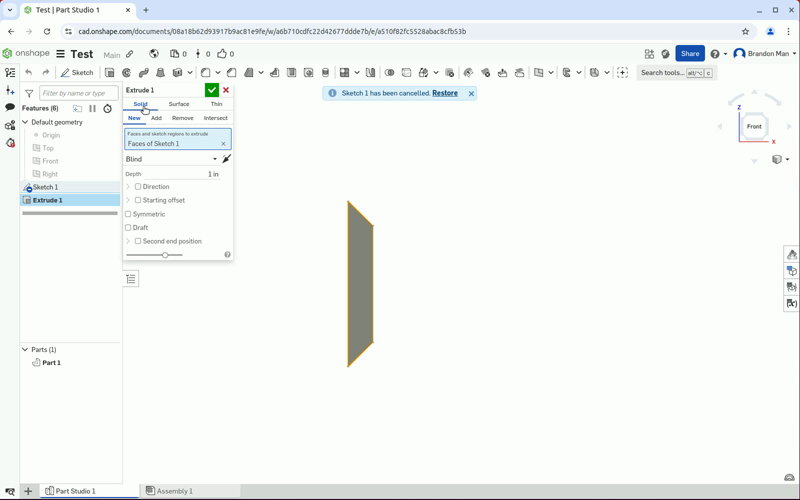
click(143, 106)
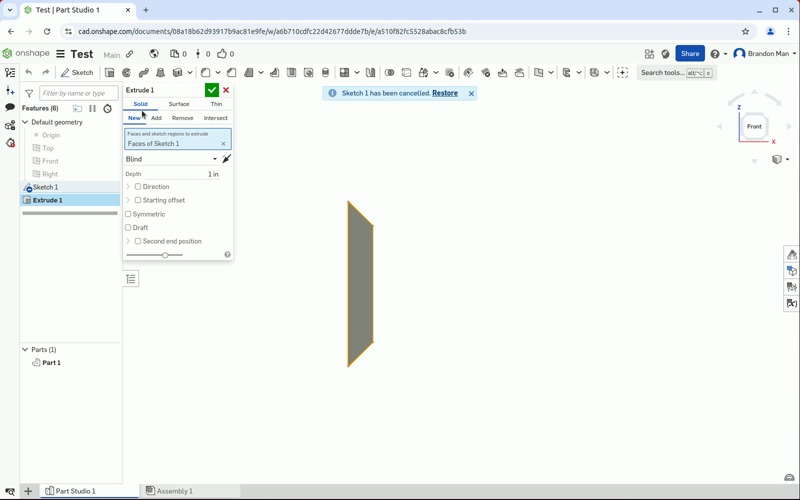
mouse_move(137, 120)
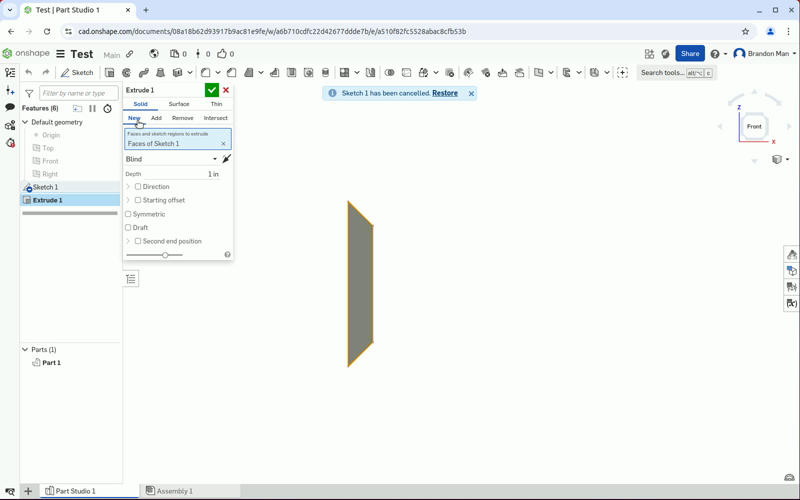
click(137, 120)
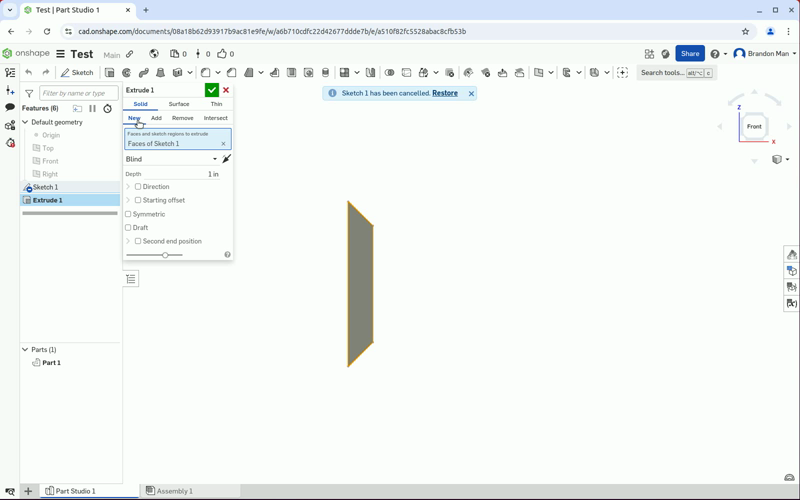
key(tab, 4)
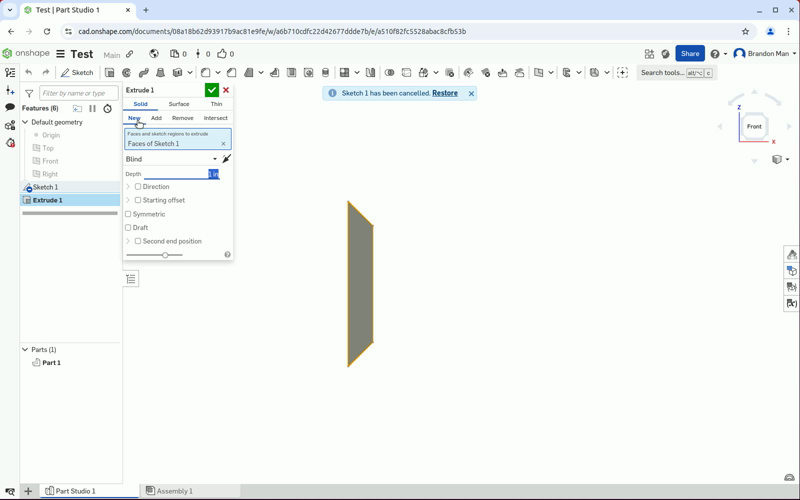
text(0.722)
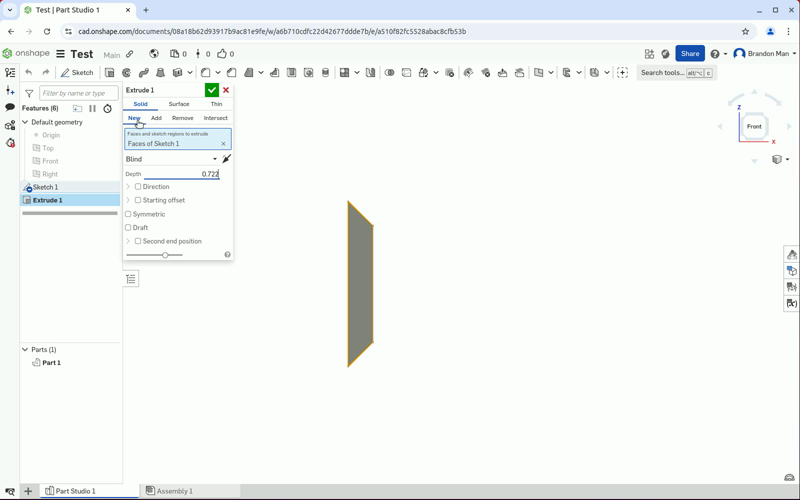
key(enter)
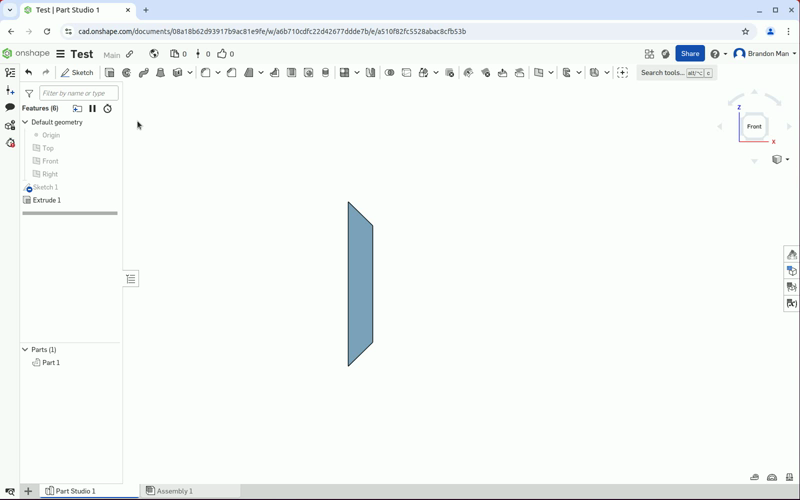
key(shift+h)
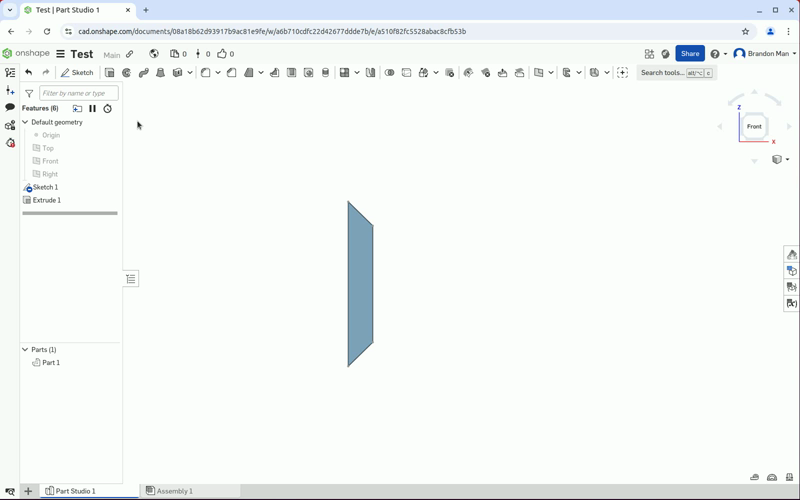
key(shift+h)
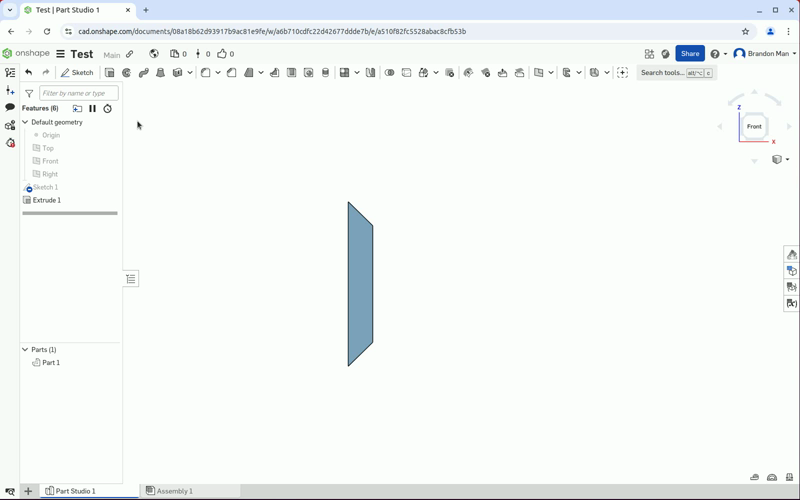
mouse_move(73, 189)
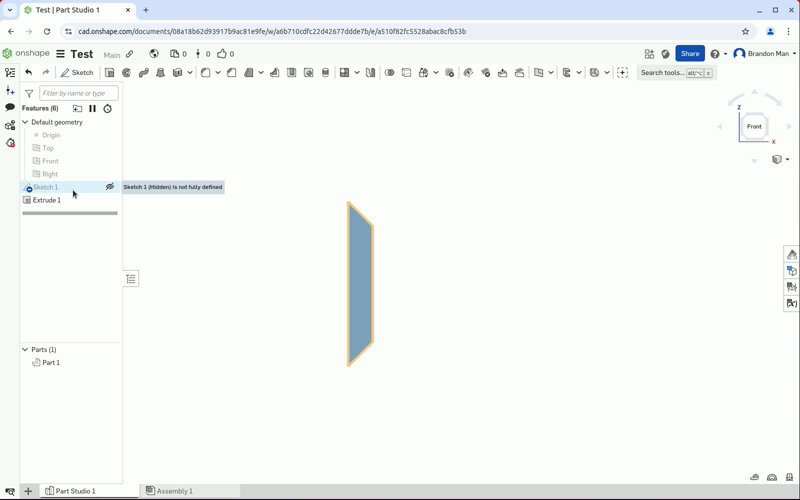
click(73, 189)
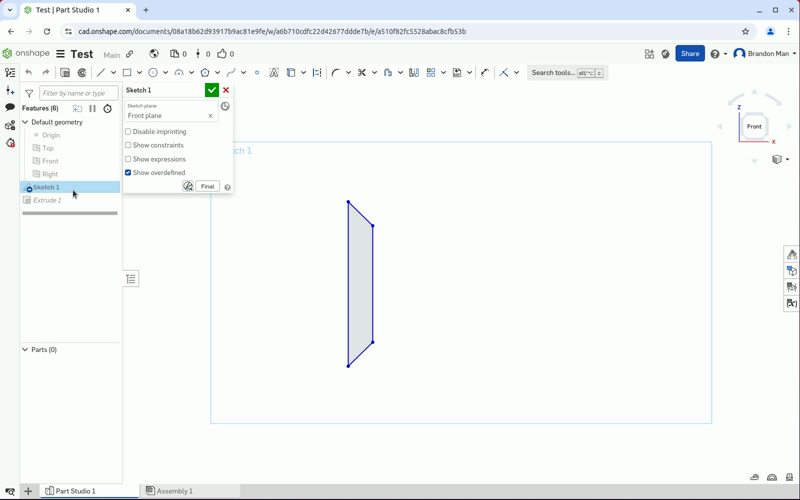
mouse_move(229, 92)
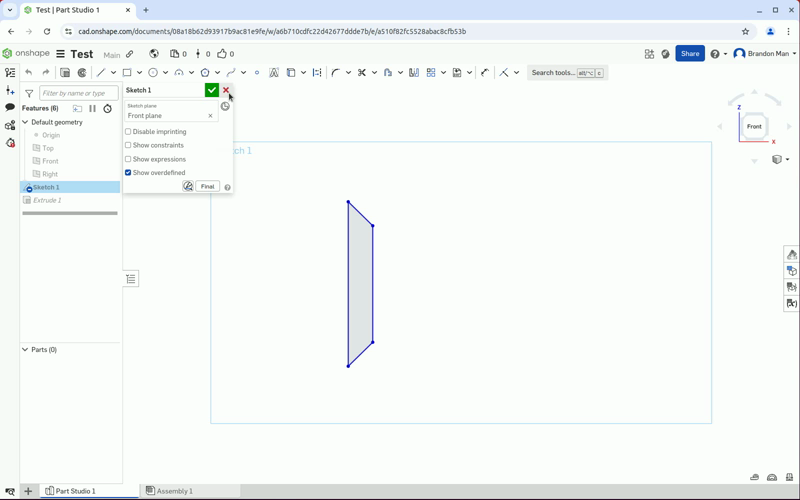
click(229, 92)
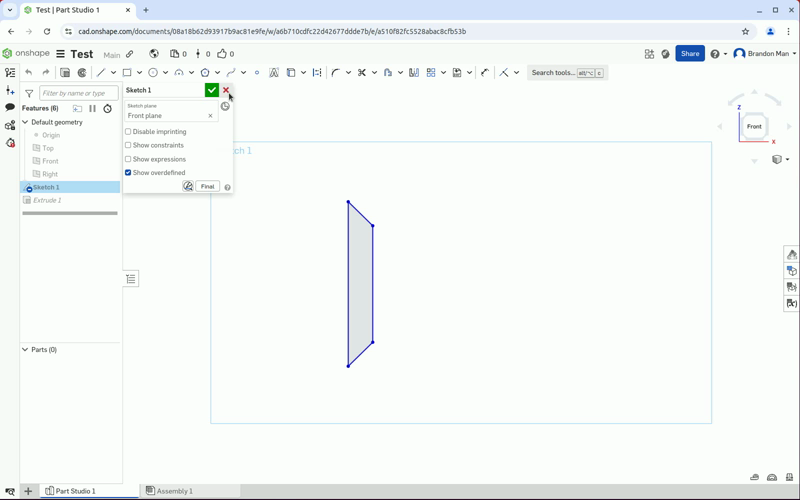
key(shift+s)
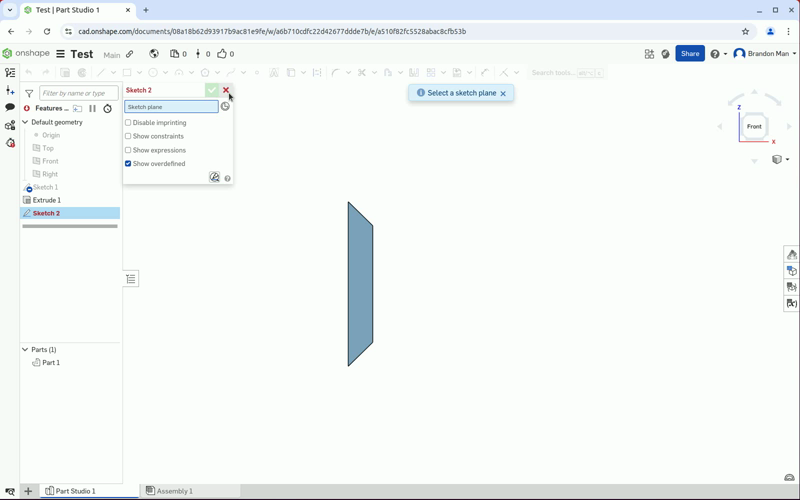
mouse_move(73, 163)
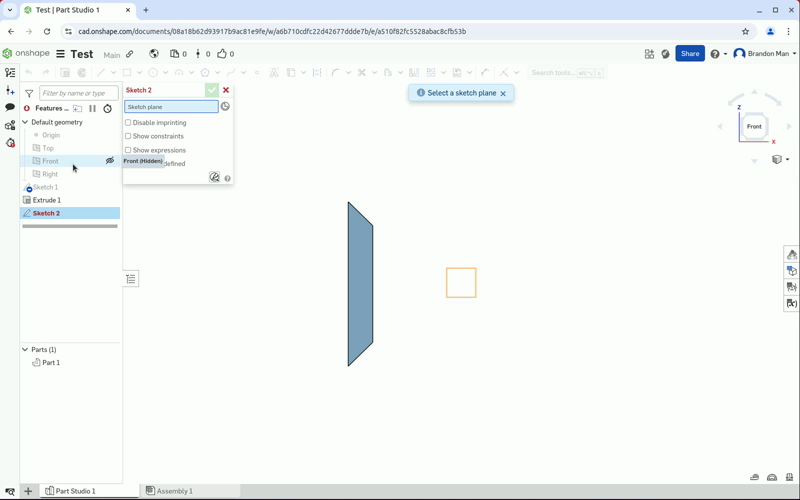
click(73, 163)
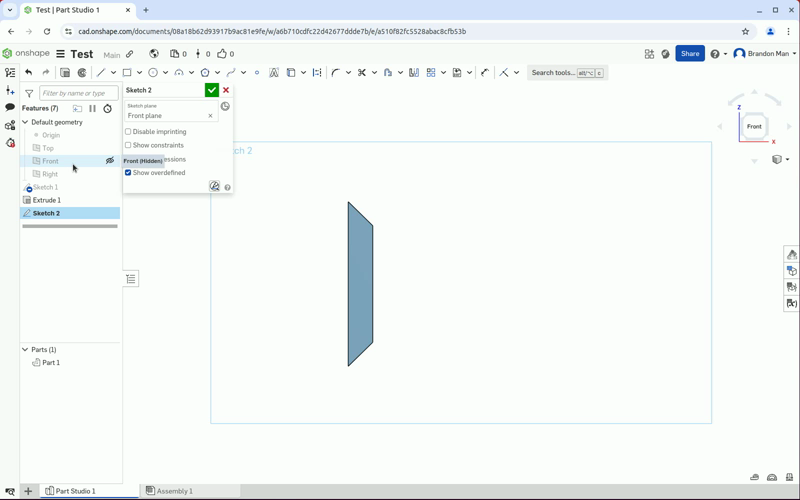
mouse_move(73, 352)
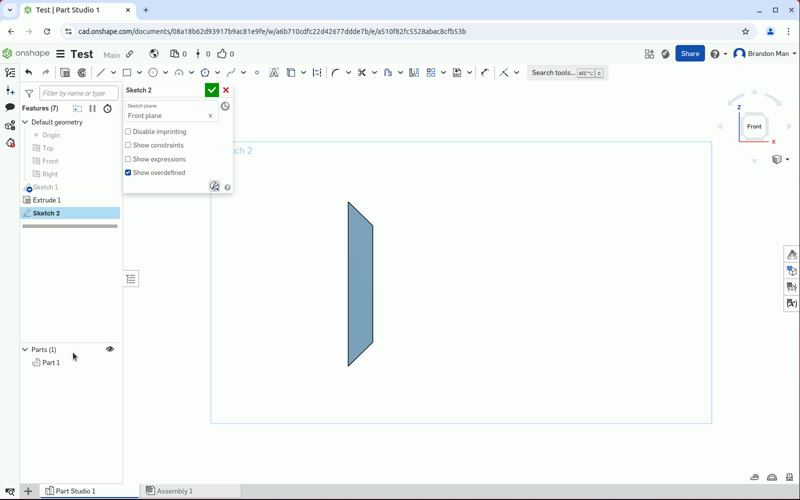
key(y)
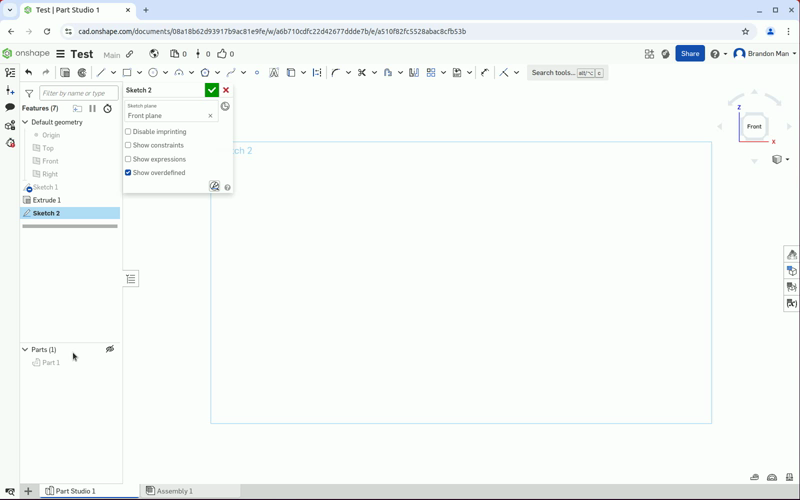
key(l)
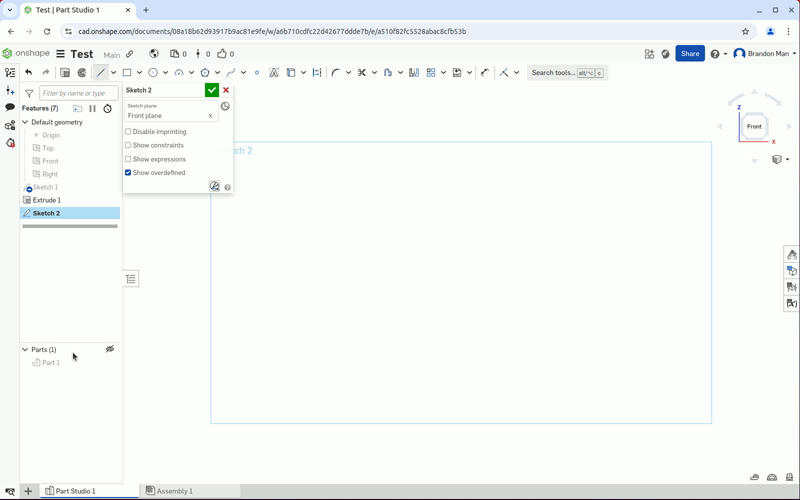
key_down(shift)
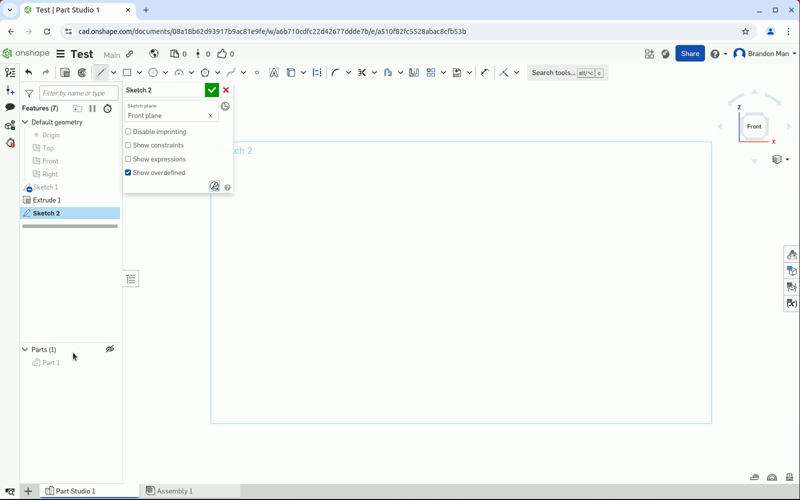
mouse_move(348, 199)
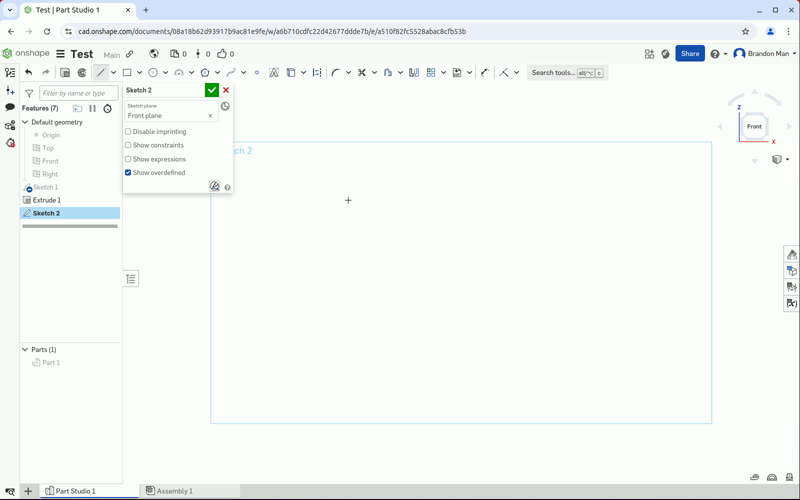
click(348, 199)
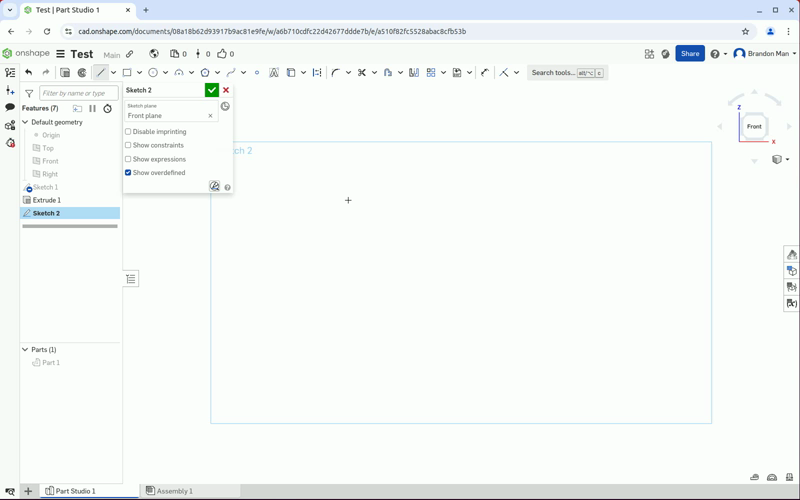
key_up(shift)
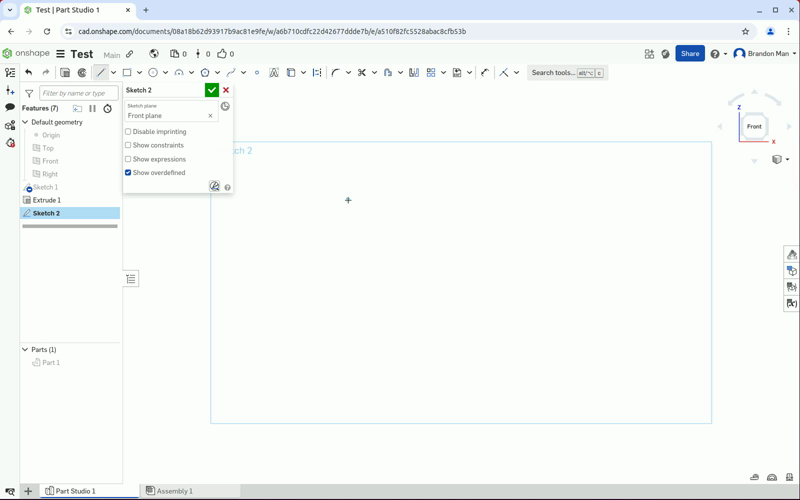
key_down(shift)
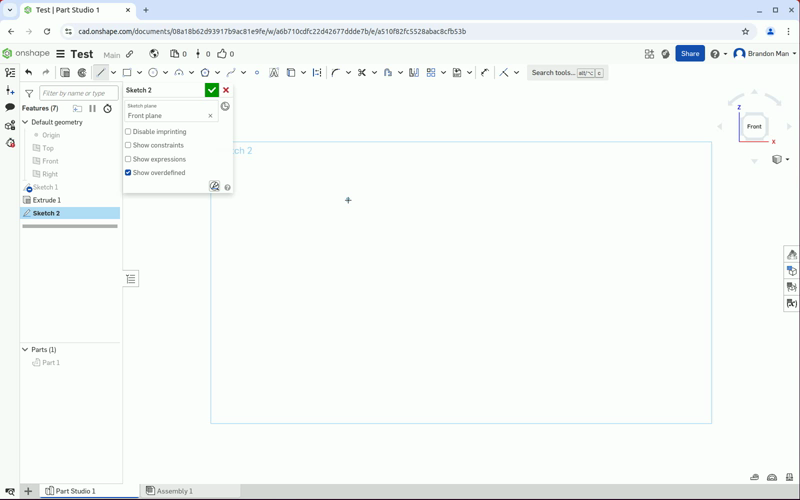
mouse_move(378, 199)
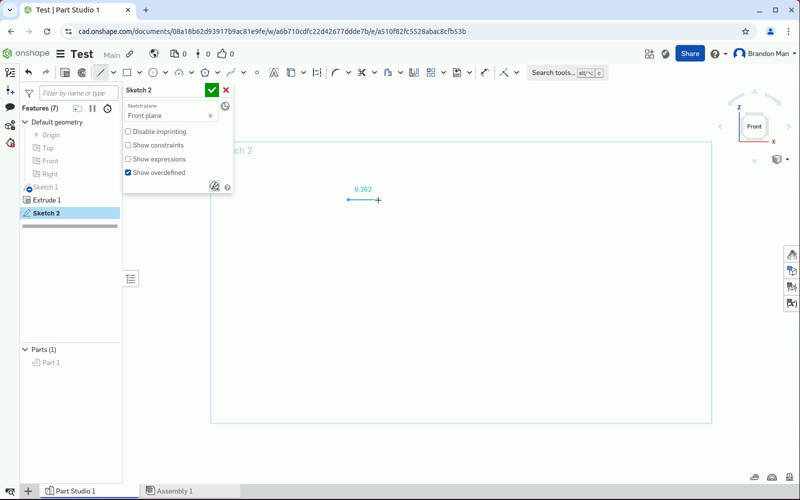
mouse_move(371, 223)
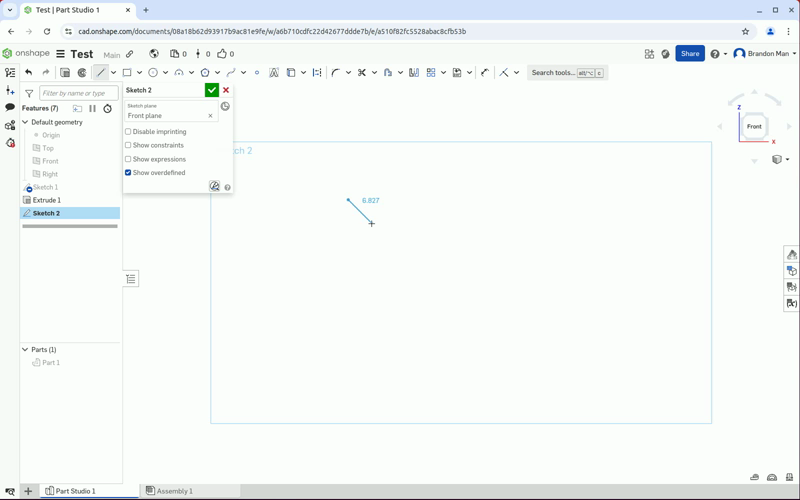
click(371, 223)
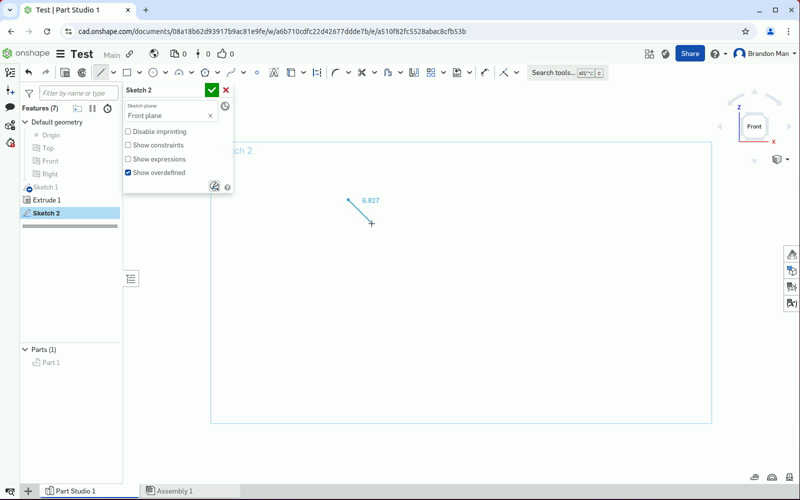
key_up(shift)
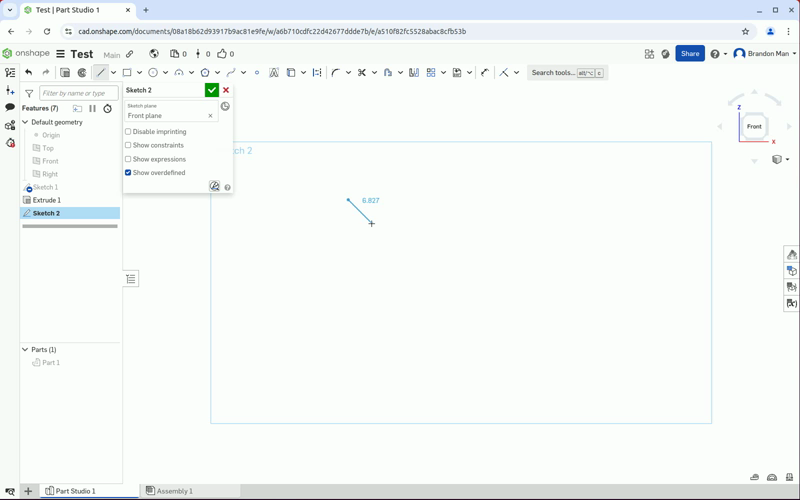
key_down(shift)
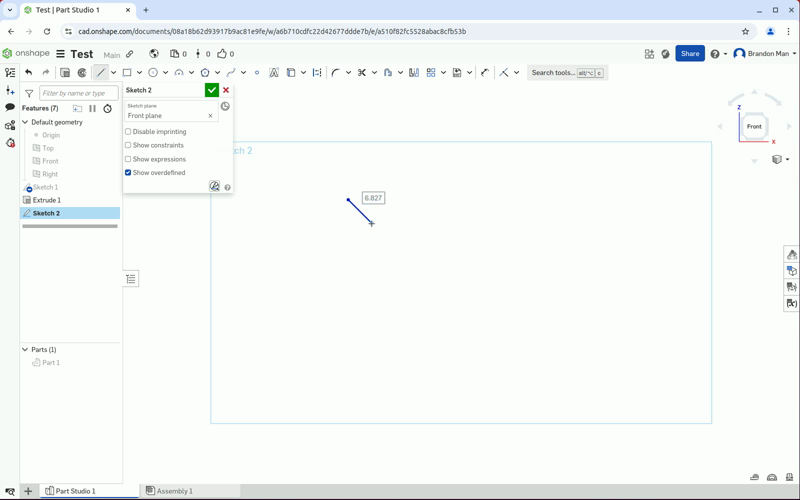
mouse_move(548, 223)
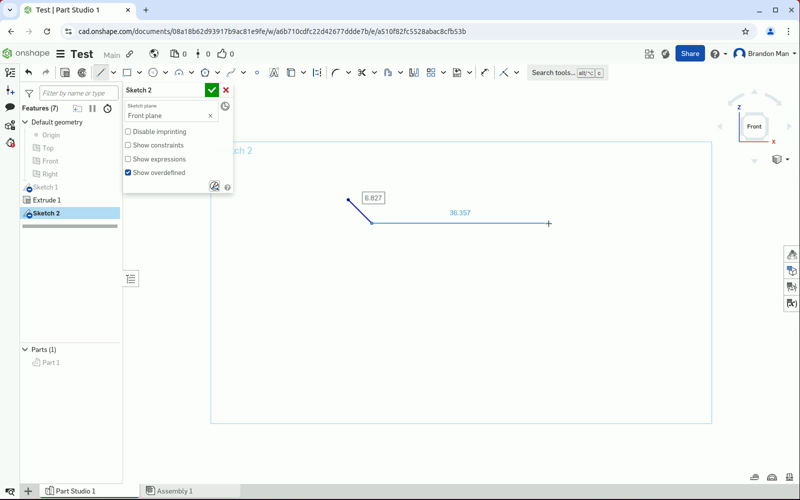
click(548, 223)
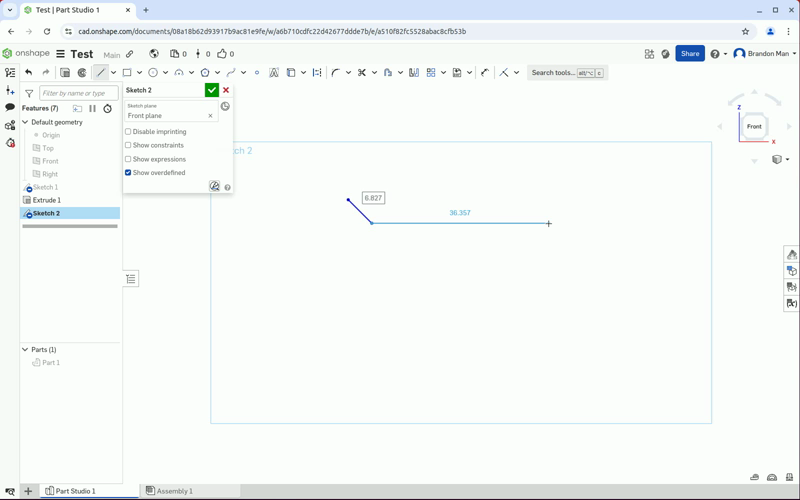
key_up(shift)
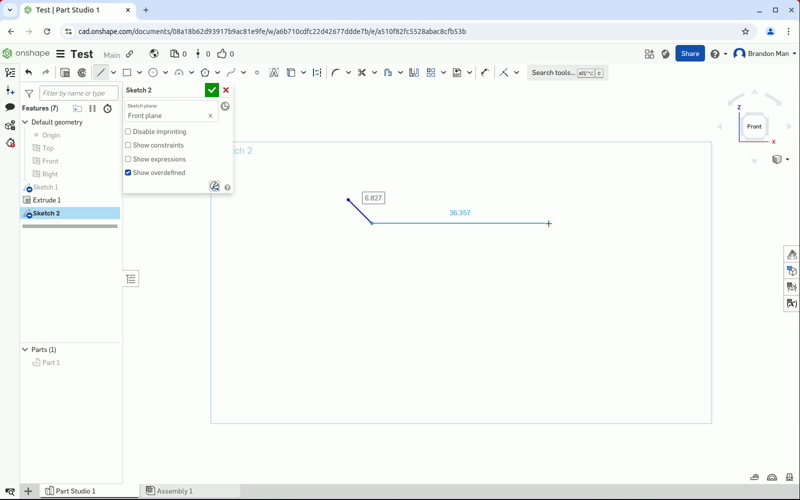
key_down(shift)
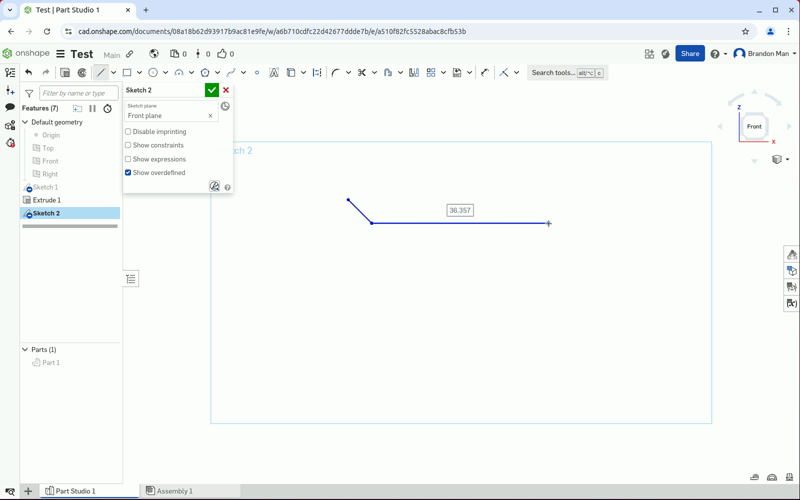
mouse_move(578, 223)
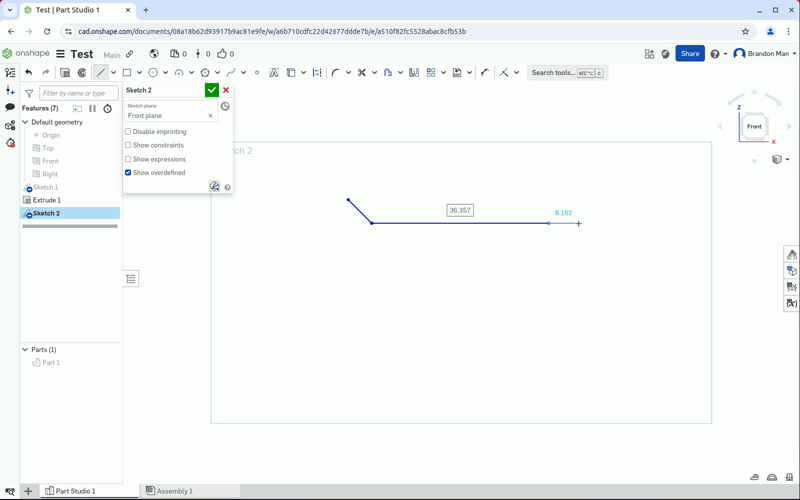
mouse_move(572, 199)
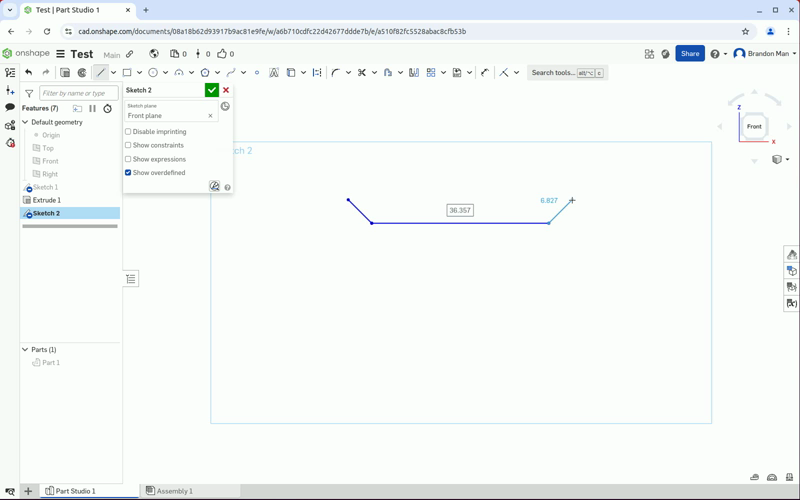
click(572, 199)
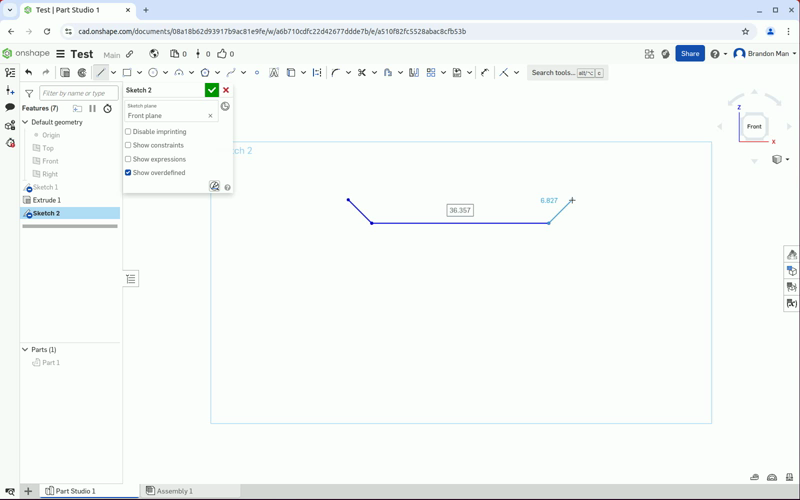
key_up(shift)
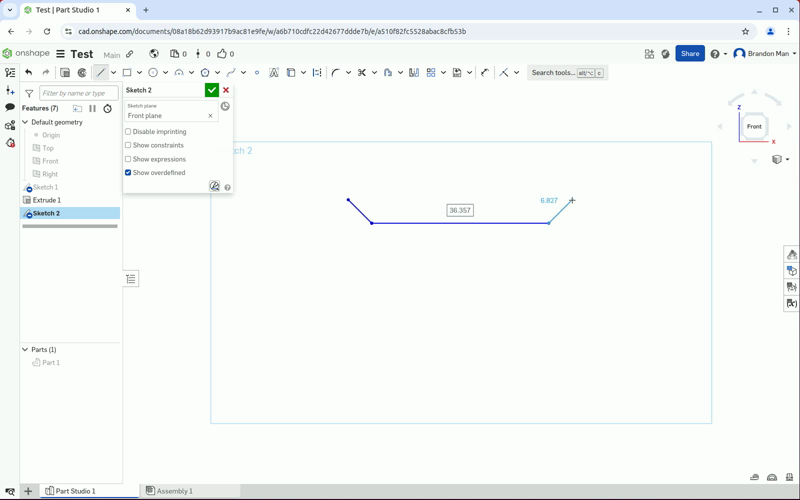
key_down(shift)
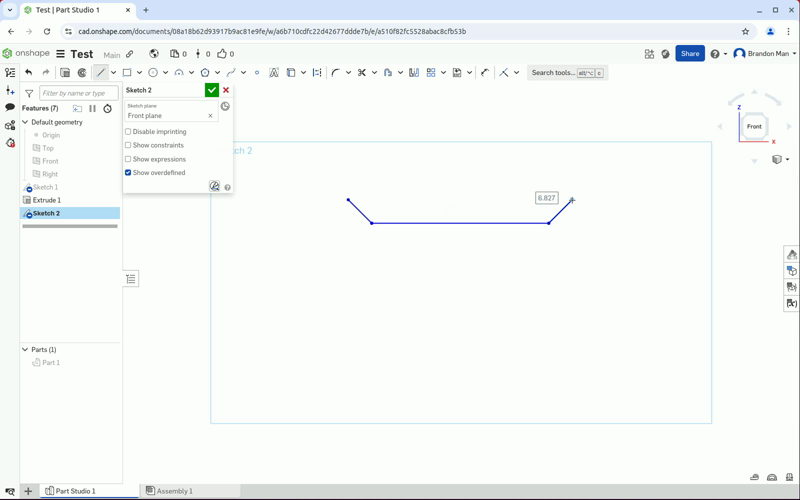
mouse_move(348, 199)
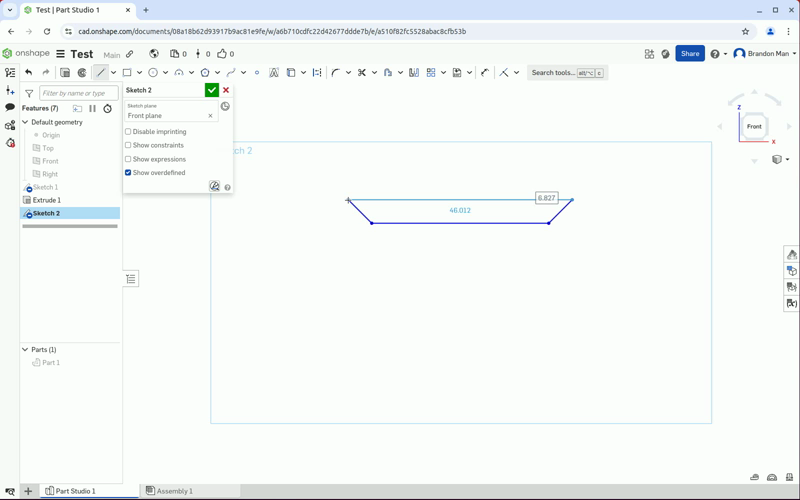
key_up(shift)
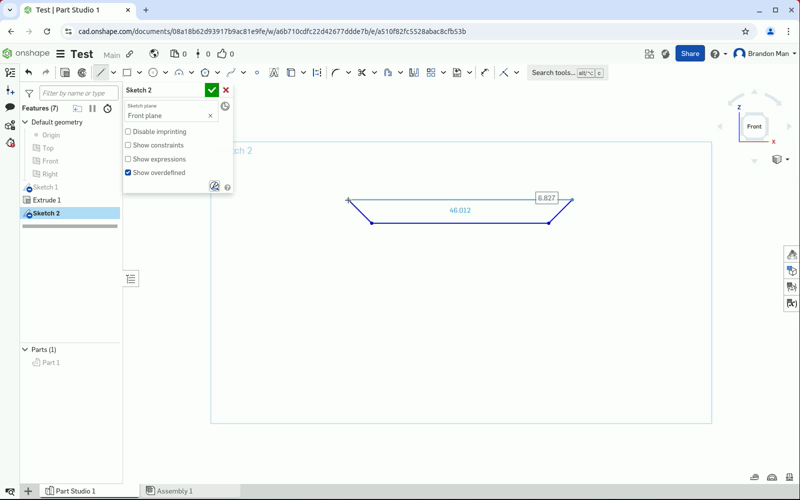
click(348, 199)
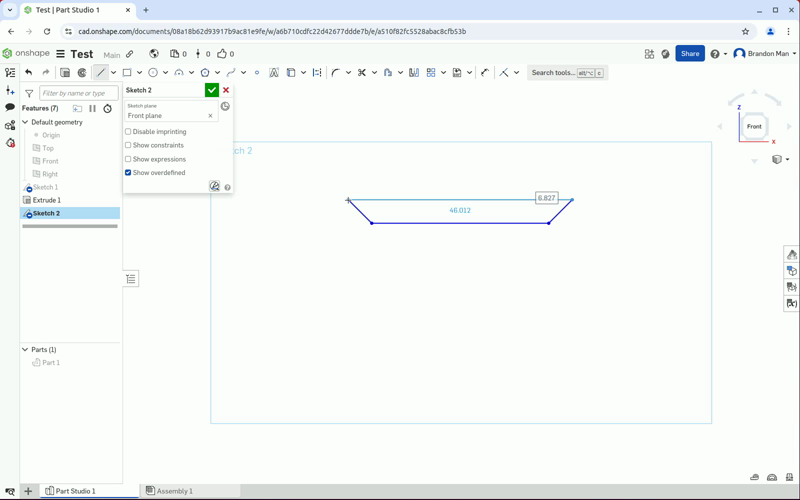
key(esc)
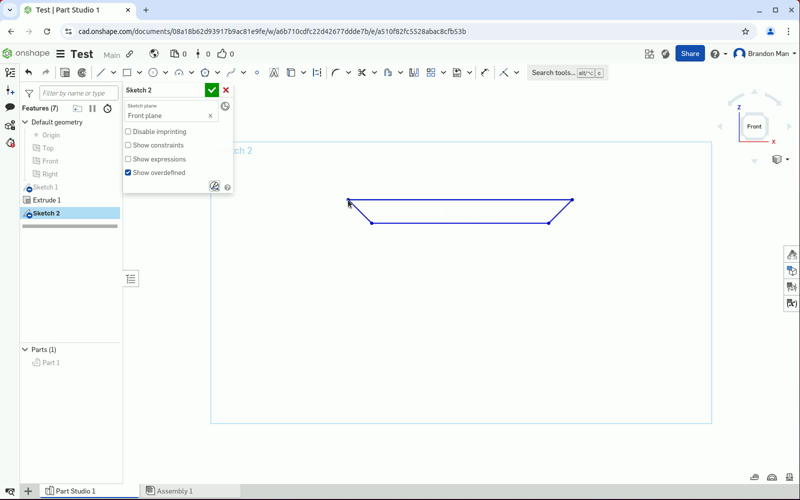
mouse_move(373, 205)
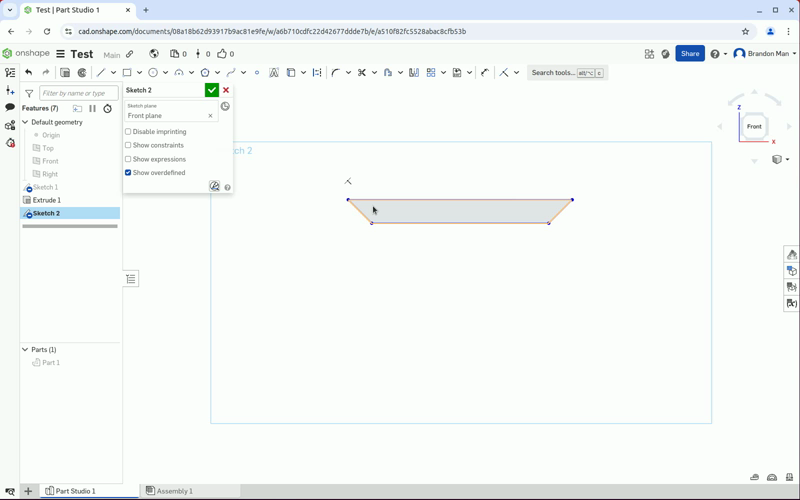
click(373, 205)
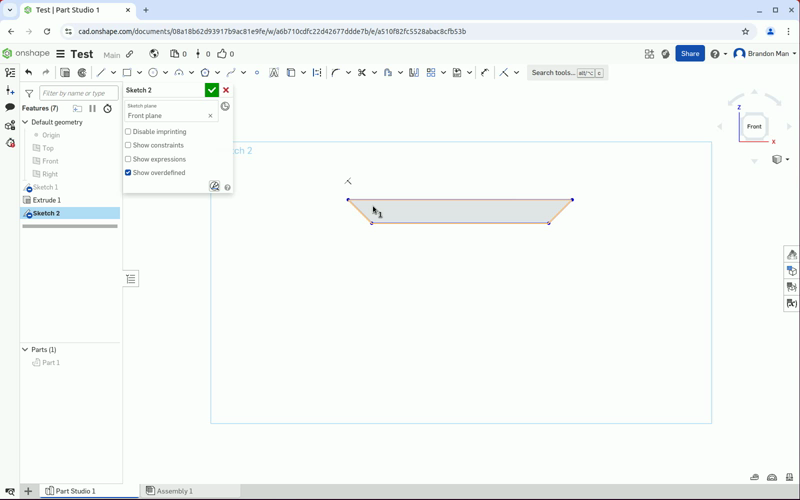
mouse_move(73, 352)
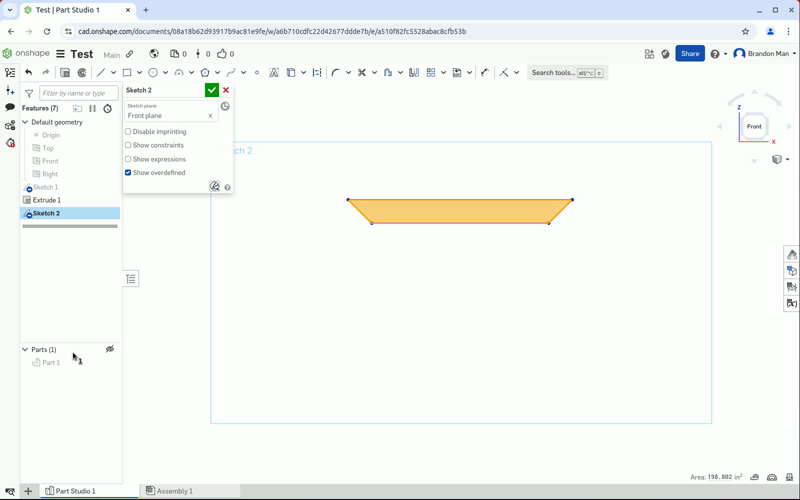
key(shift+y)
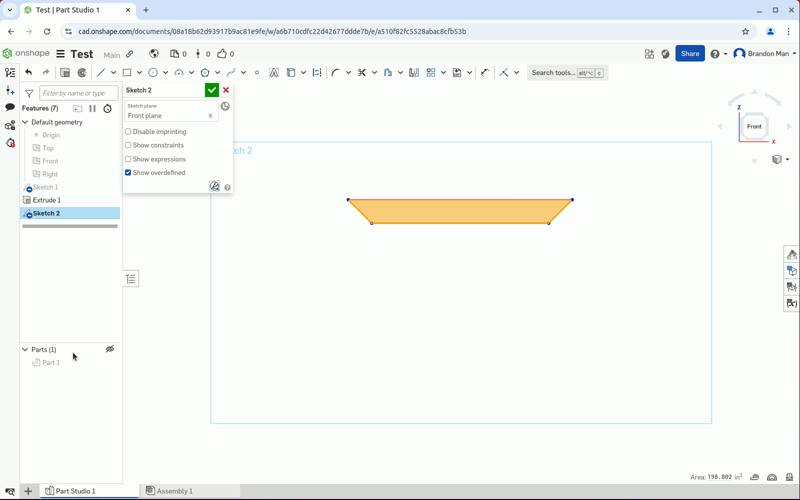
key(shift+e)
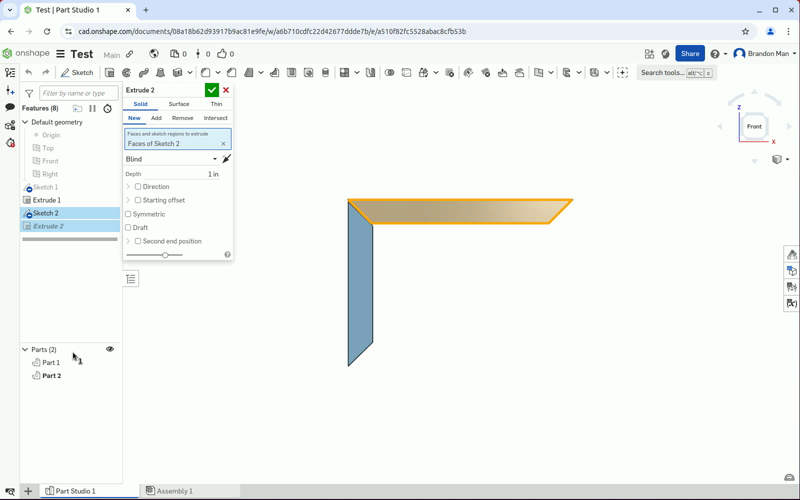
mouse_move(143, 106)
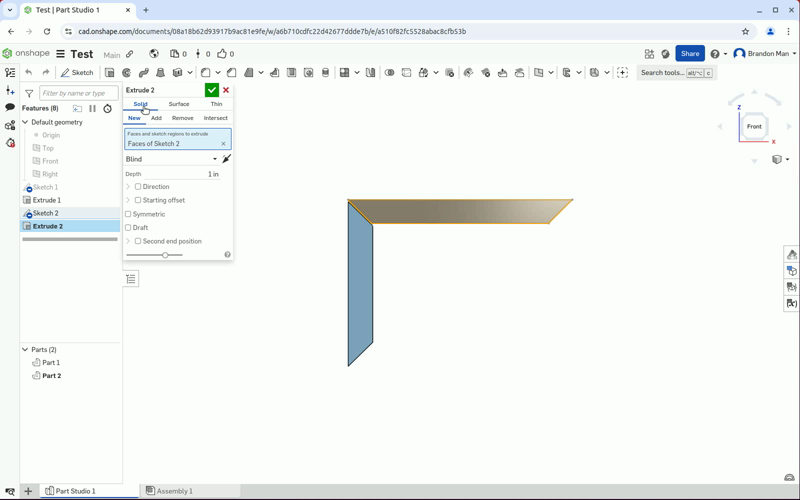
click(143, 106)
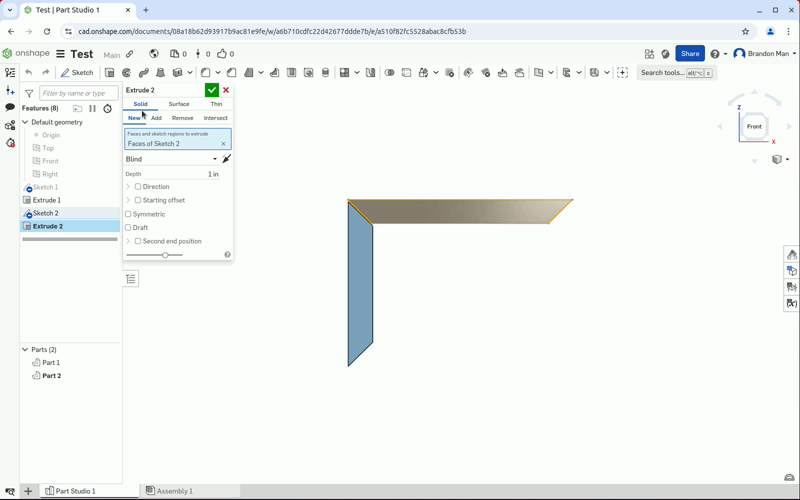
mouse_move(137, 120)
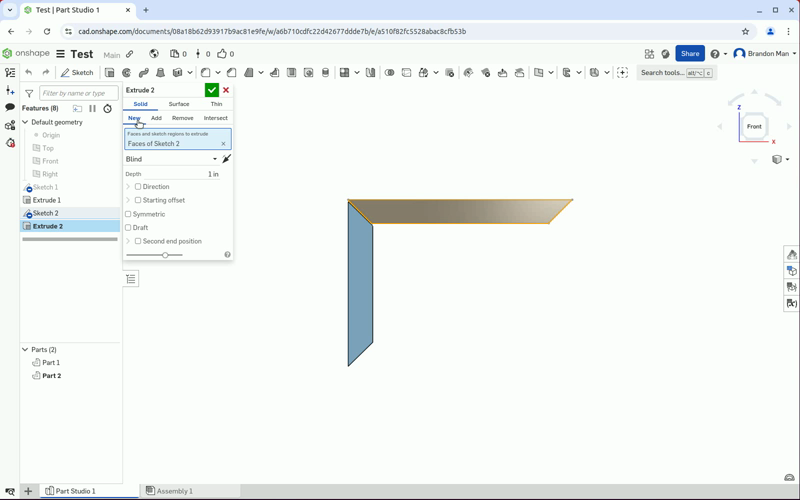
click(137, 120)
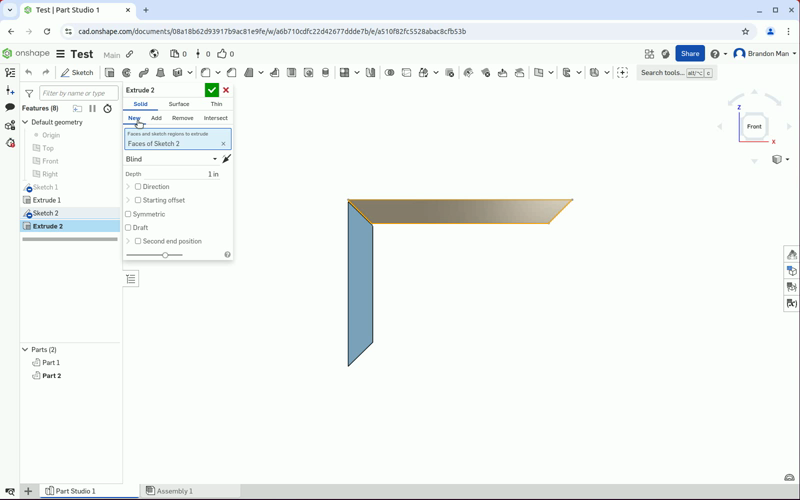
key(tab, 4)
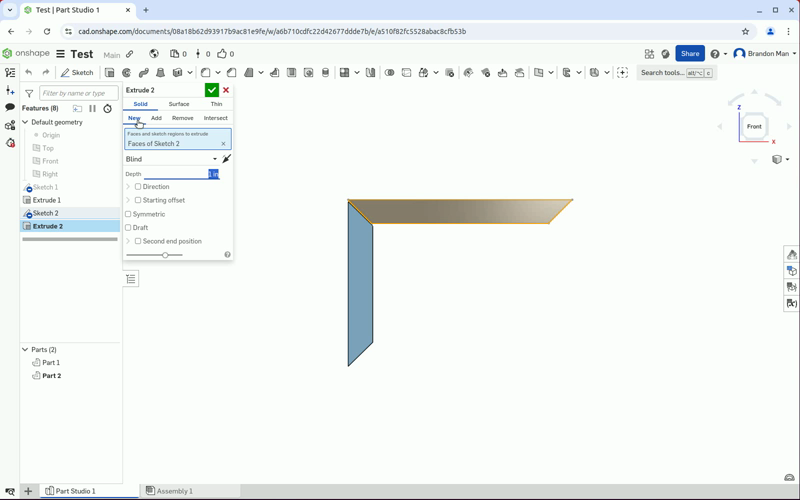
text(0.722)
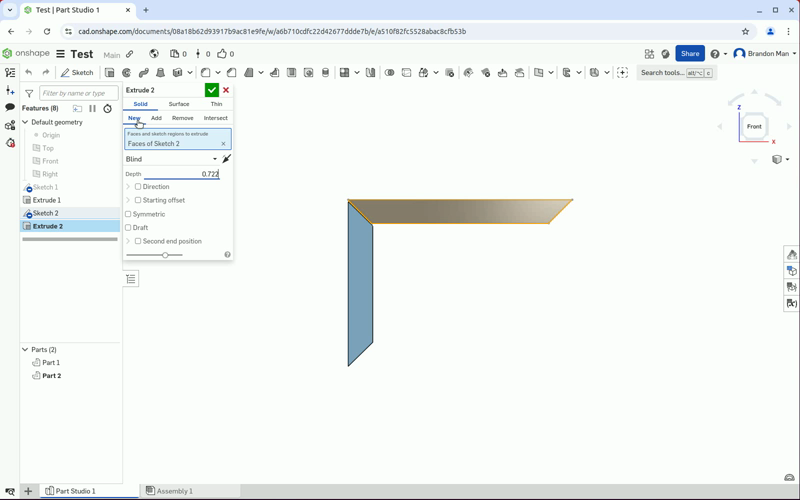
key(enter)
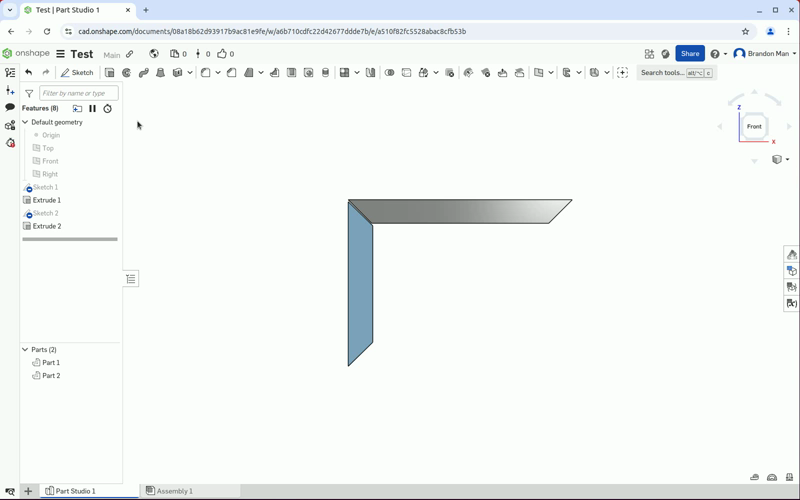
key(shift+h)
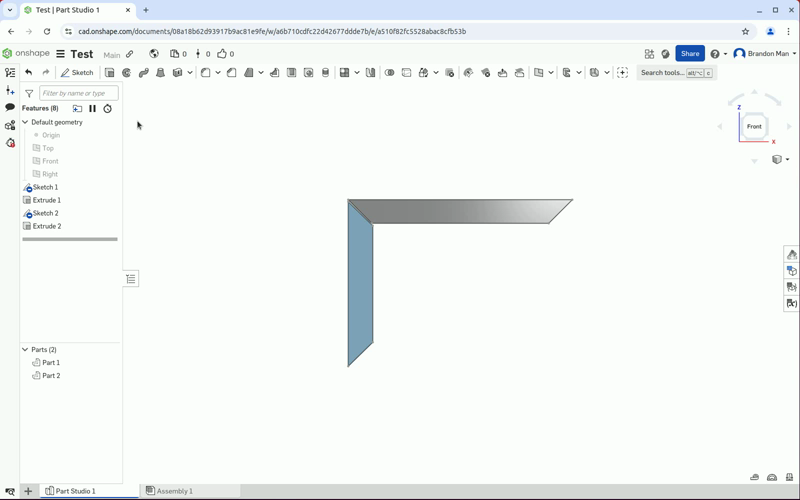
key(shift+h)
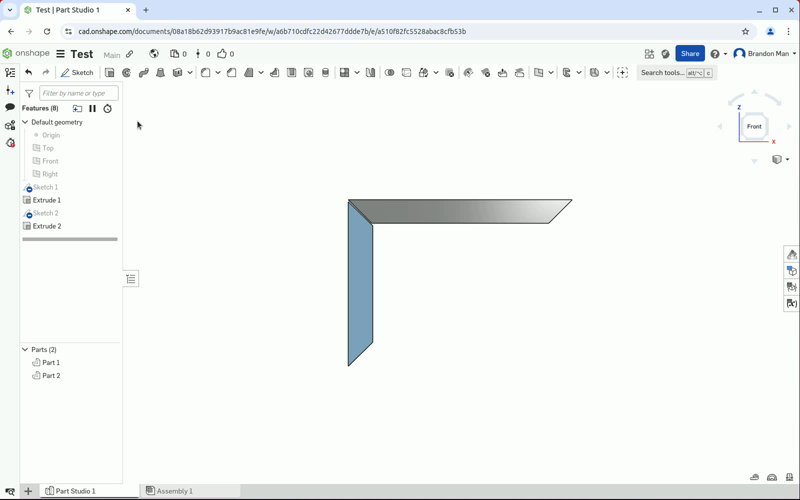
mouse_move(73, 189)
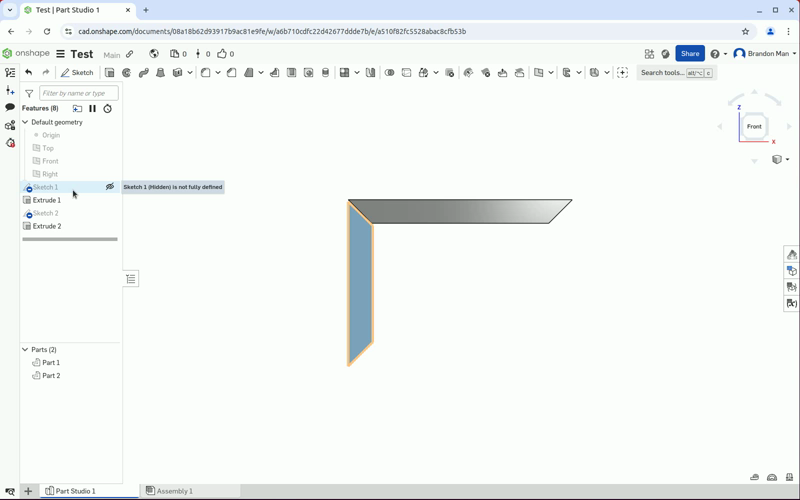
click(73, 189)
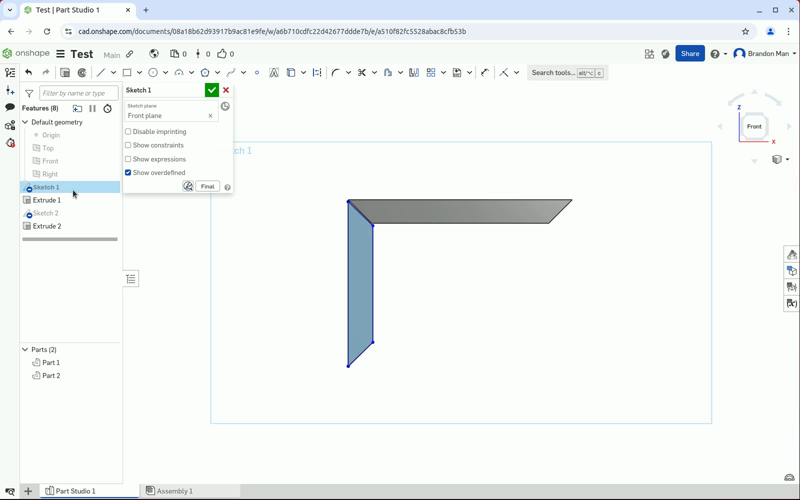
mouse_move(229, 92)
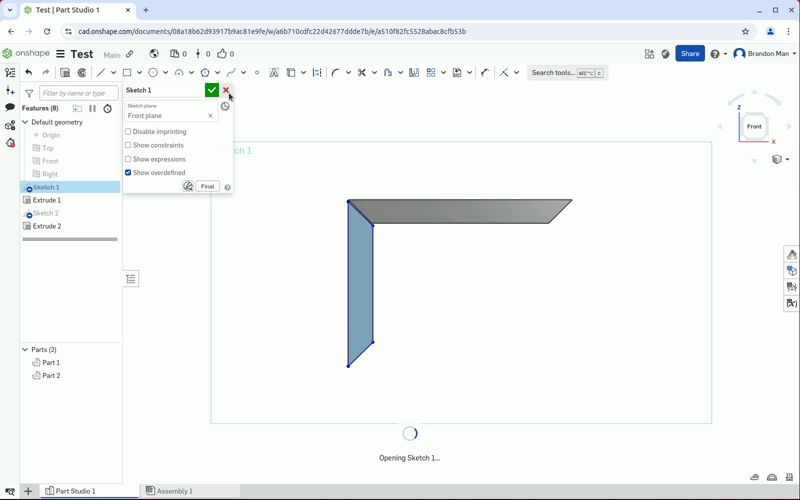
click(229, 92)
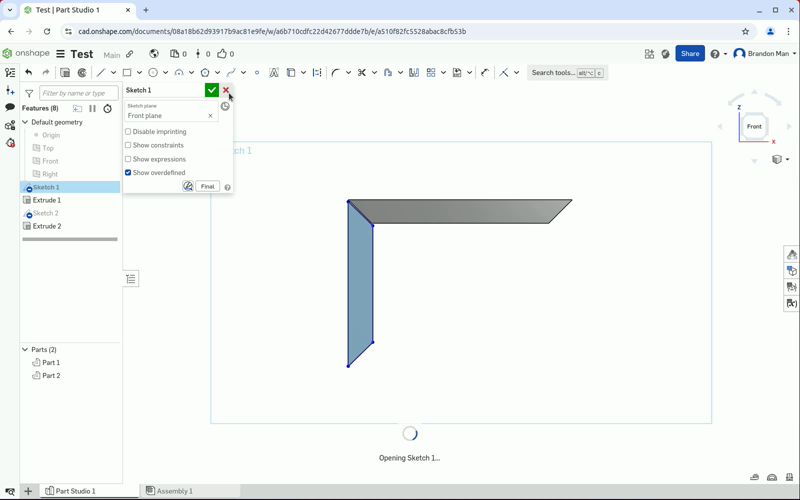
key(shift+s)
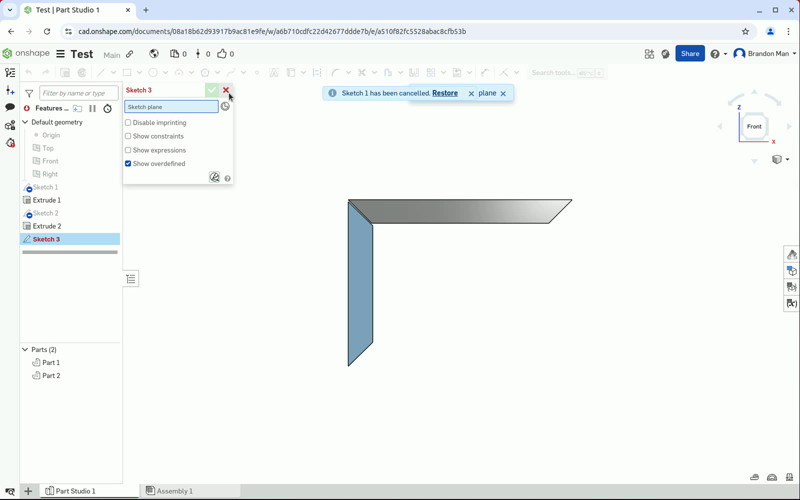
mouse_move(73, 163)
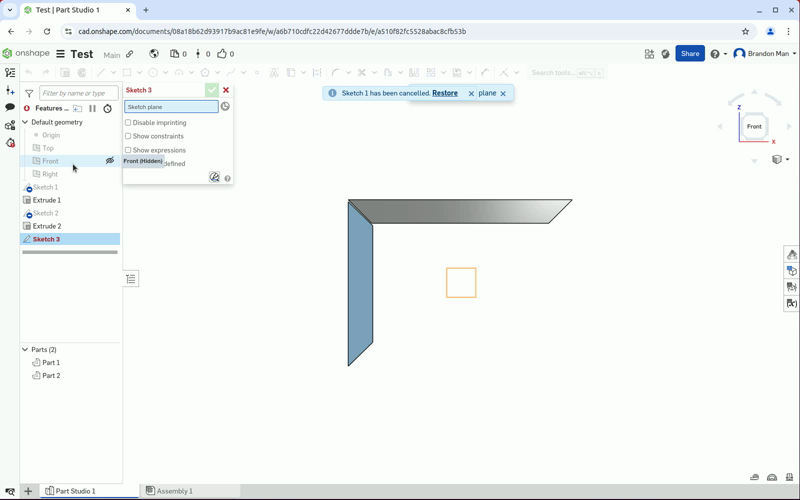
click(73, 163)
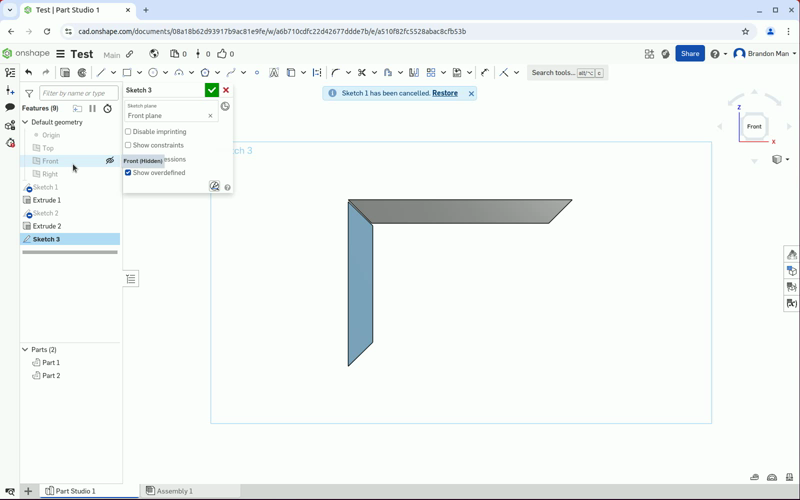
mouse_move(73, 352)
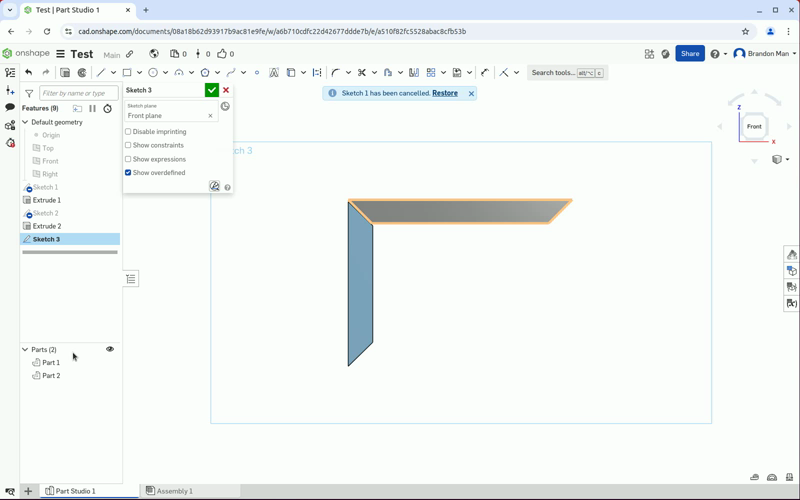
key(y)
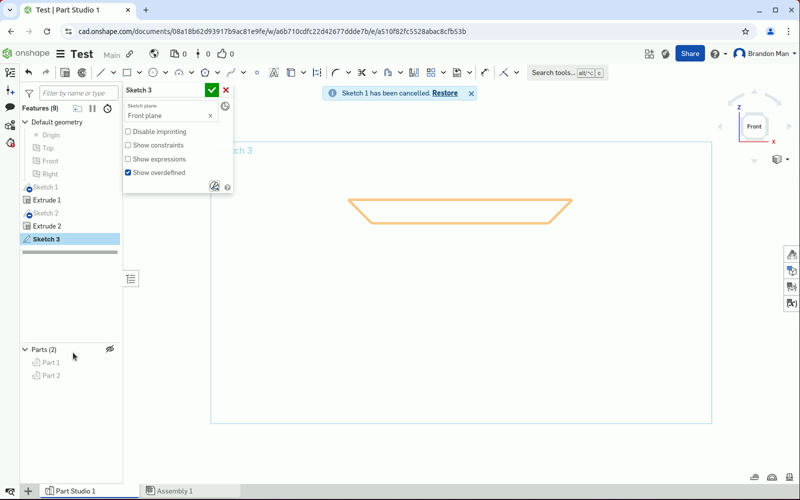
key(l)
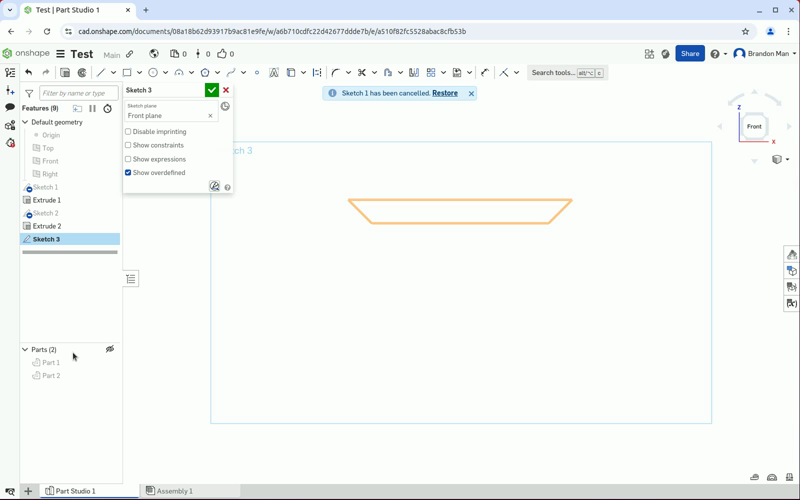
key_down(shift)
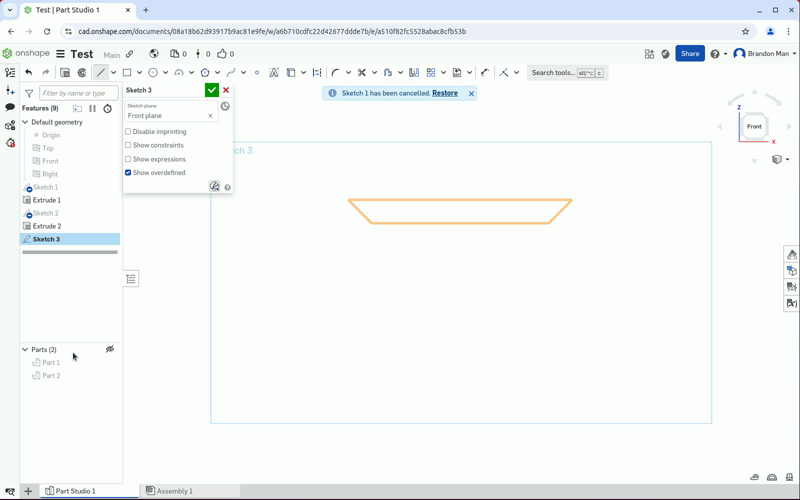
mouse_move(549, 342)
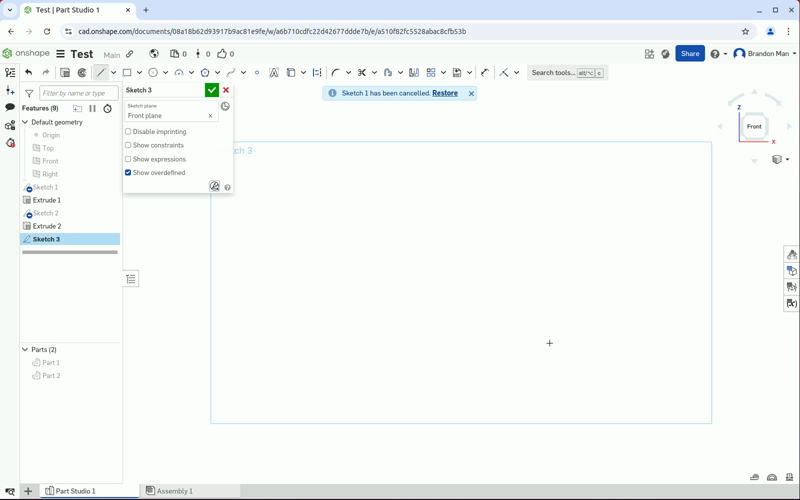
click(549, 342)
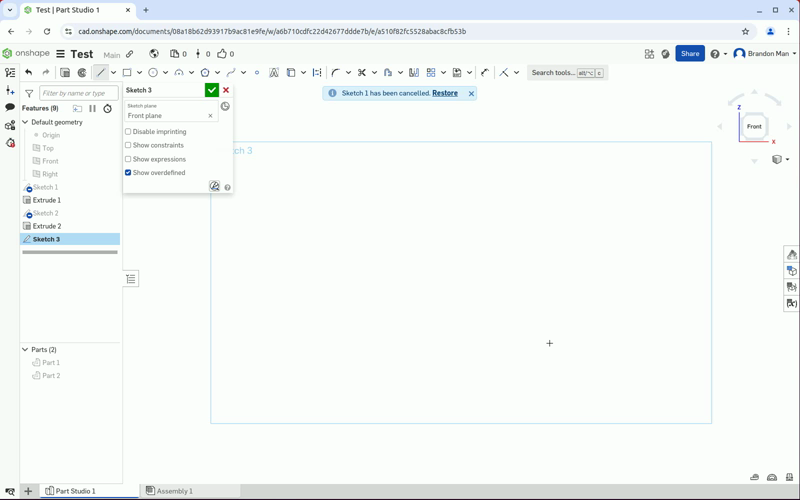
key_up(shift)
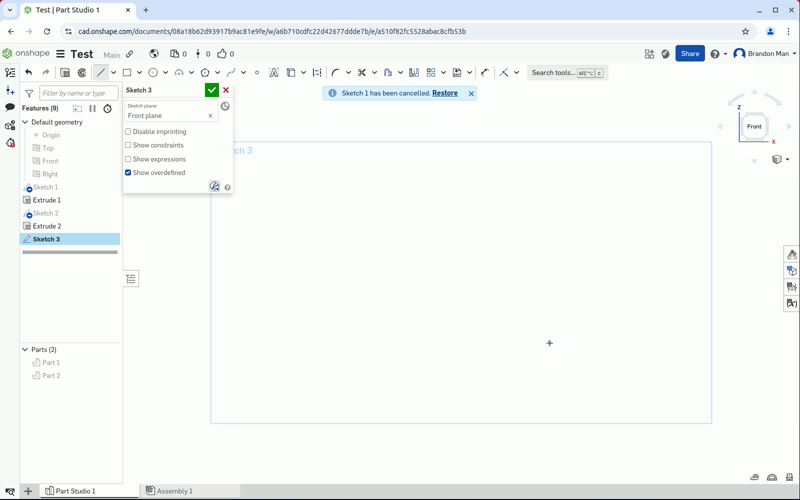
key_down(shift)
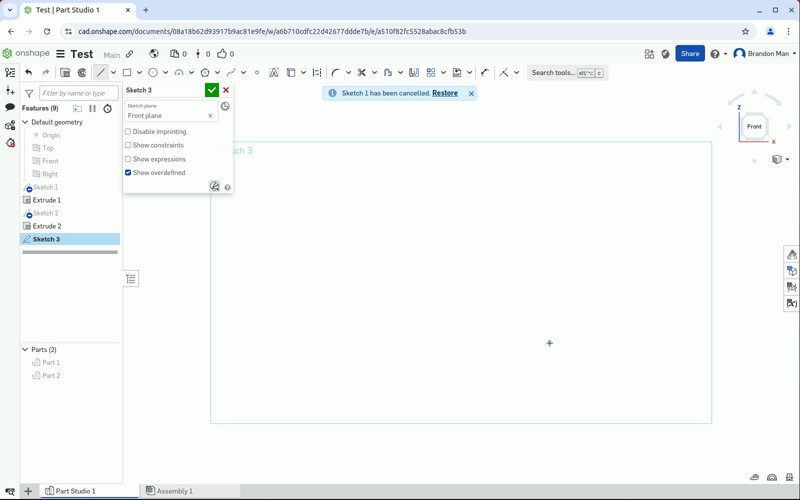
mouse_move(579, 342)
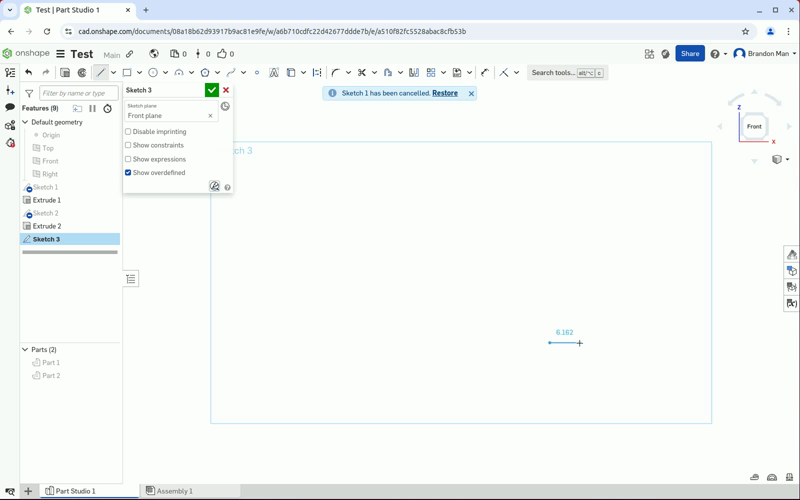
mouse_move(573, 366)
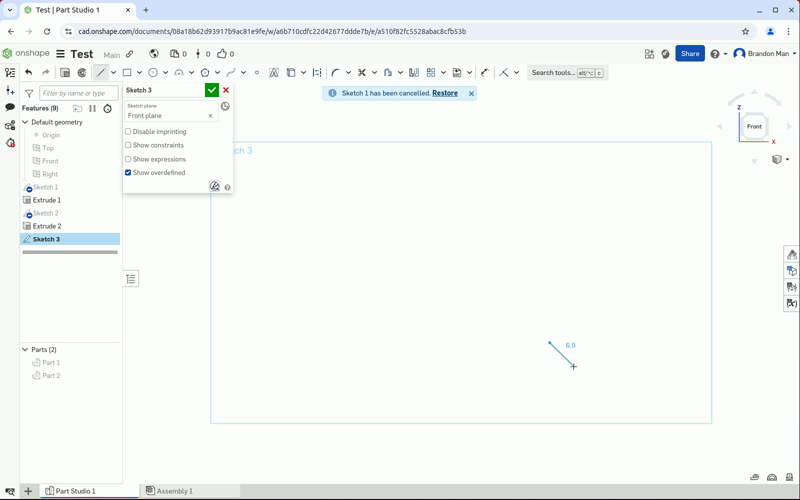
click(573, 366)
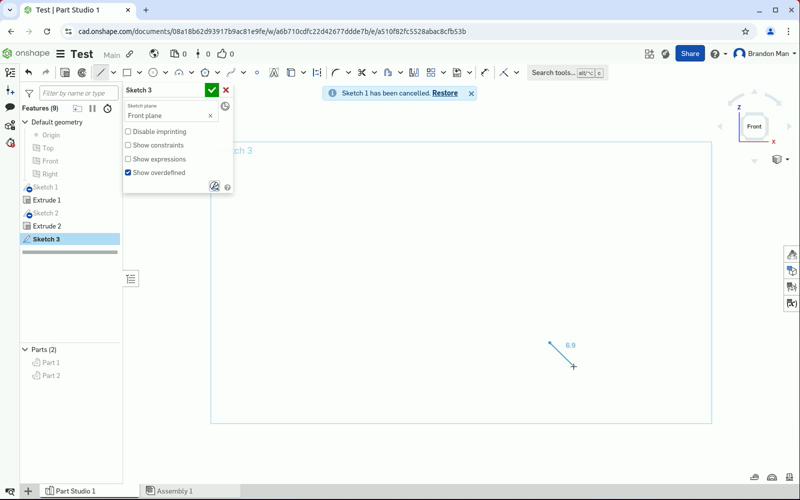
key_up(shift)
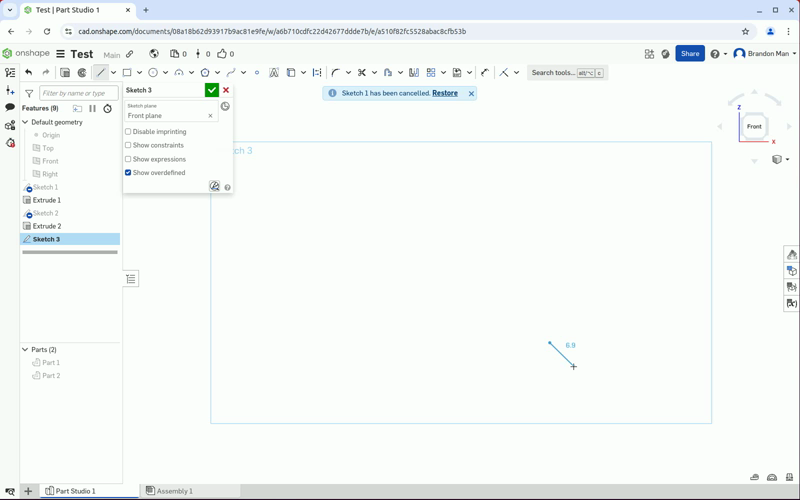
key_down(shift)
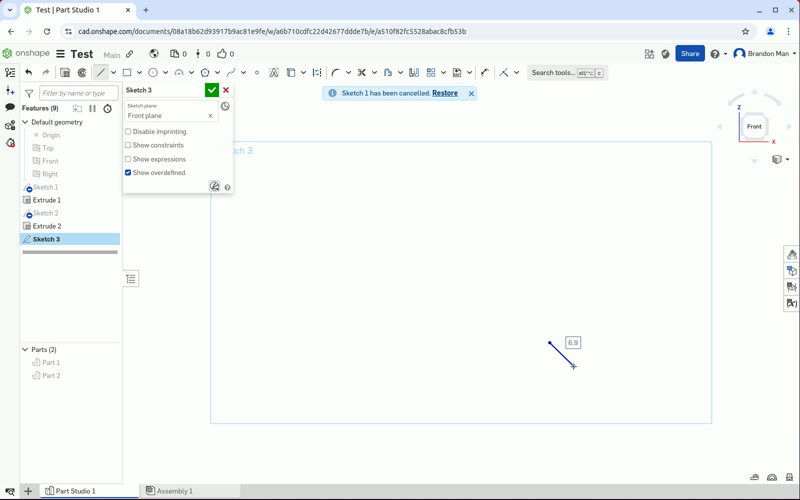
mouse_move(573, 201)
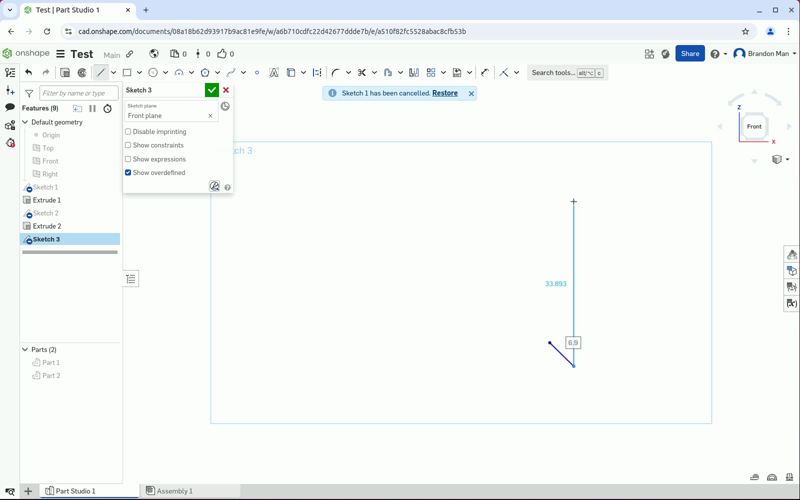
click(573, 201)
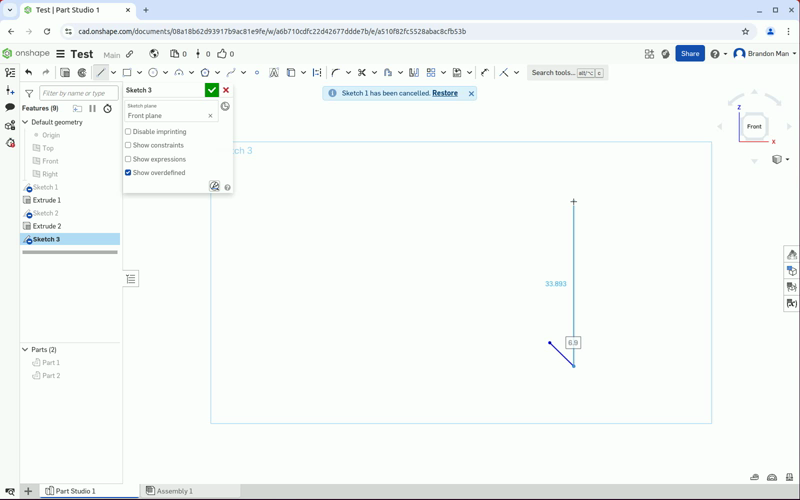
key_up(shift)
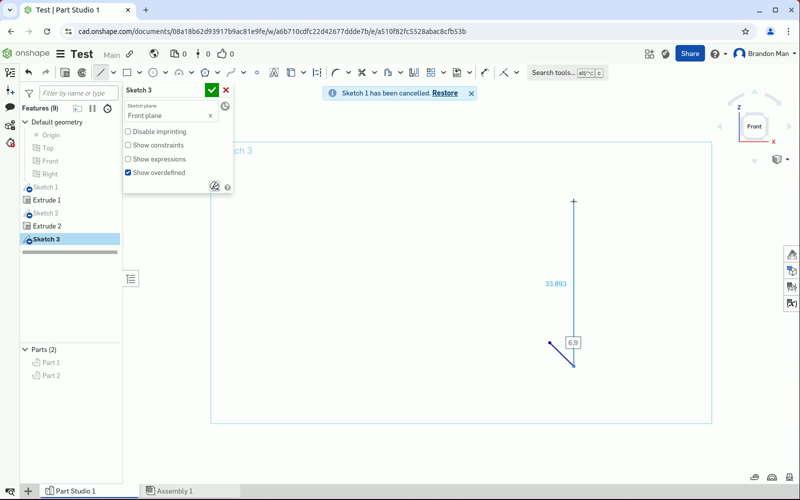
key_down(shift)
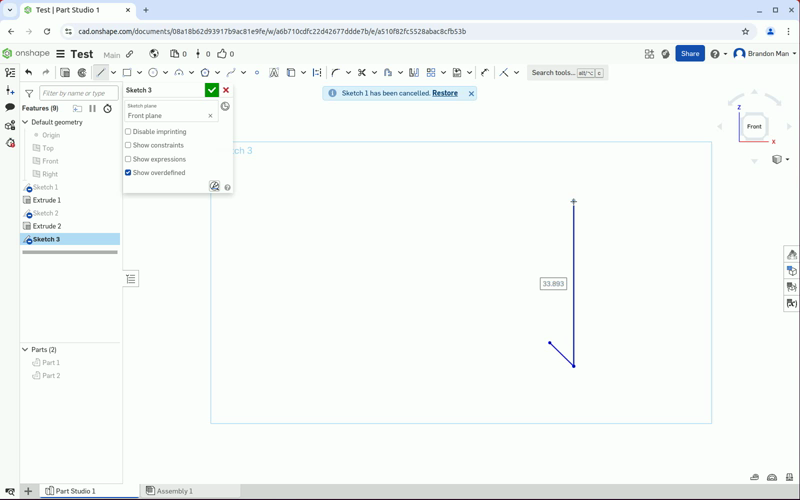
mouse_move(589, 201)
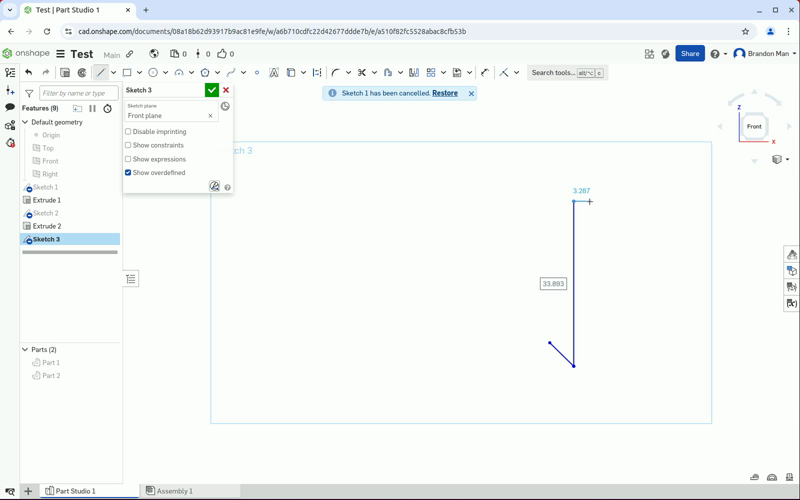
mouse_move(549, 225)
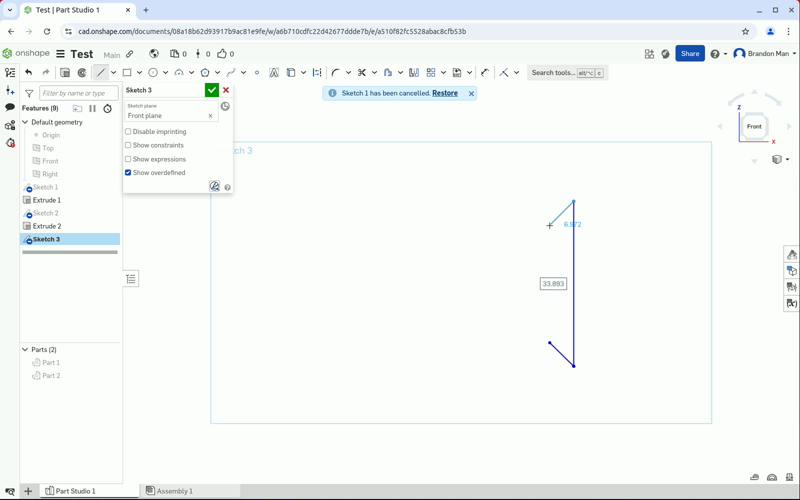
click(549, 225)
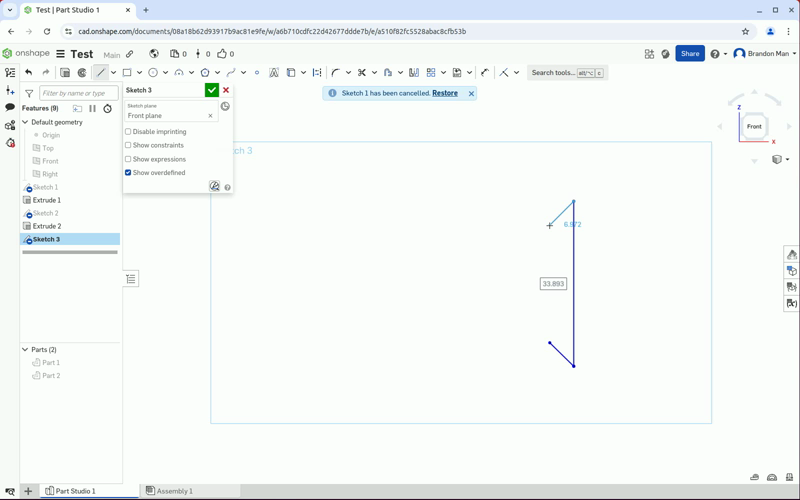
key_up(shift)
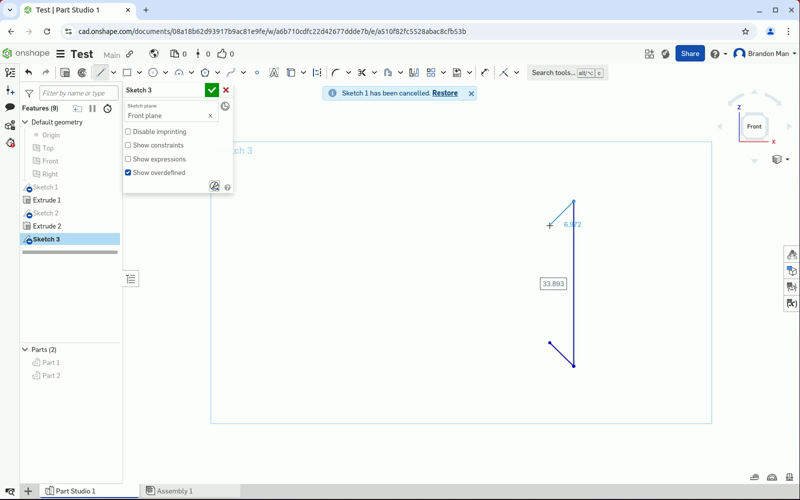
key_down(shift)
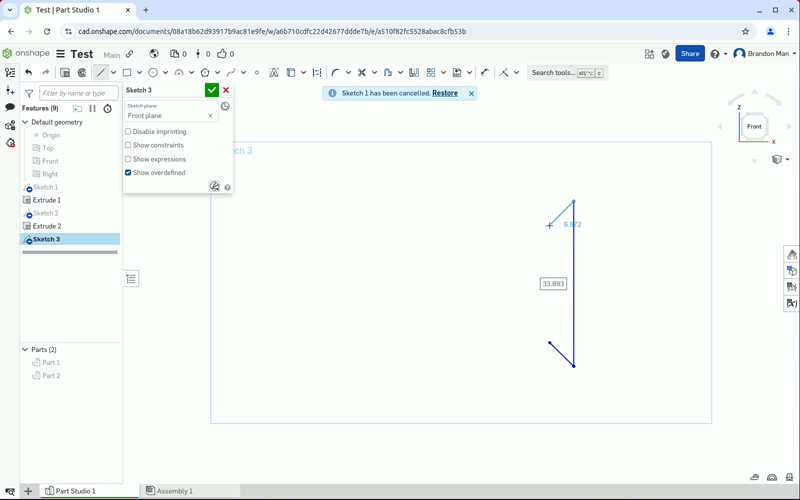
mouse_move(549, 342)
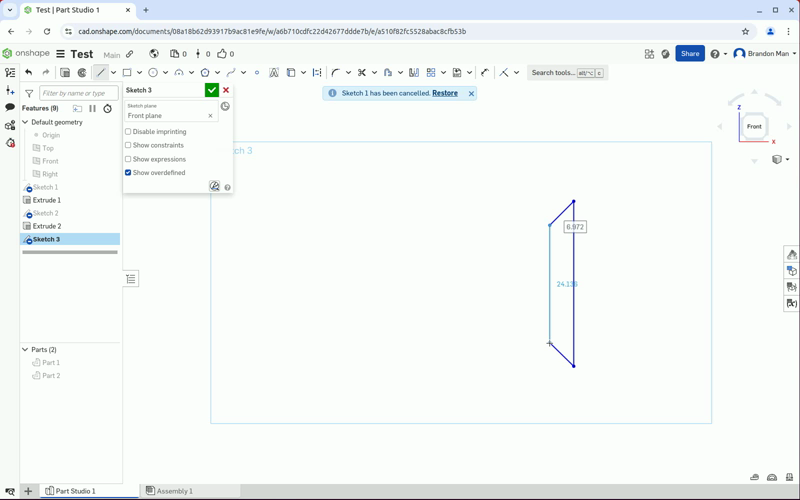
key_up(shift)
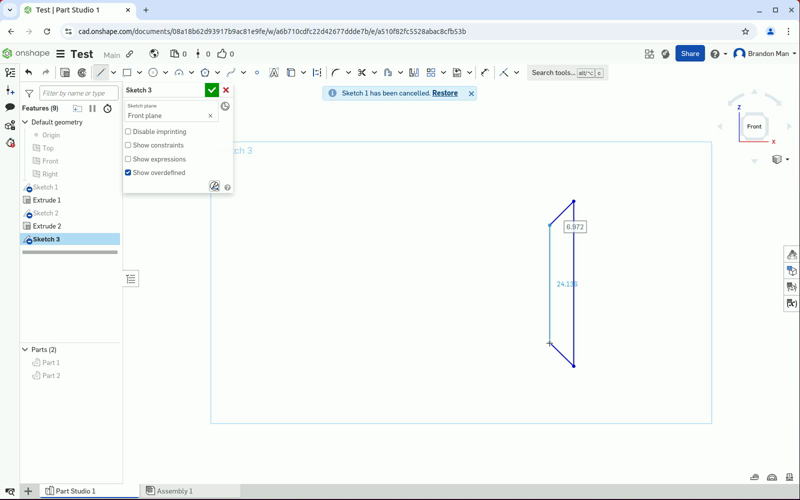
click(549, 342)
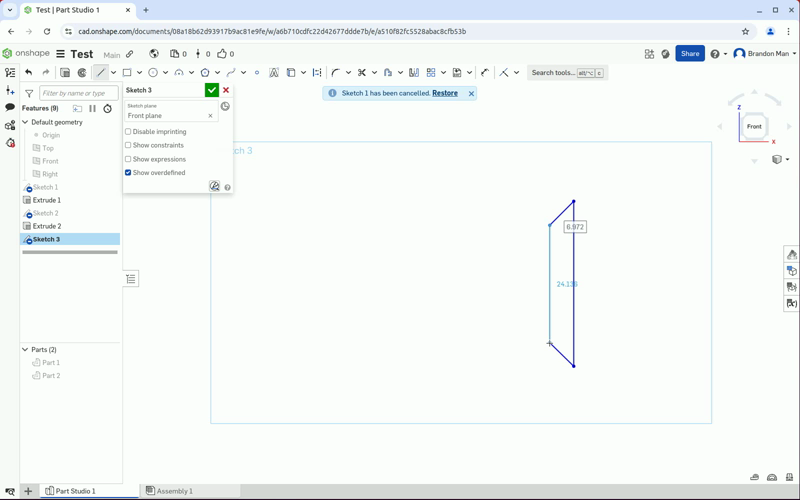
key(esc)
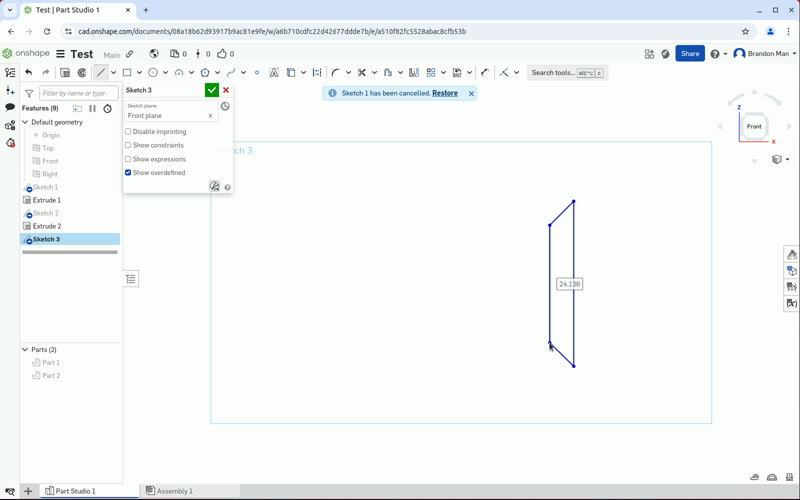
mouse_move(555, 325)
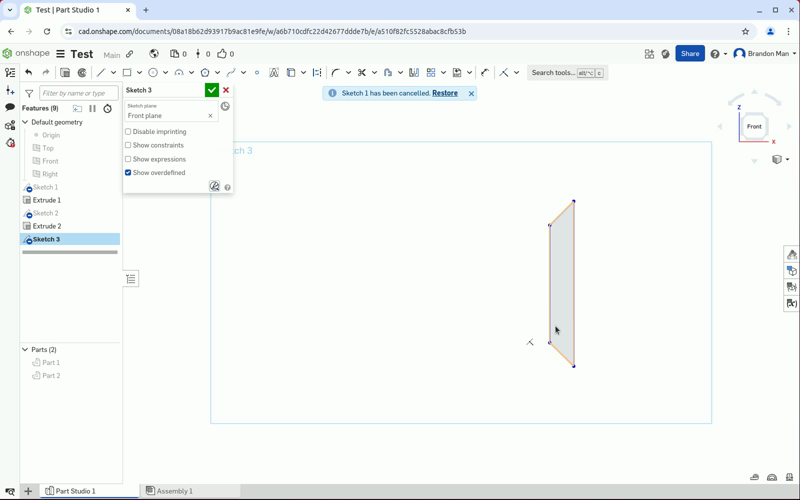
click(555, 325)
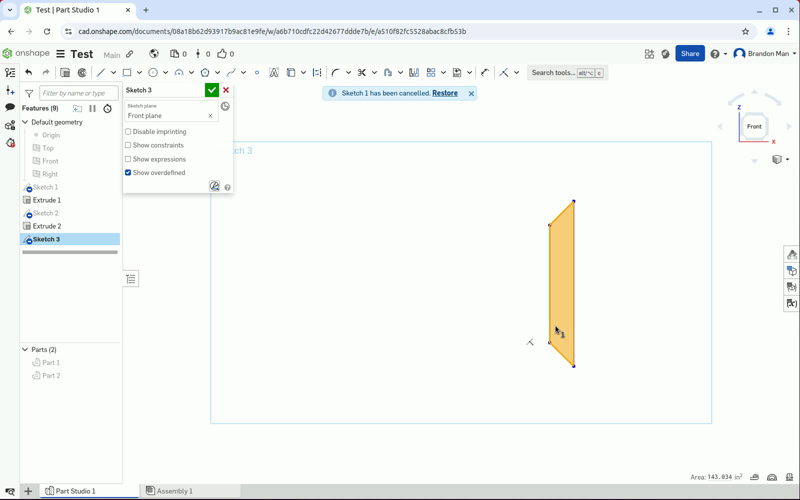
mouse_move(73, 352)
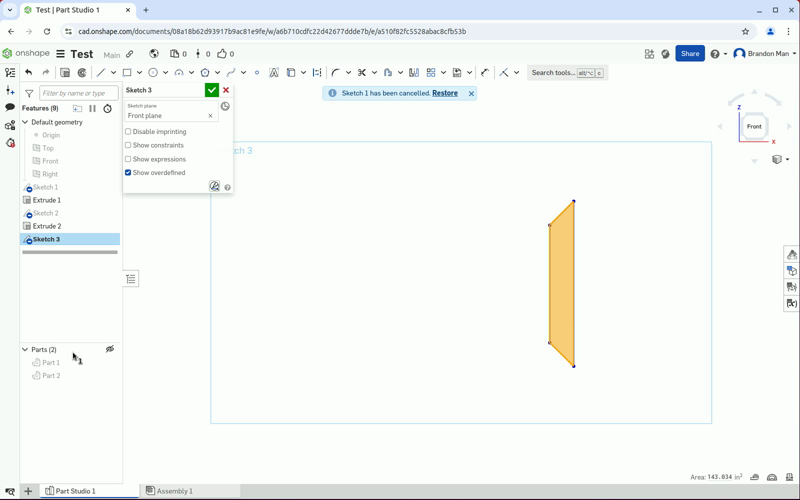
key(shift+y)
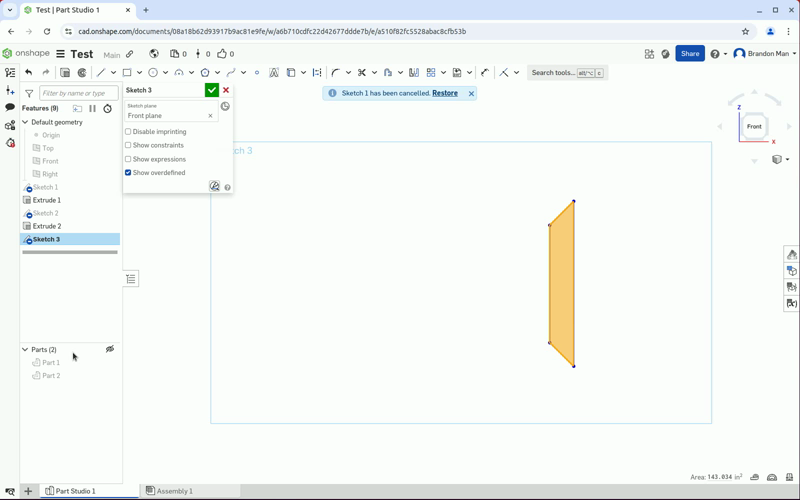
key(shift+e)
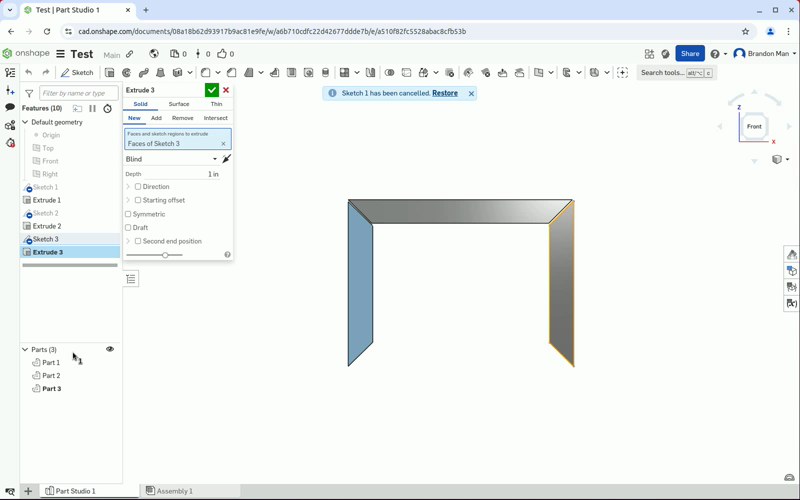
mouse_move(143, 106)
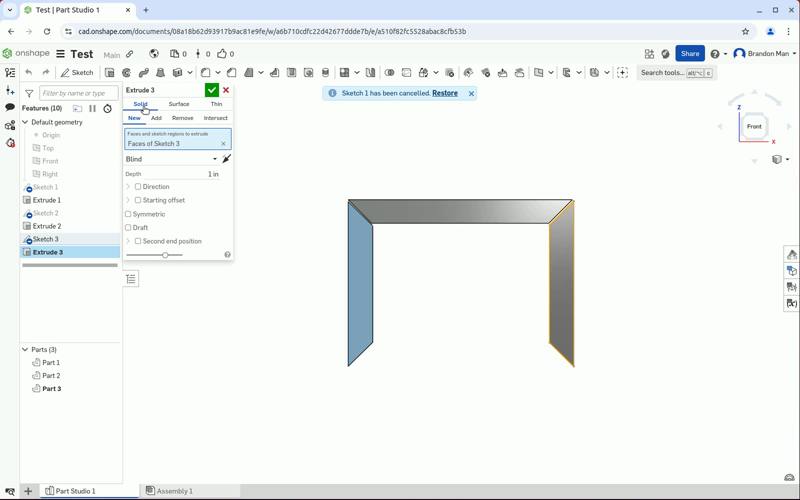
click(143, 106)
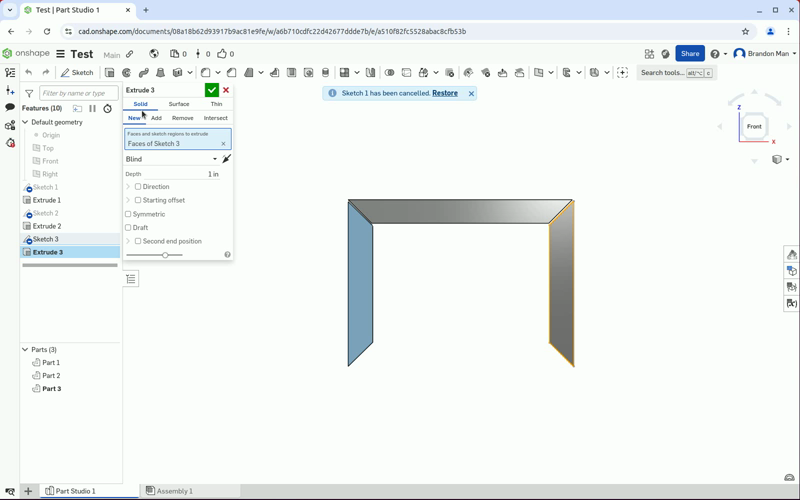
mouse_move(137, 120)
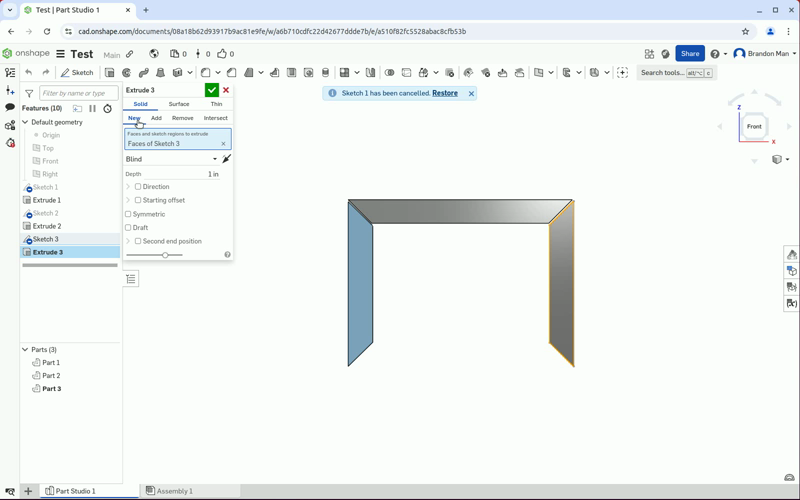
click(137, 120)
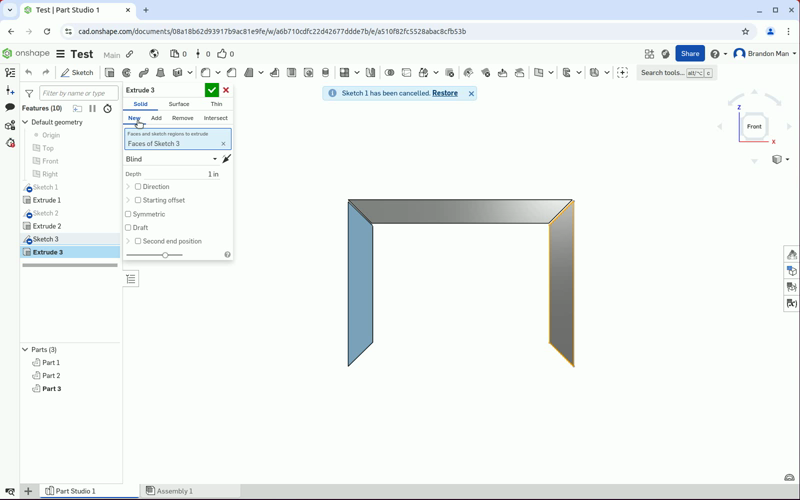
key(tab, 4)
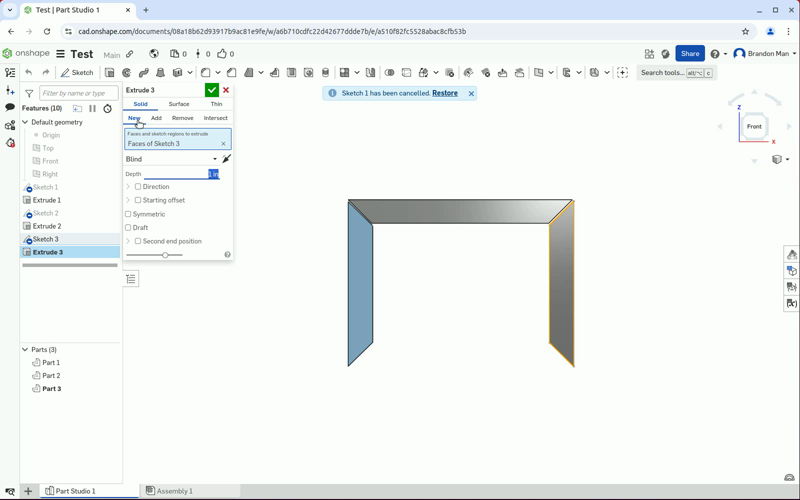
text(0.722)
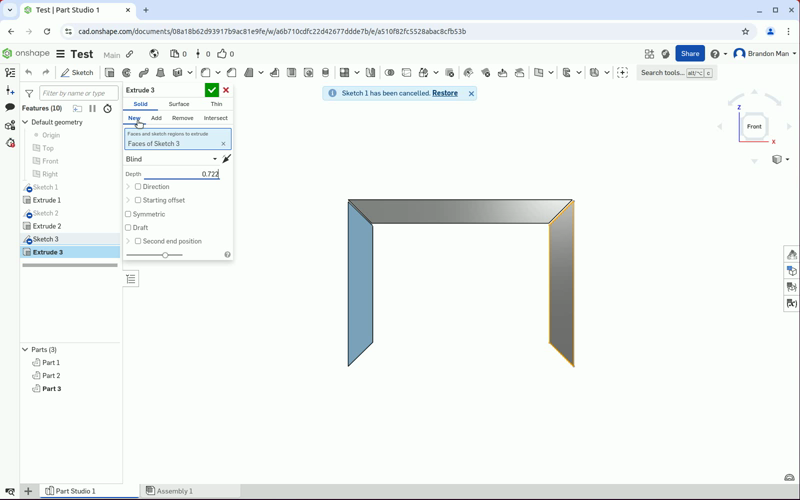
key(enter)
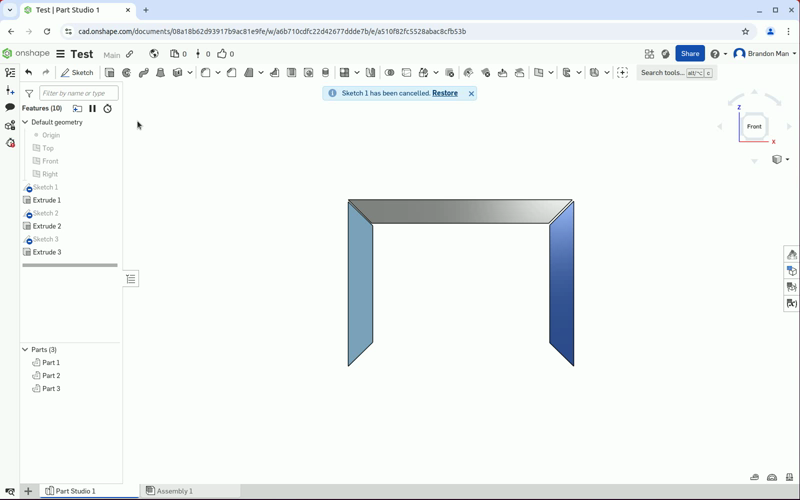
key(shift+h)
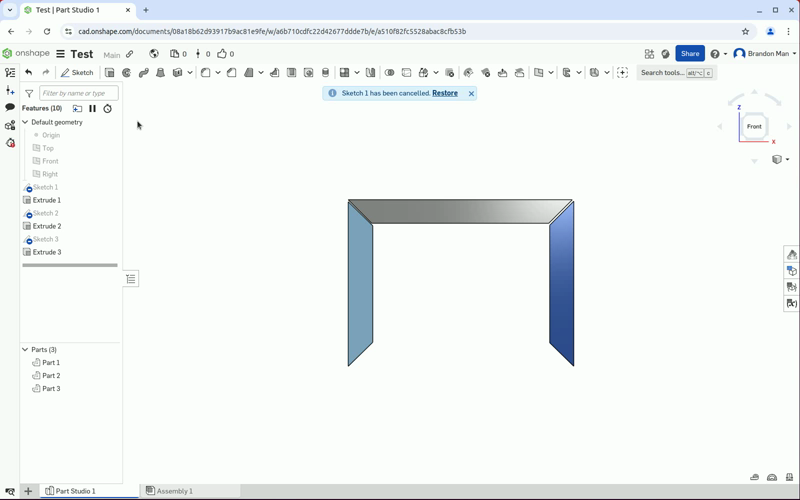
key(shift+h)
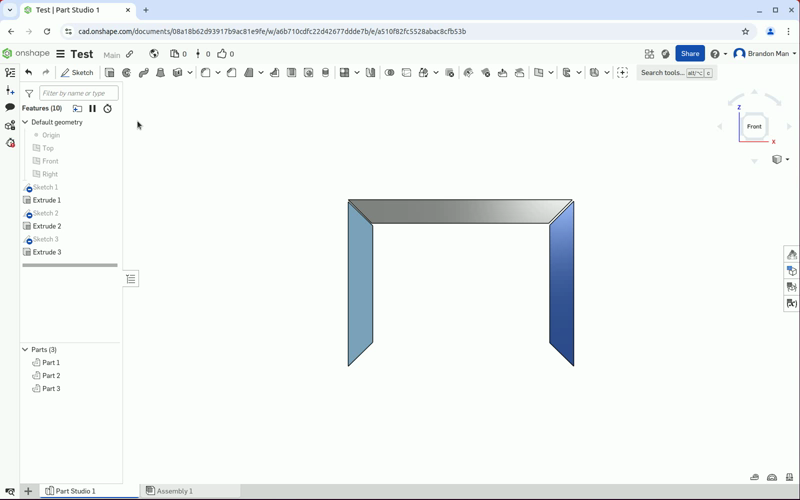
mouse_move(73, 189)
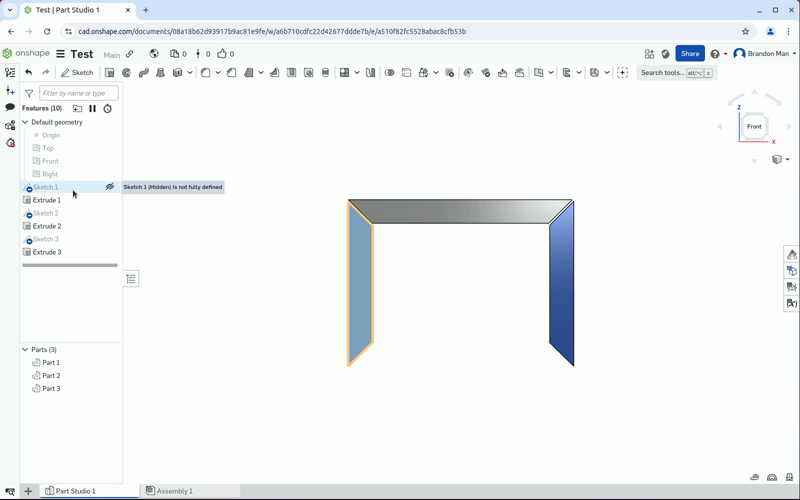
click(73, 189)
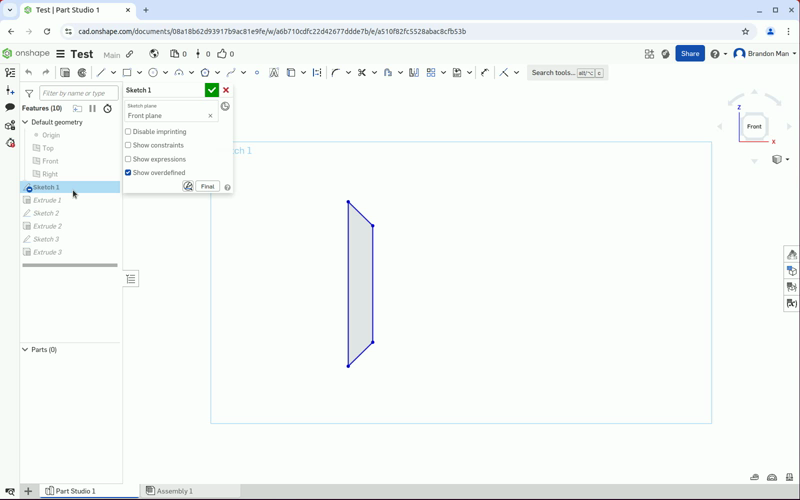
mouse_move(229, 92)
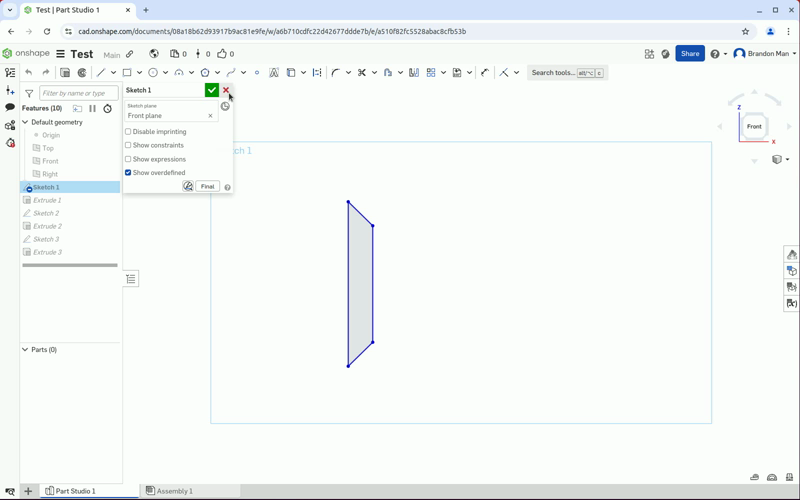
click(229, 92)
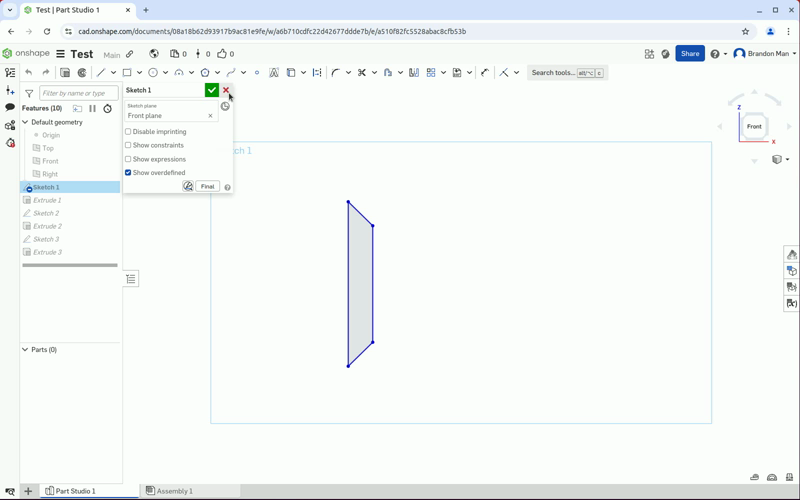
key(shift+s)
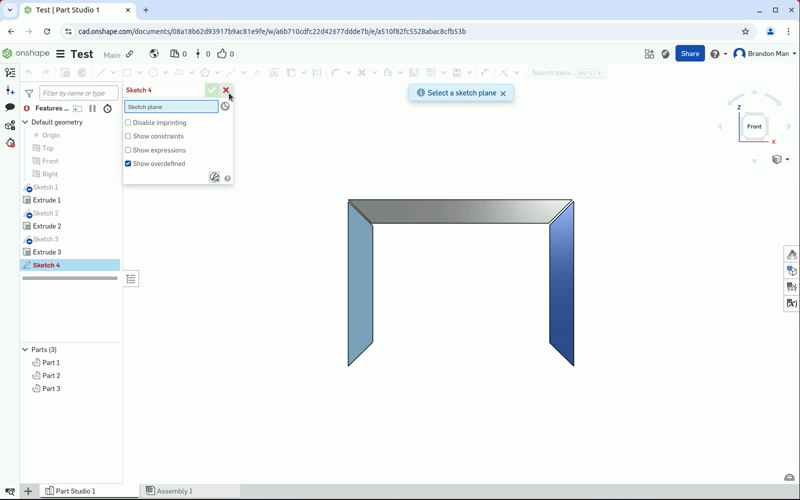
mouse_move(73, 163)
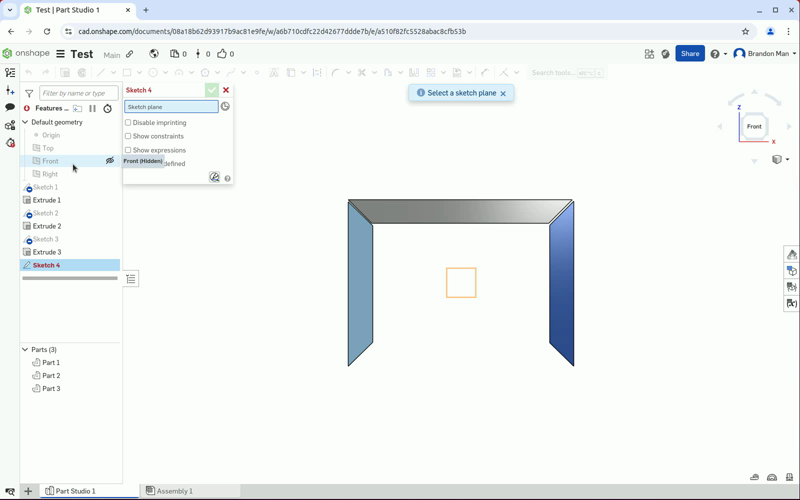
click(73, 163)
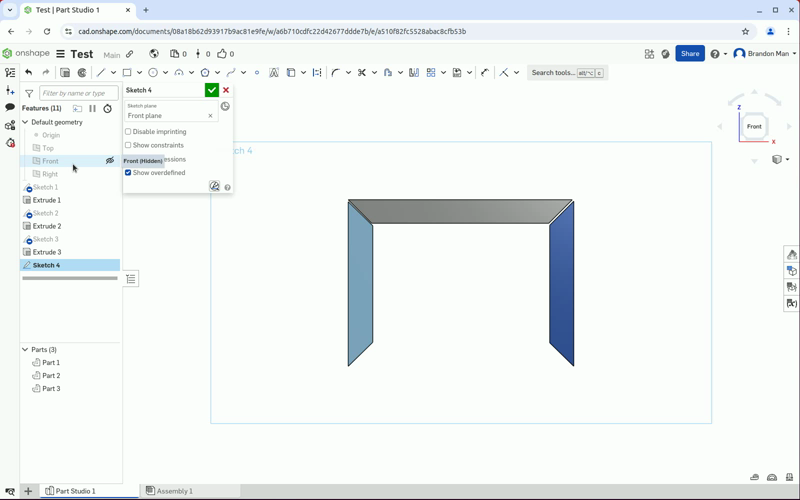
mouse_move(73, 352)
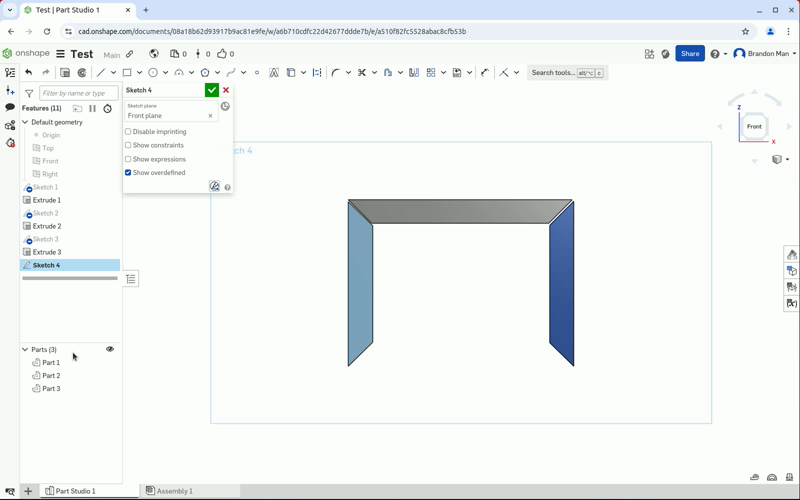
key(y)
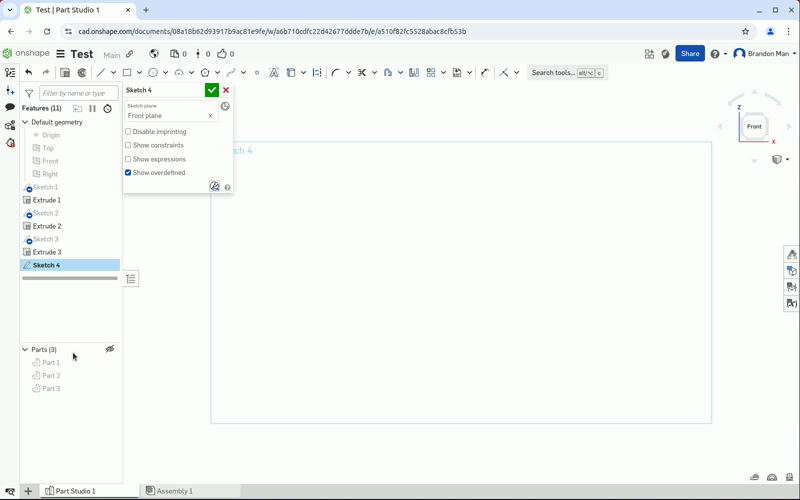
key(l)
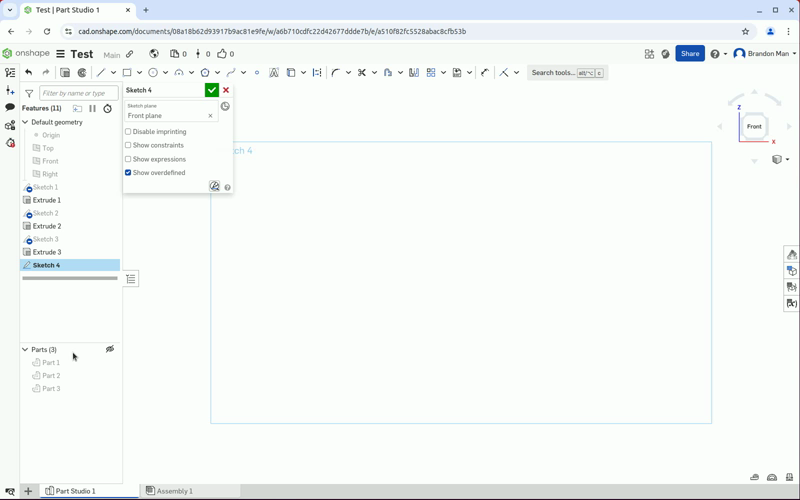
key_down(shift)
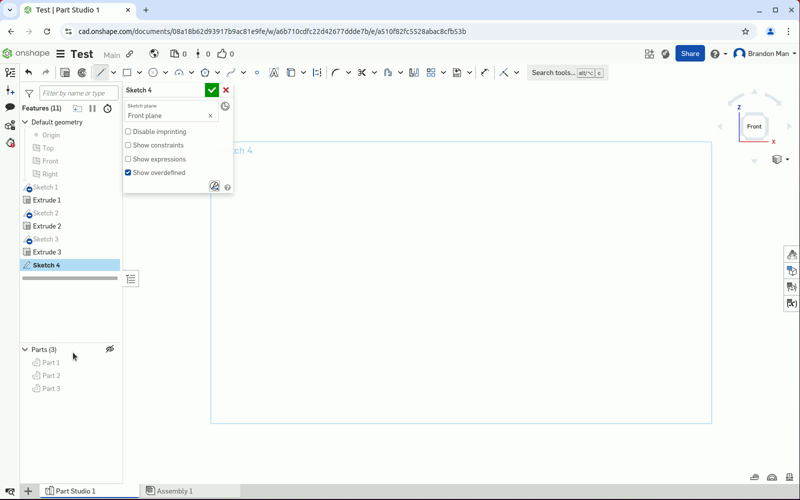
mouse_move(348, 366)
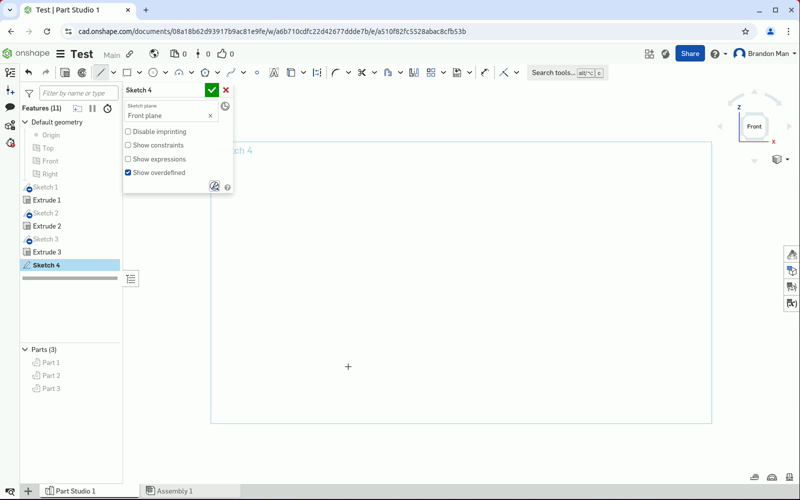
click(348, 366)
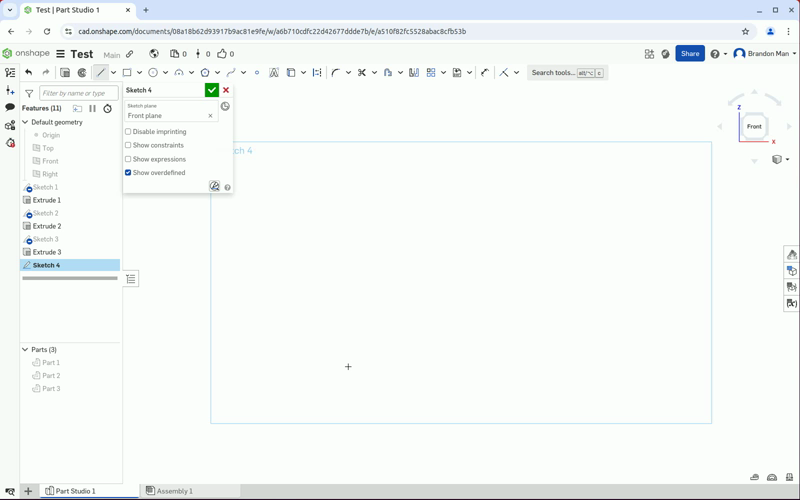
key_up(shift)
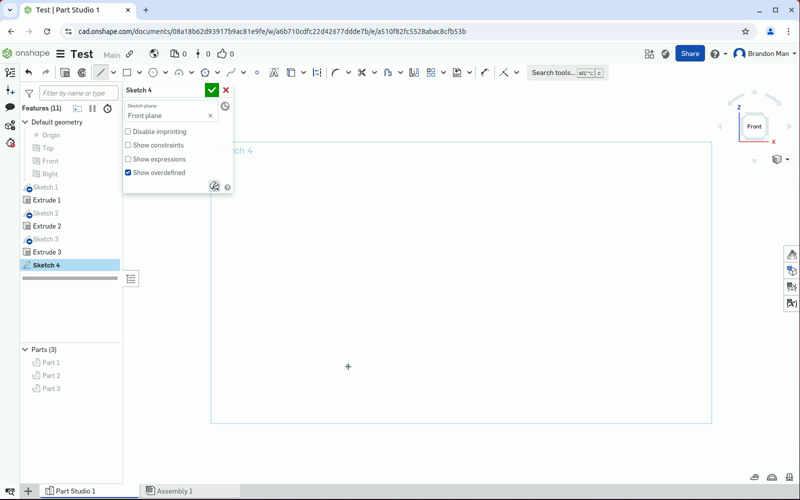
key_down(shift)
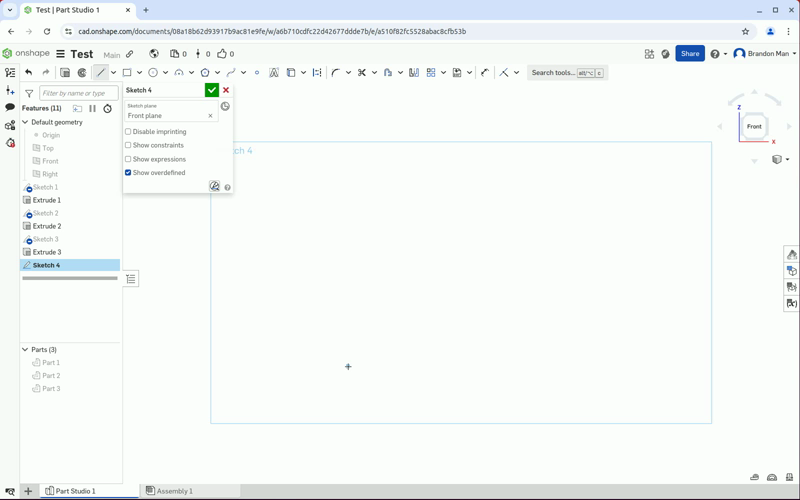
mouse_move(572, 366)
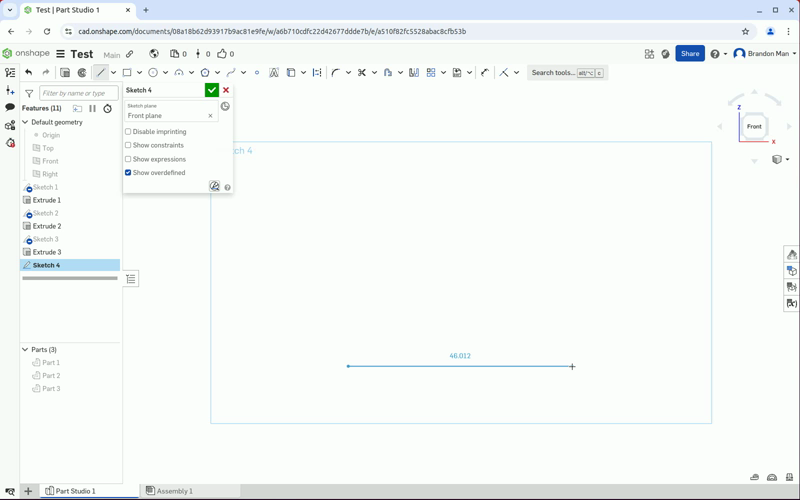
click(572, 366)
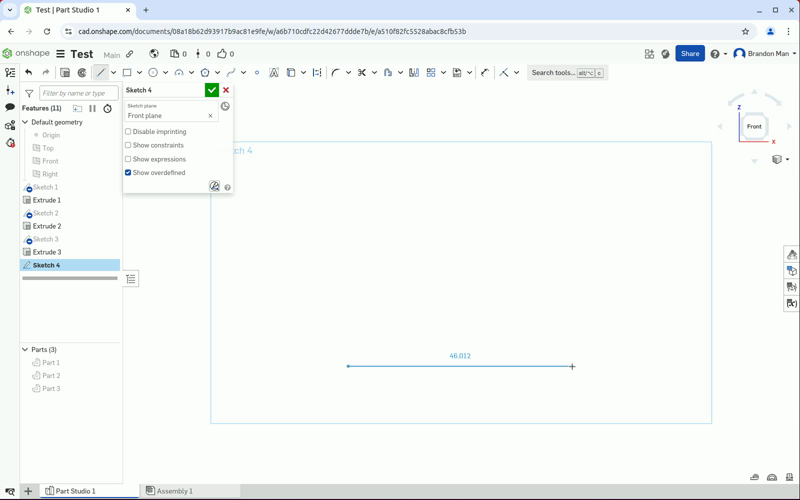
key_up(shift)
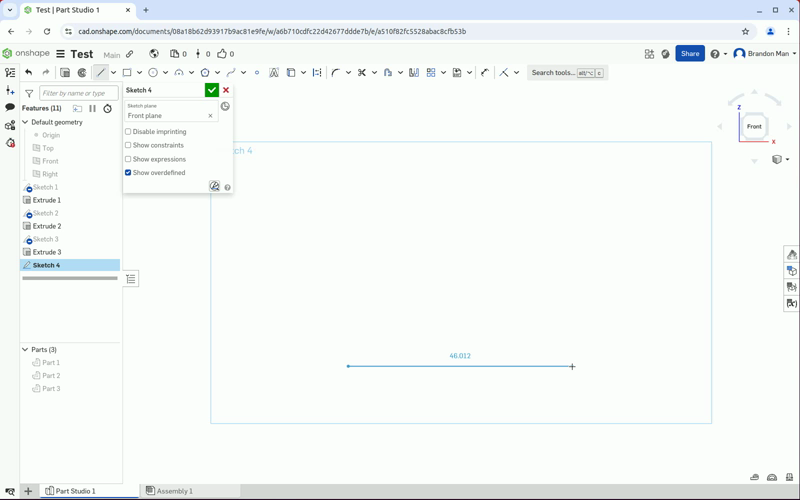
key_down(shift)
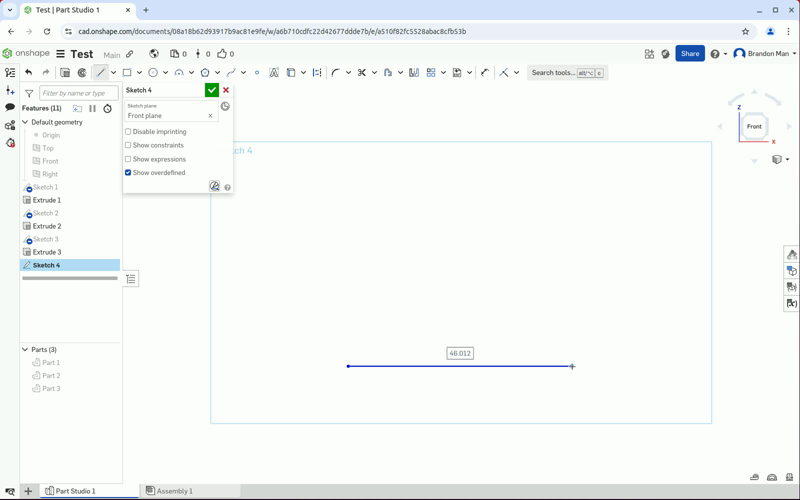
mouse_move(589, 366)
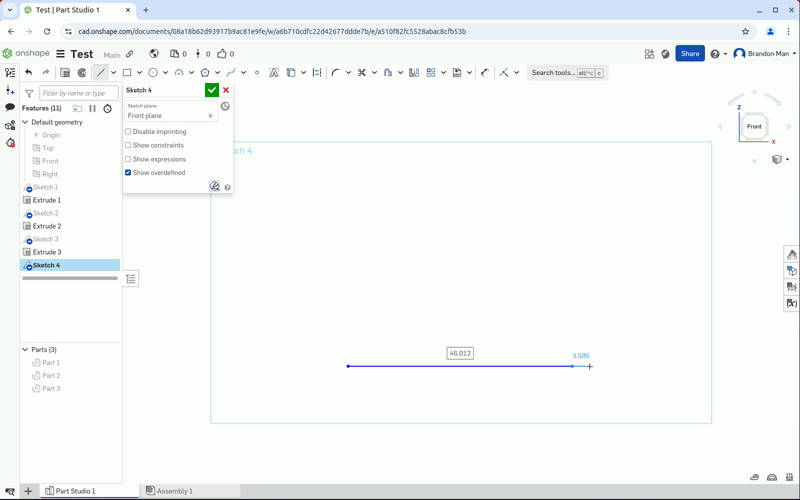
mouse_move(548, 342)
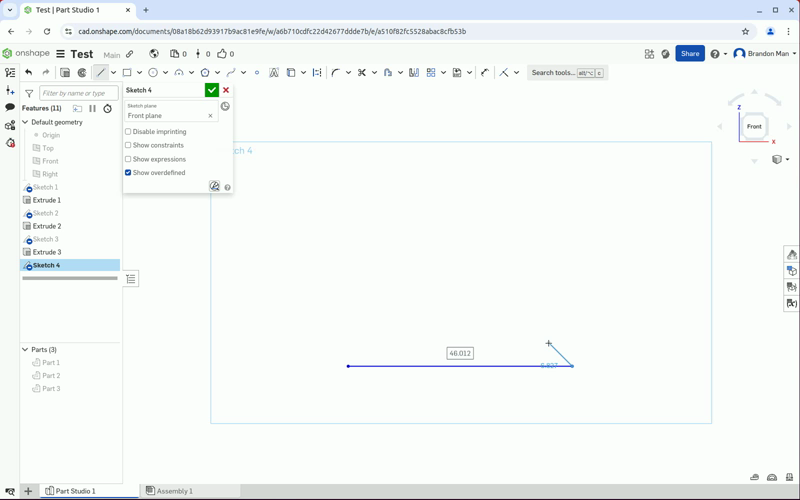
click(548, 342)
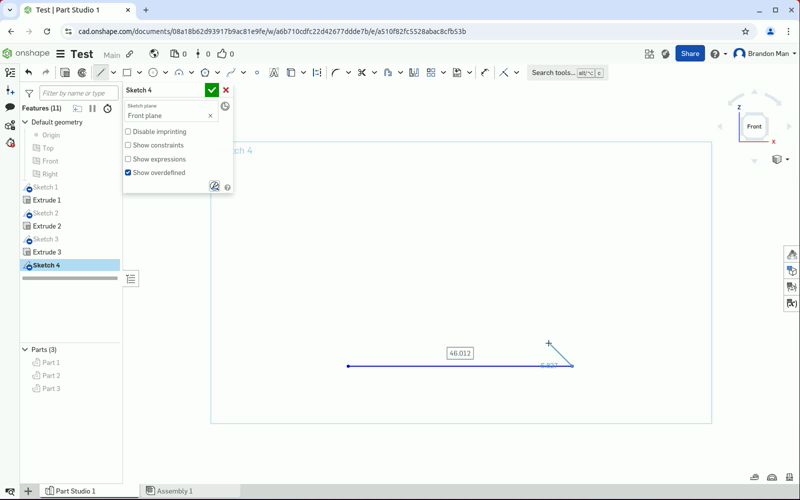
key_up(shift)
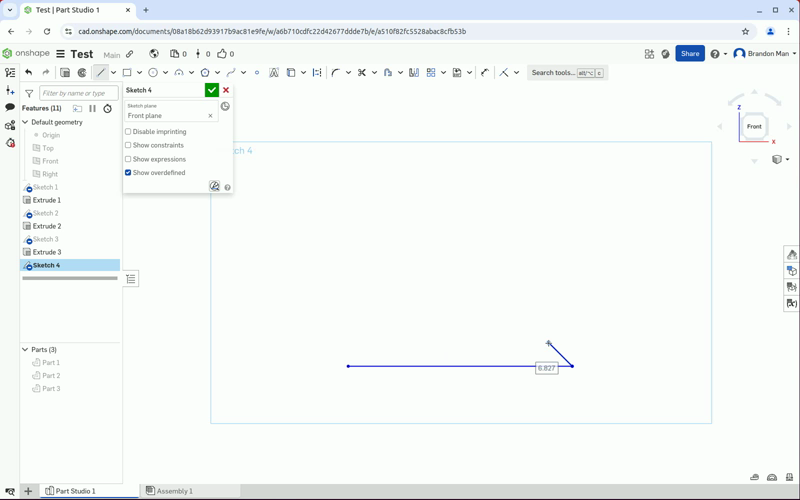
key_down(shift)
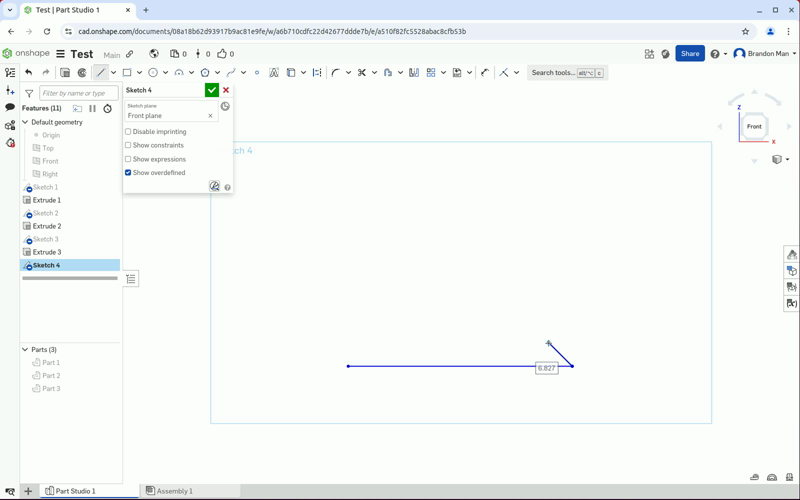
mouse_move(371, 342)
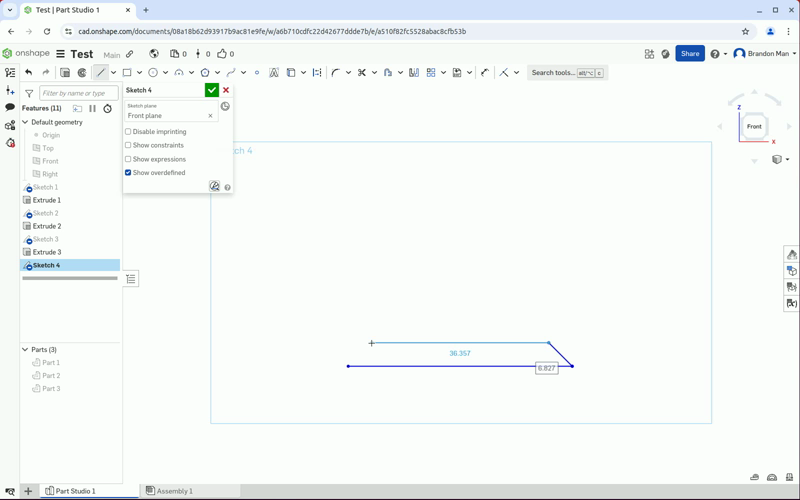
click(371, 342)
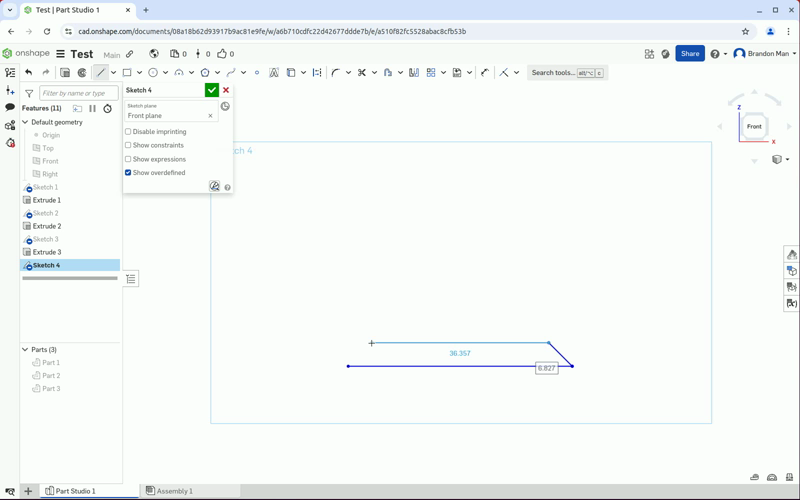
key_up(shift)
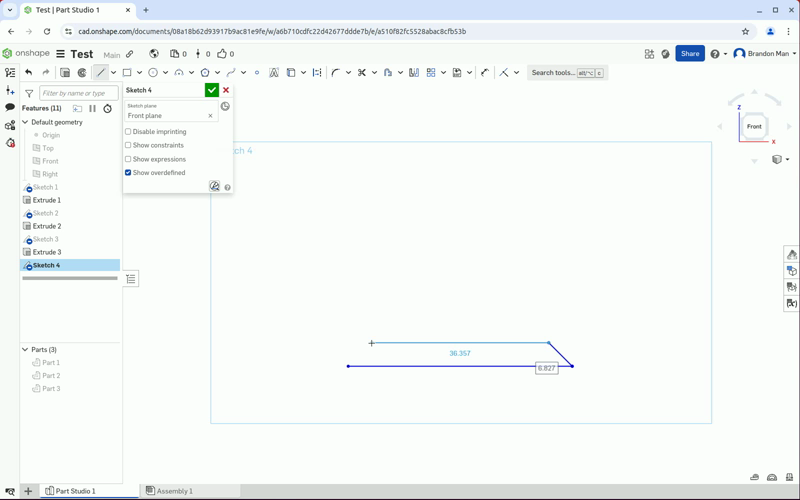
mouse_move(401, 342)
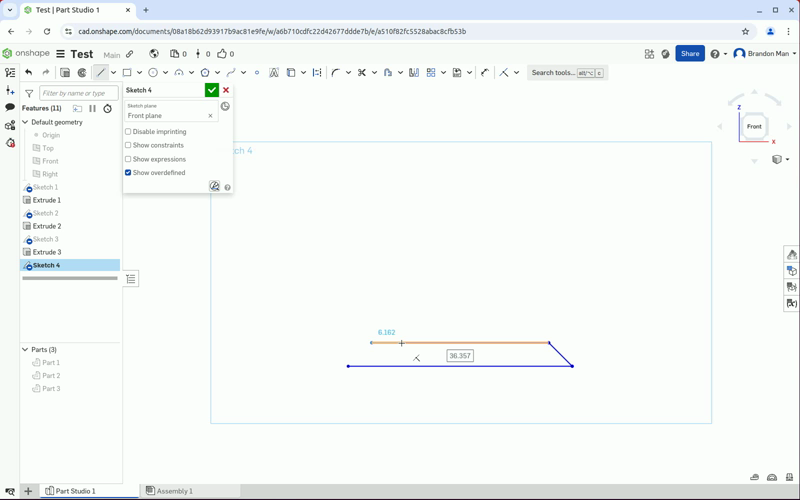
key_down(shift)
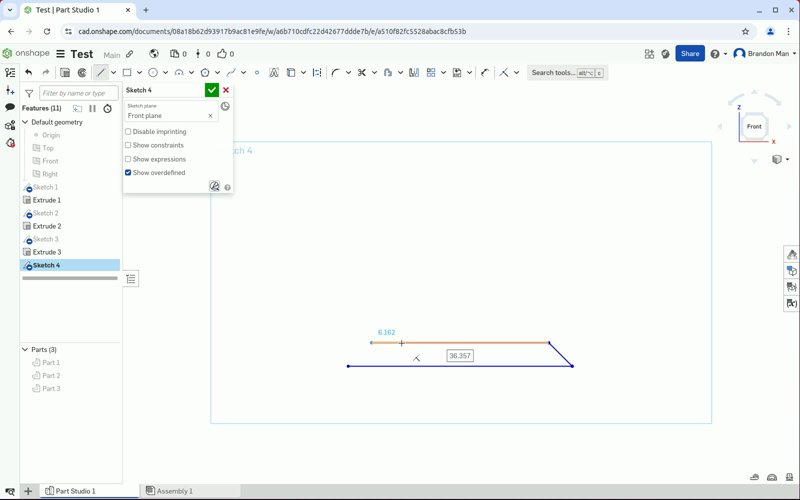
mouse_move(348, 366)
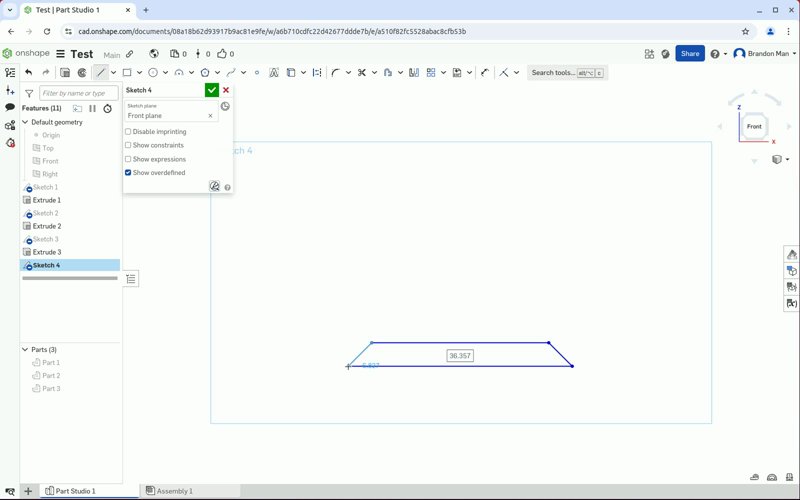
key_up(shift)
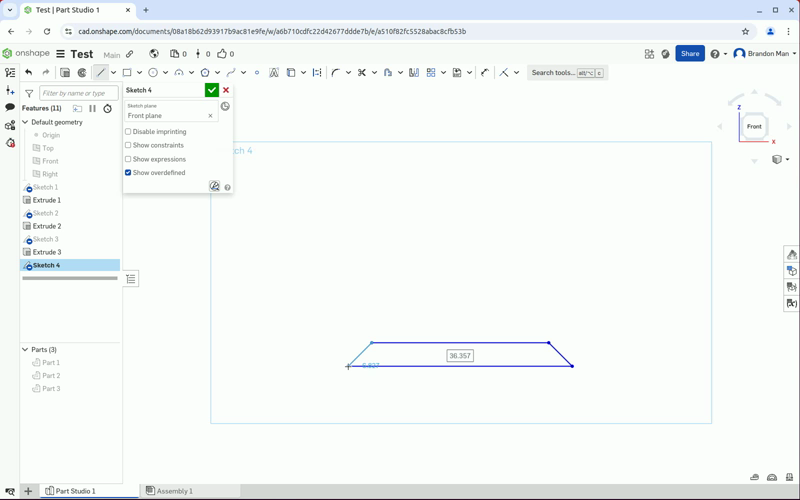
click(348, 366)
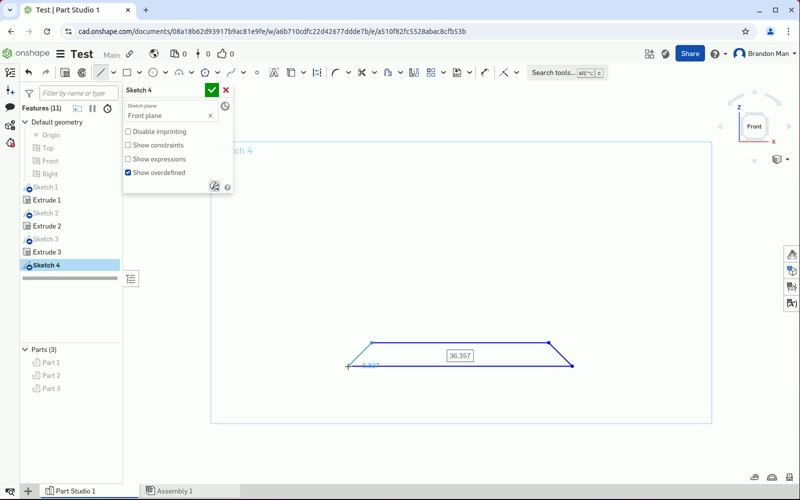
key(esc)
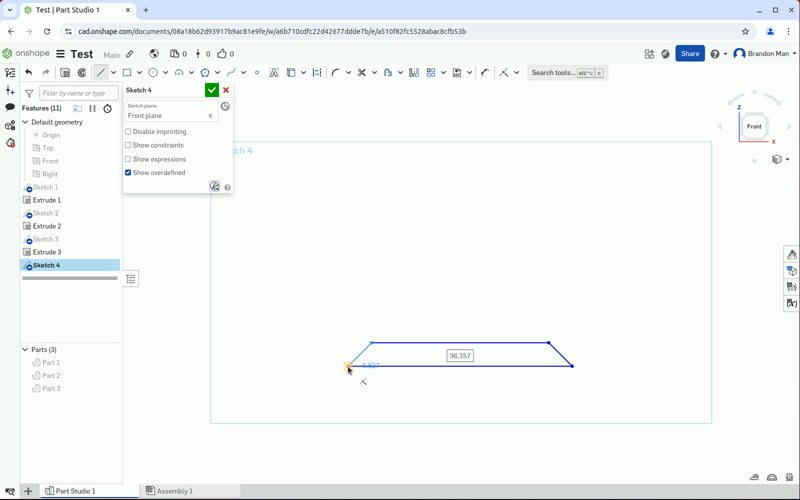
mouse_move(507, 354)
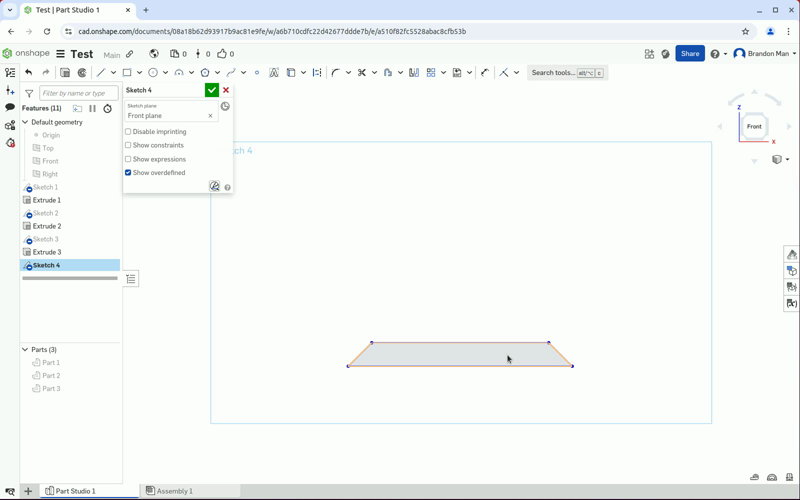
click(507, 354)
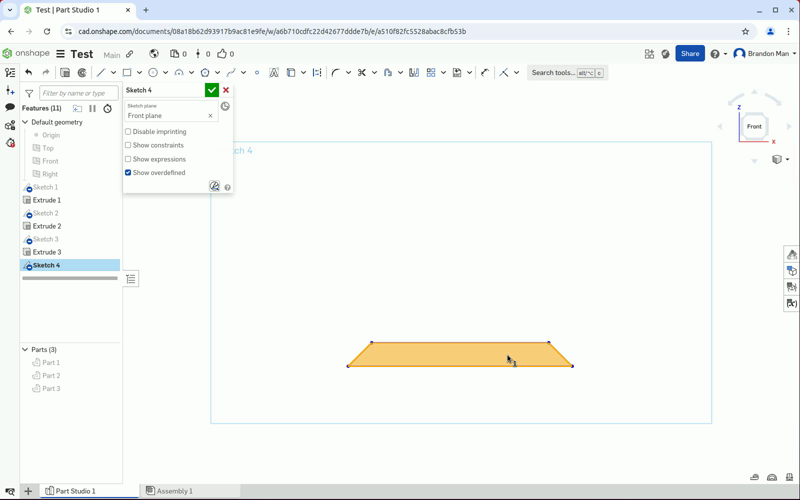
mouse_move(73, 352)
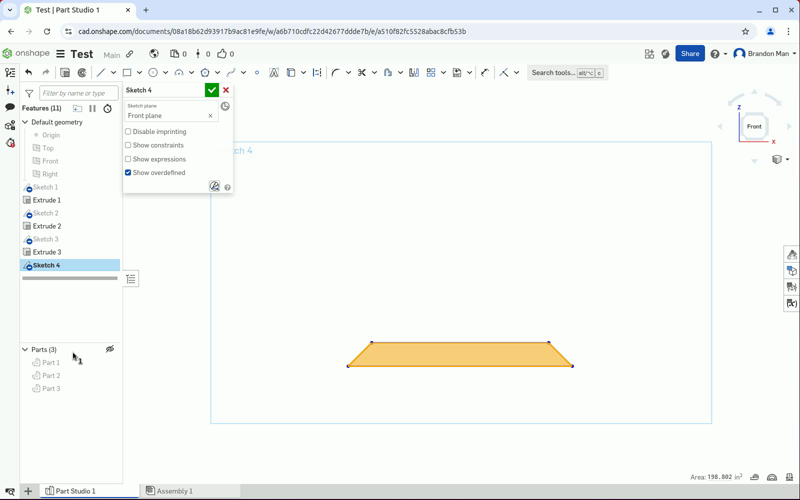
key(shift+y)
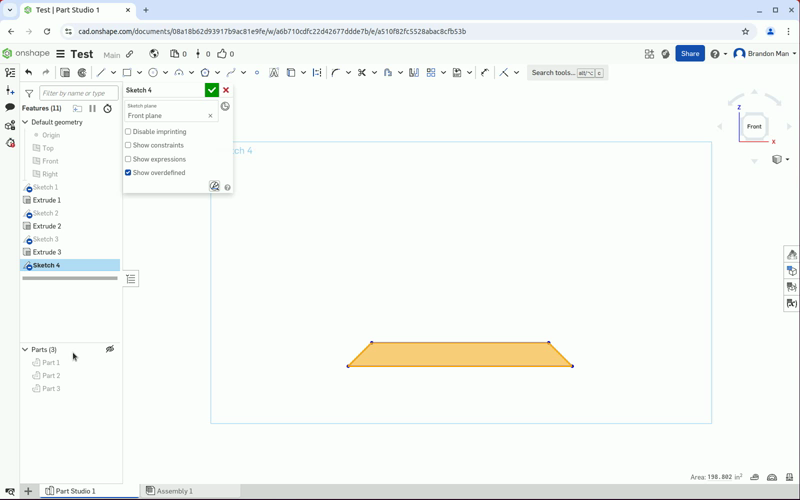
key(shift+e)
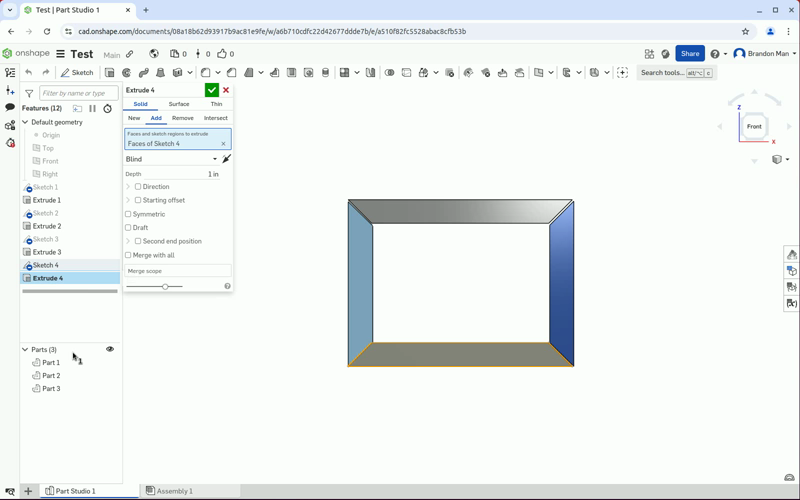
mouse_move(143, 106)
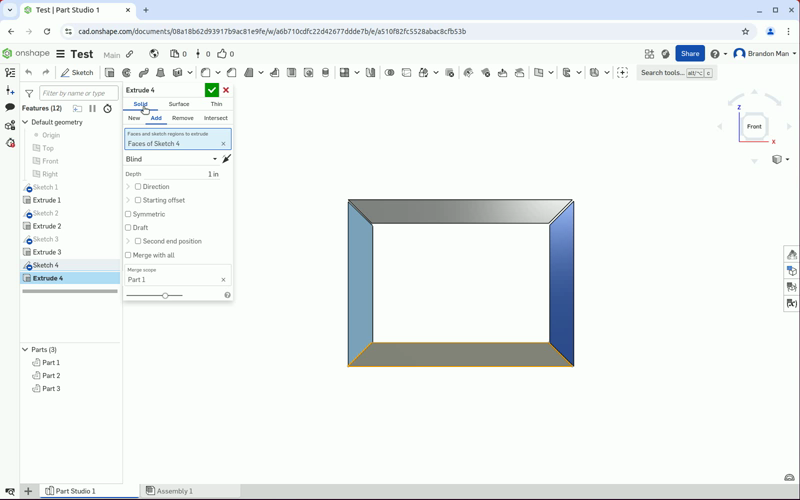
click(143, 106)
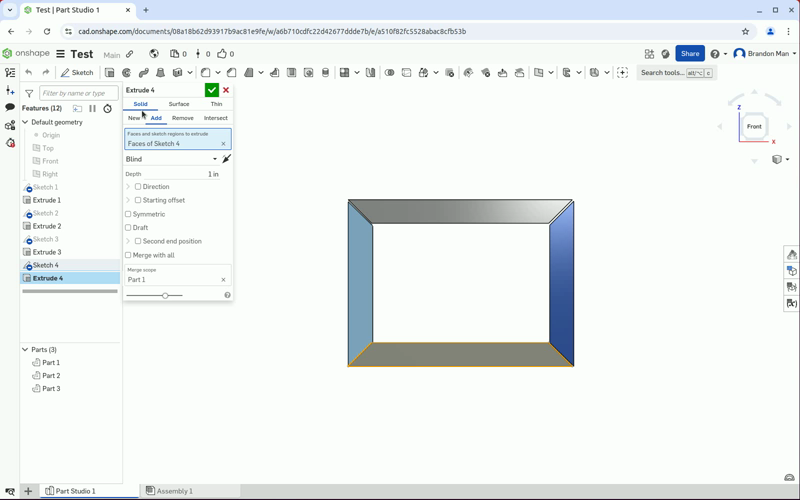
mouse_move(137, 120)
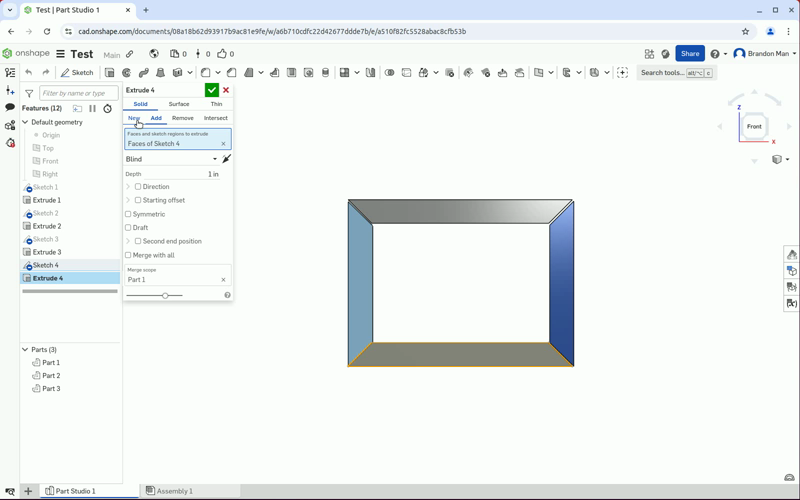
click(137, 120)
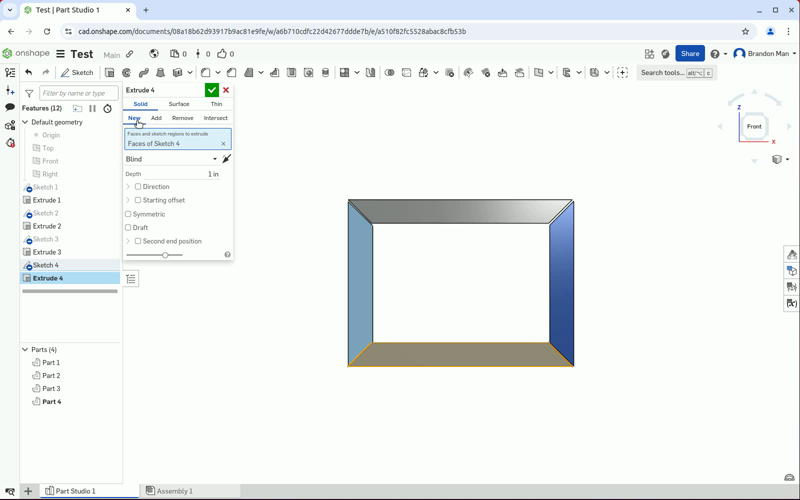
key(tab, 4)
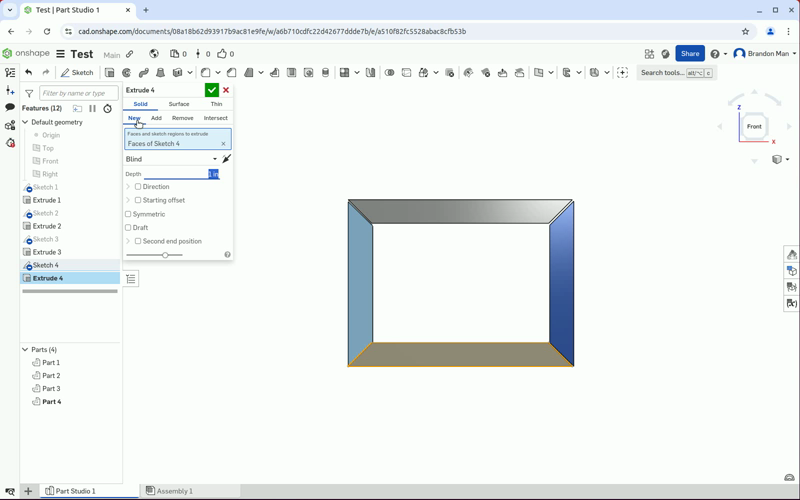
text(0.722)
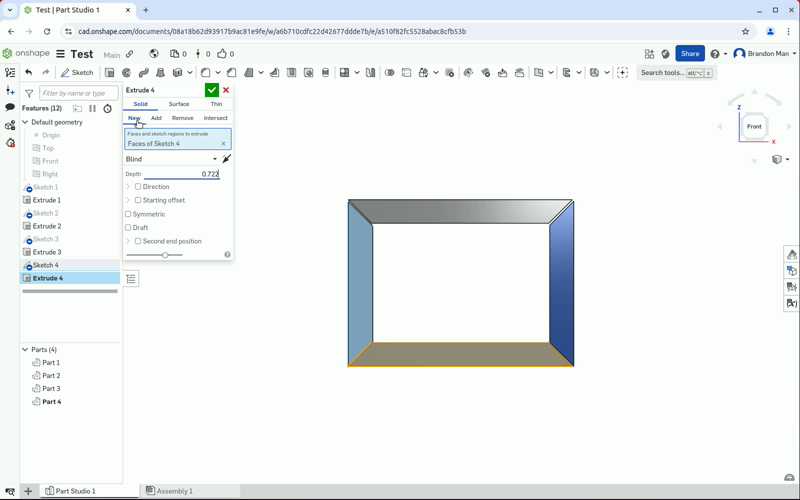
key(enter)
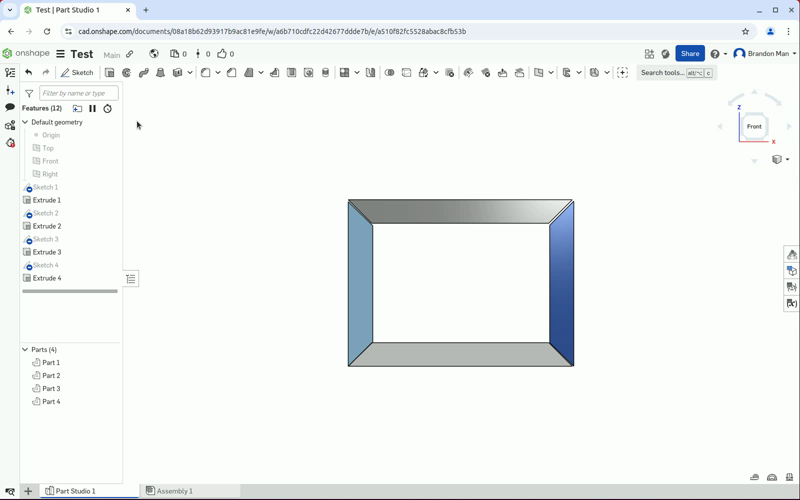
key(shift+h)
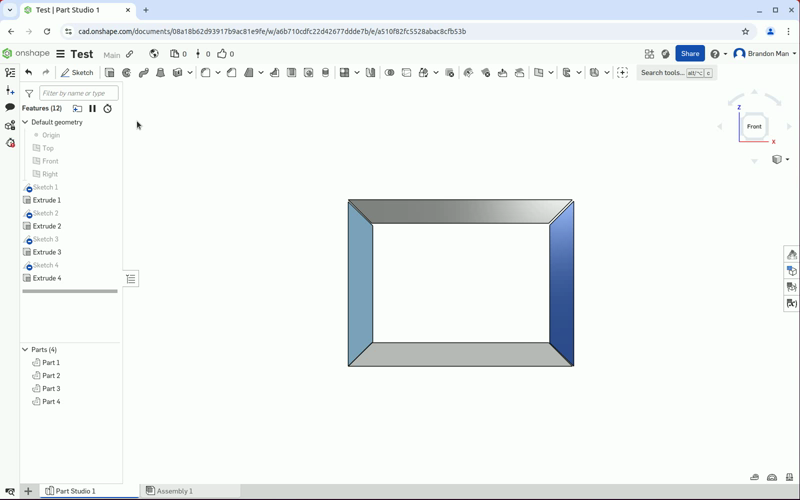
key(shift+h)
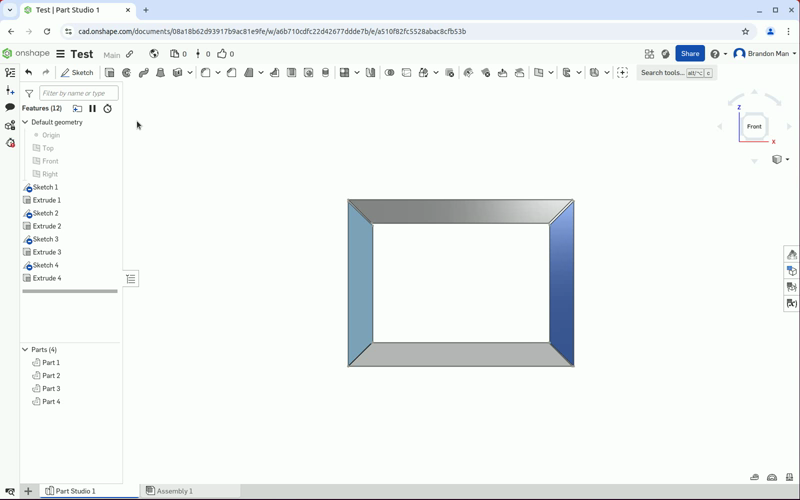
key(shift+7)
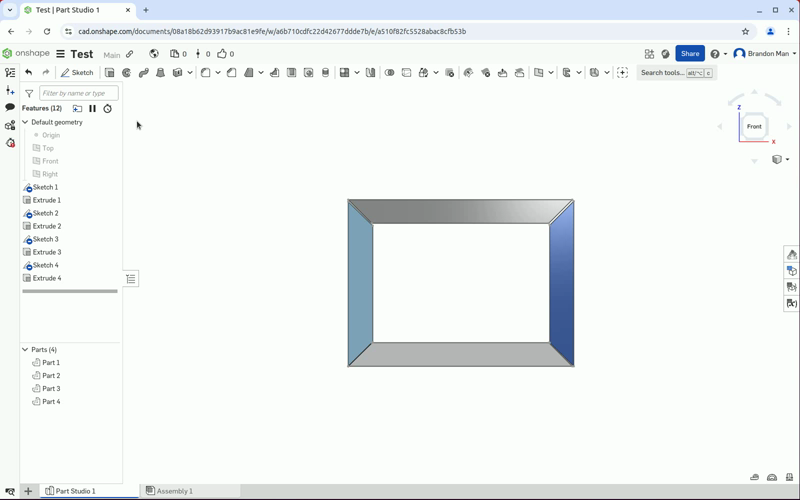
key(left, 2)
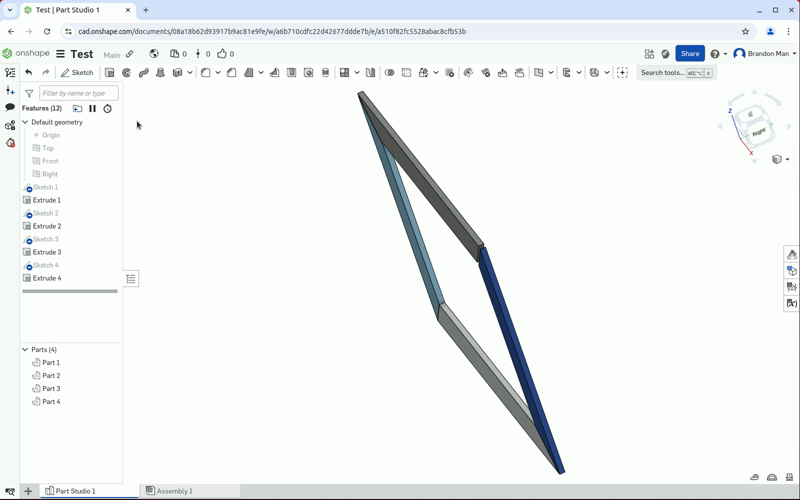
key(down, 2)
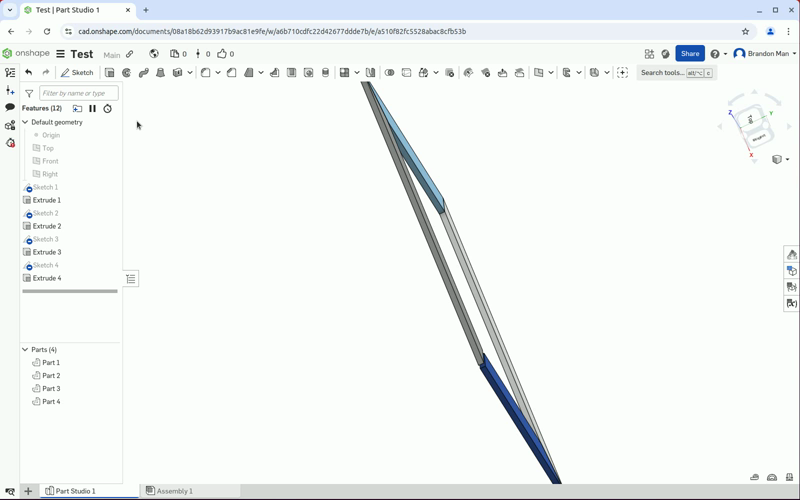
key(up, 2)
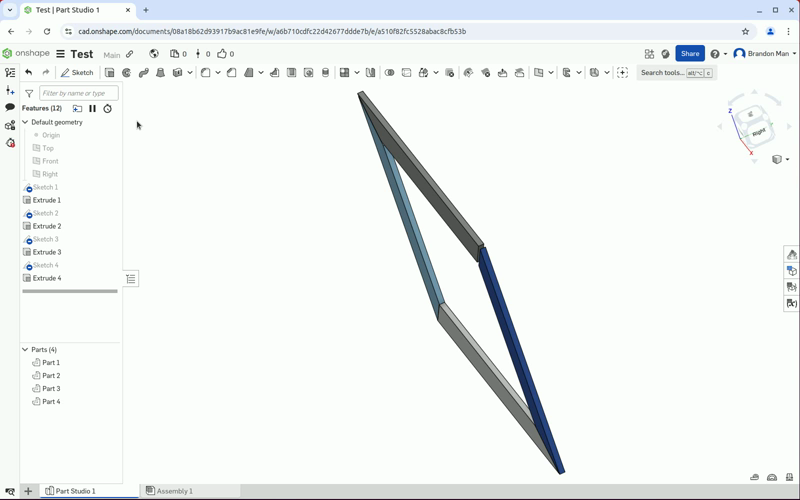
key(right, 2)
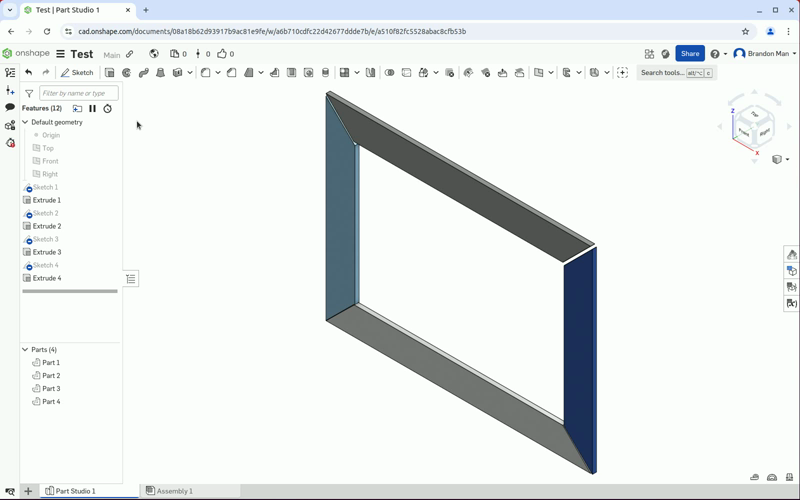
mouse_move(73, 189)
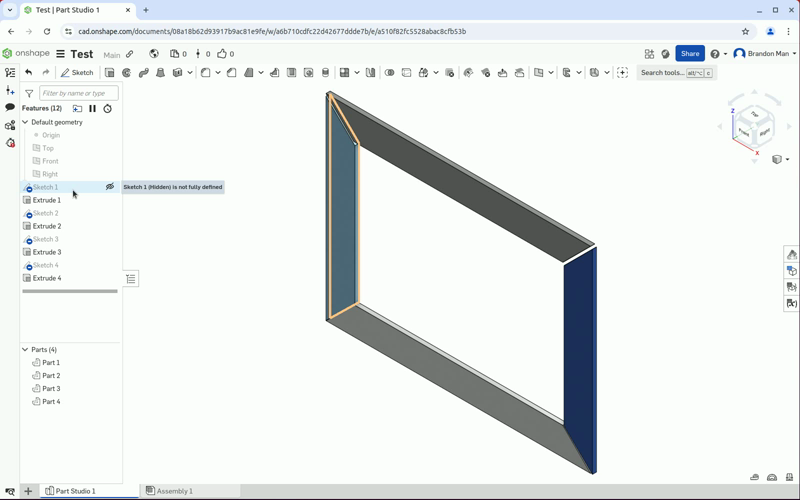
click(73, 189)